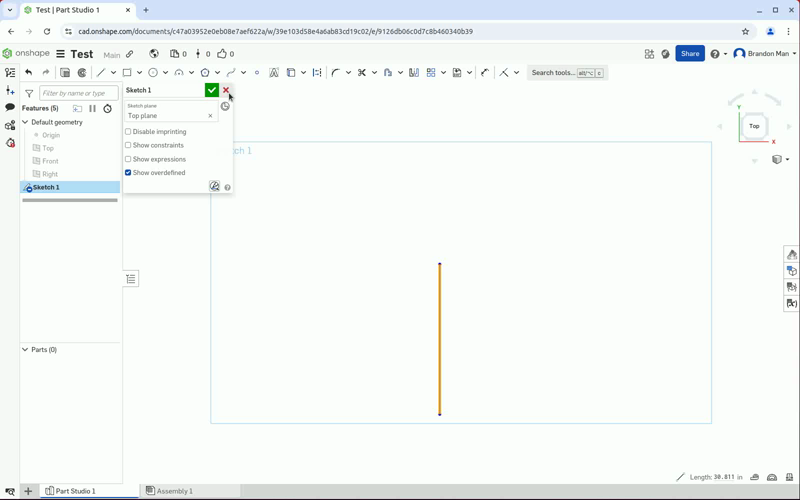
key(shift+h)
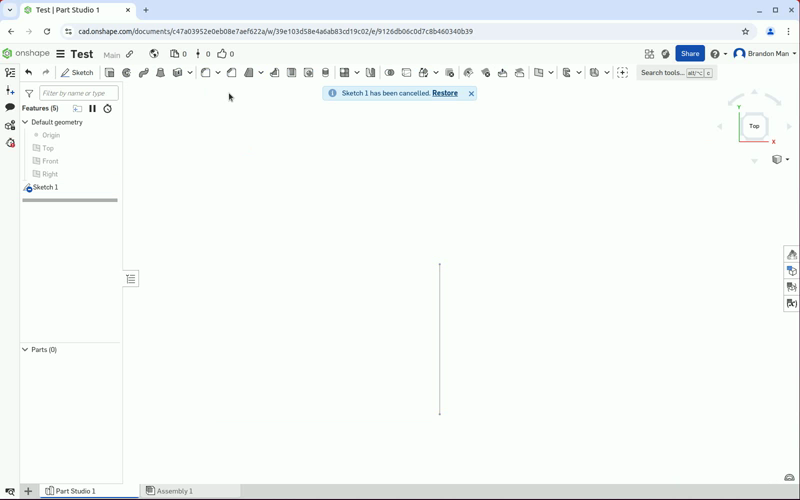
key(shift+s)
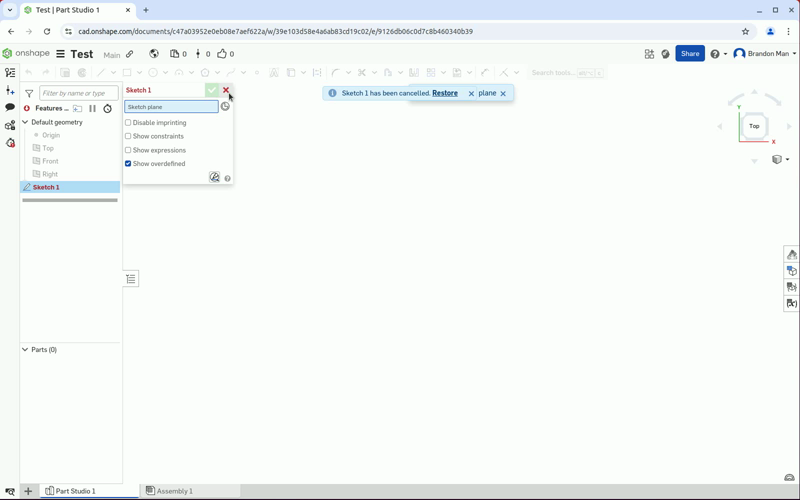
mouse_move(73, 150)
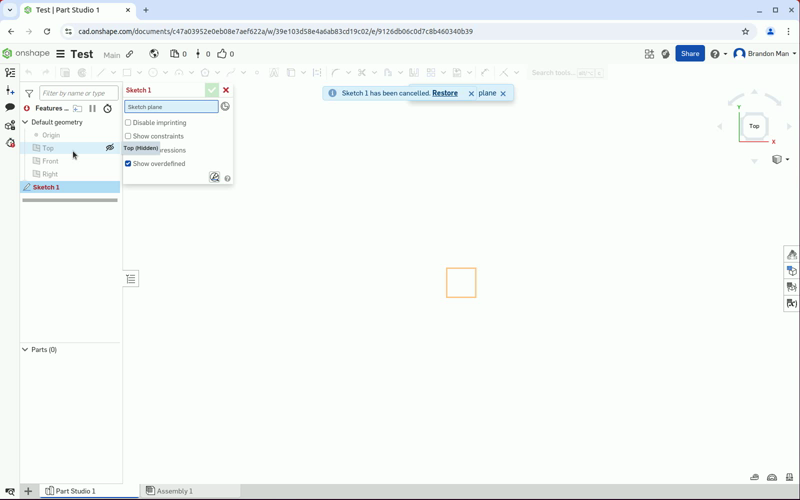
click(73, 150)
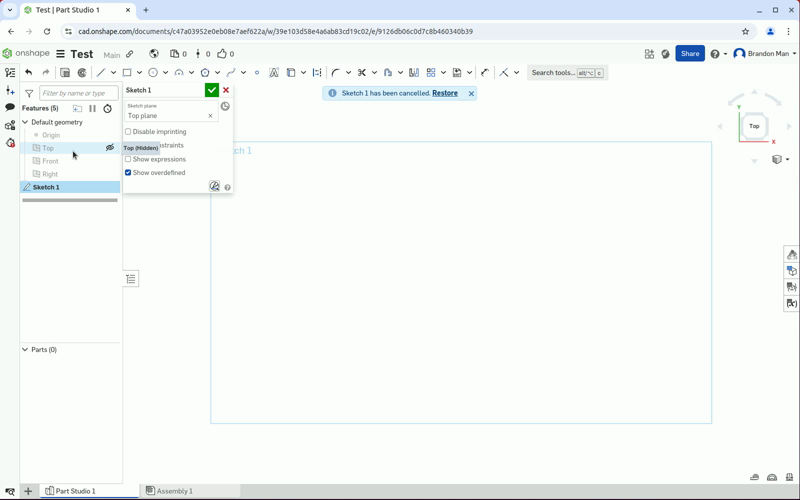
mouse_move(73, 352)
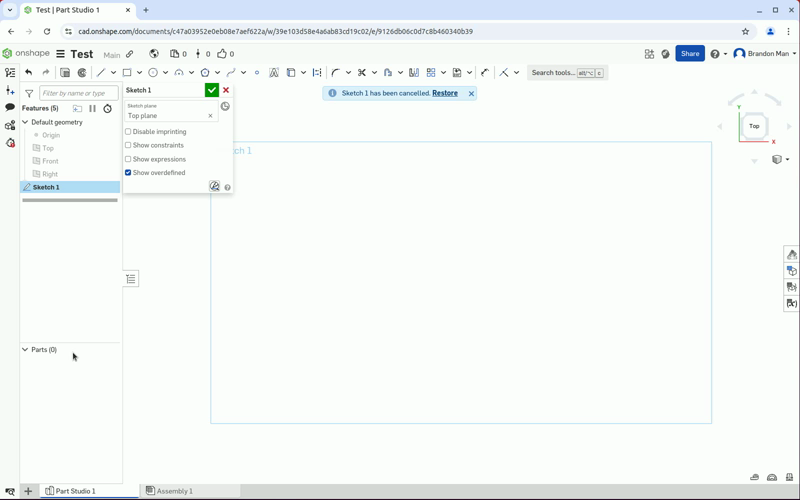
key(y)
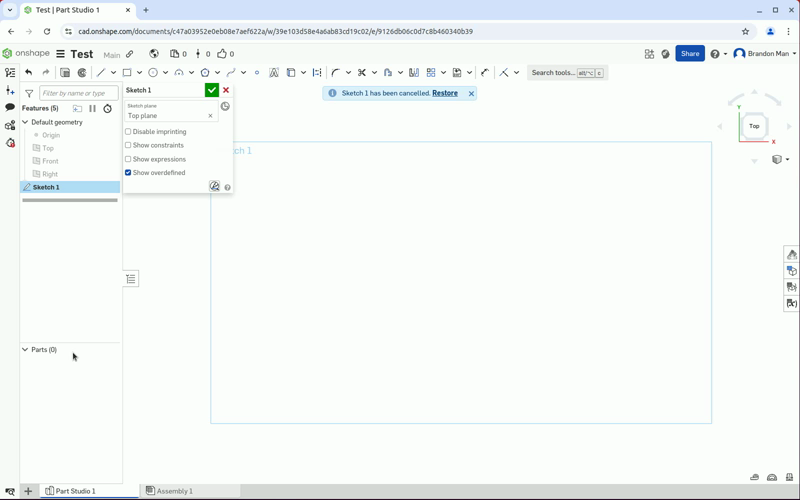
key(l)
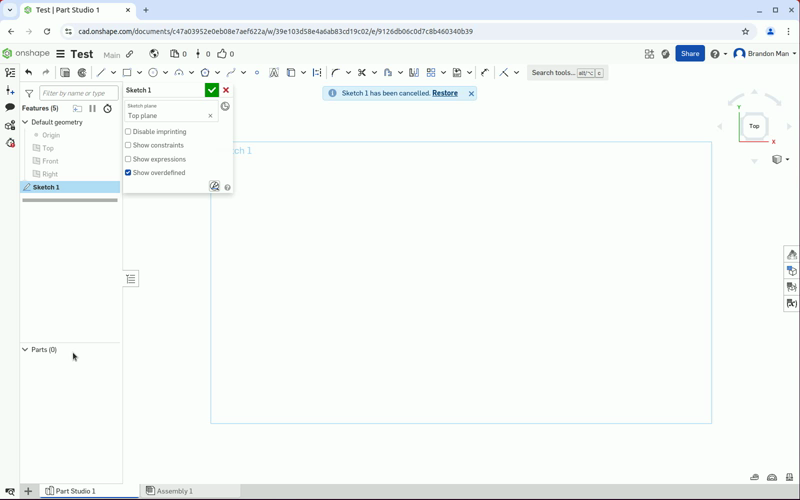
key_down(shift)
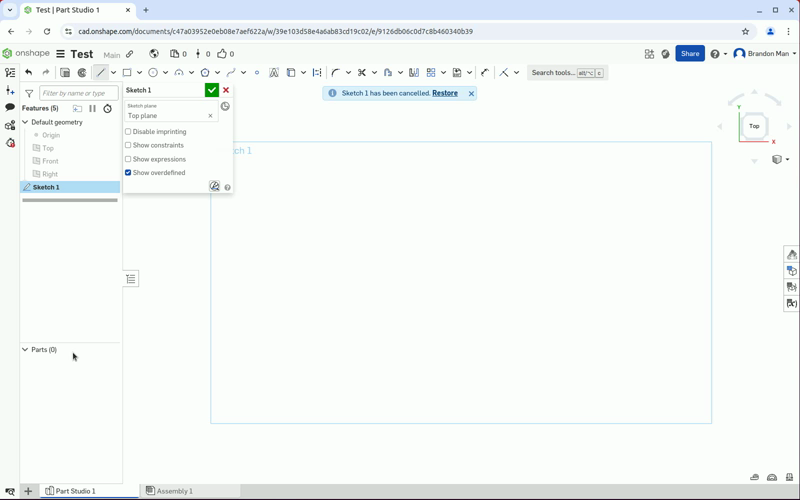
mouse_move(348, 233)
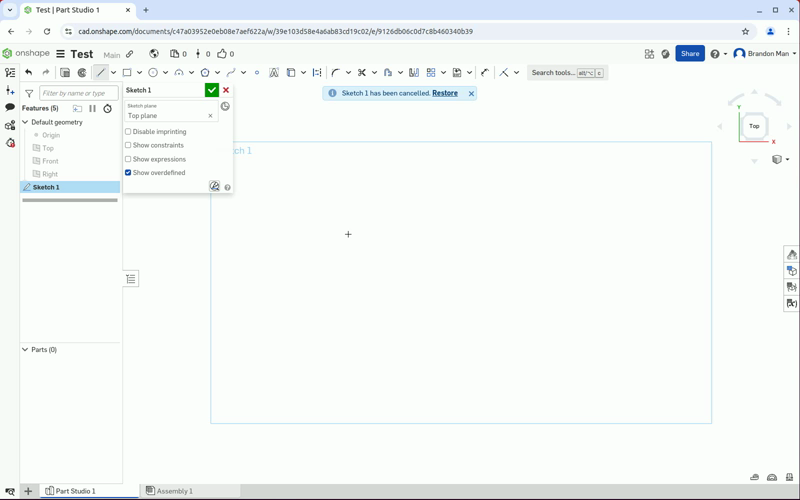
click(348, 233)
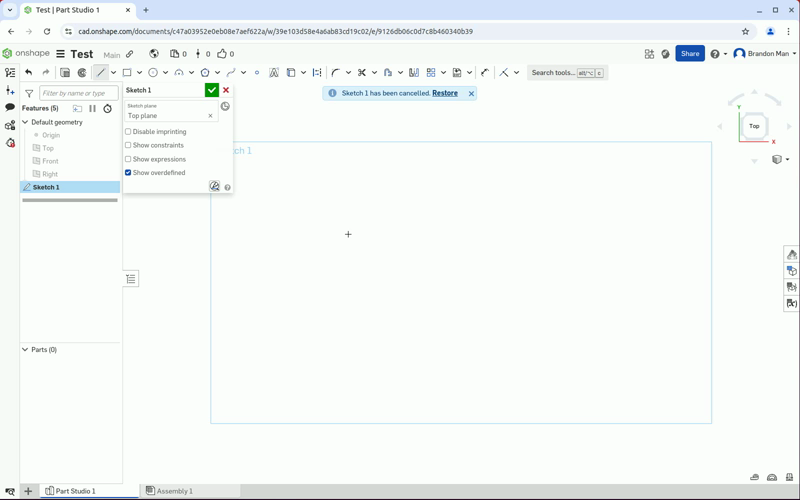
key_up(shift)
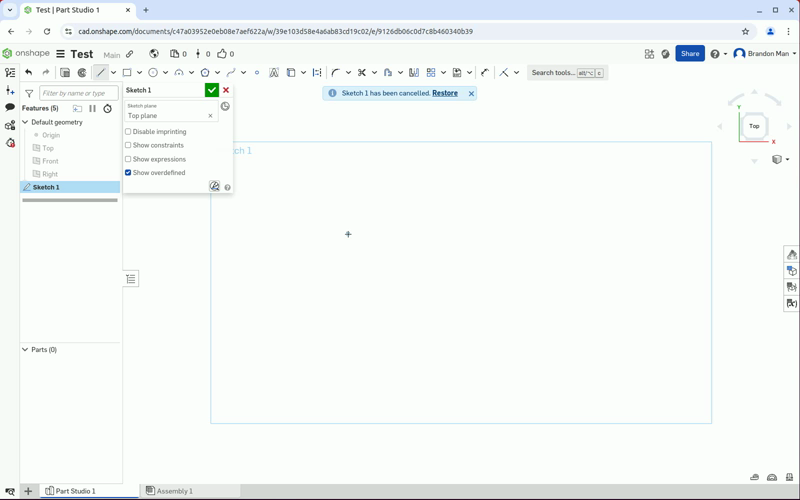
key_down(shift)
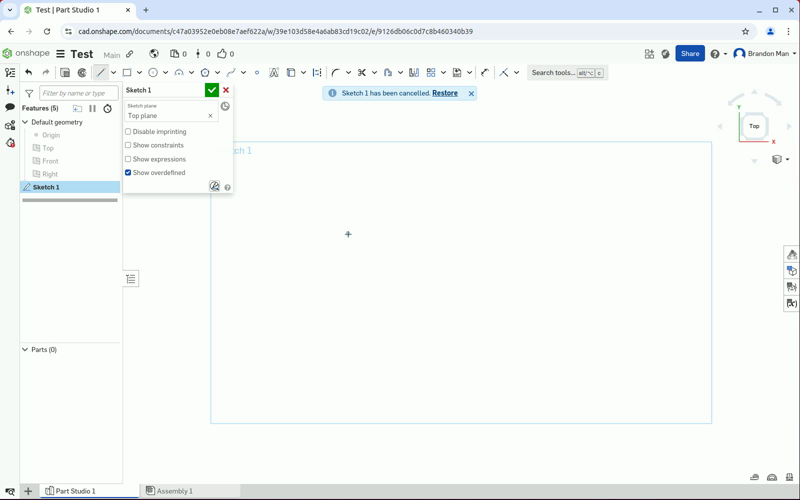
mouse_move(378, 233)
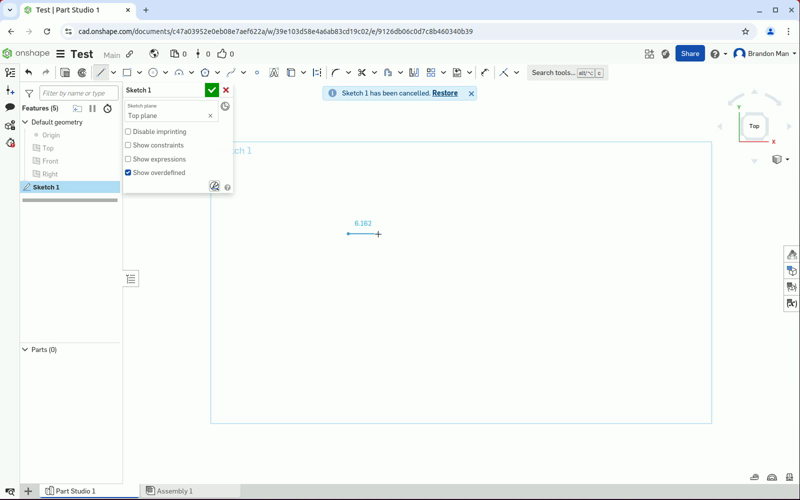
mouse_move(352, 233)
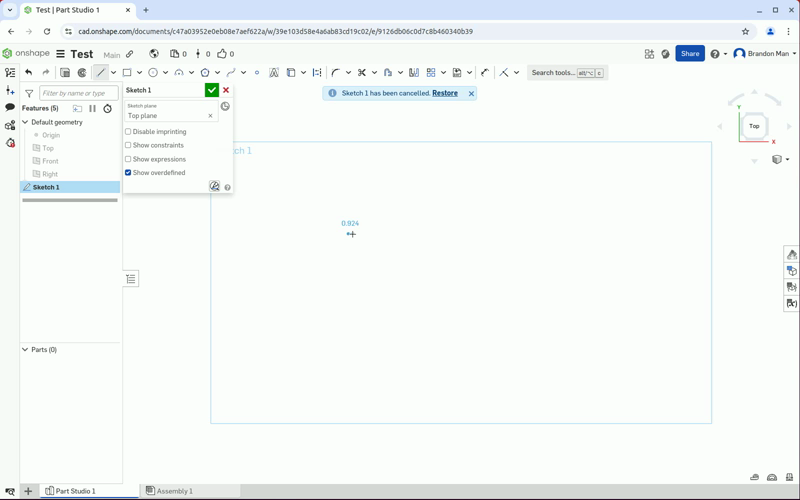
scroll(6)
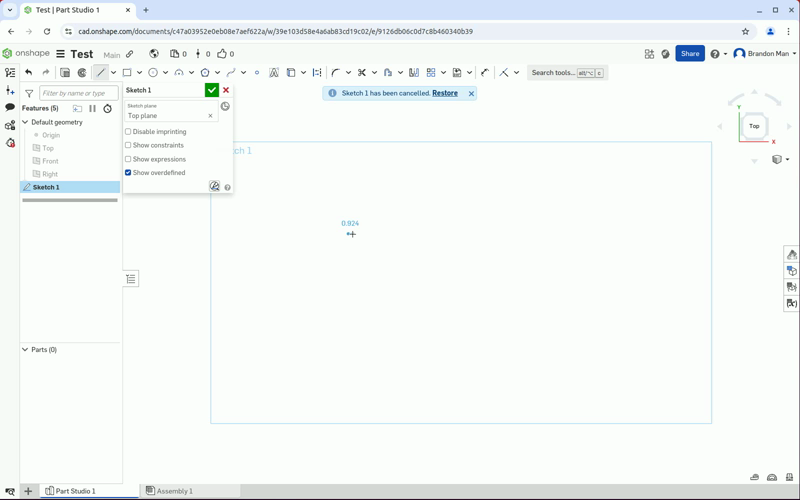
scroll(6)
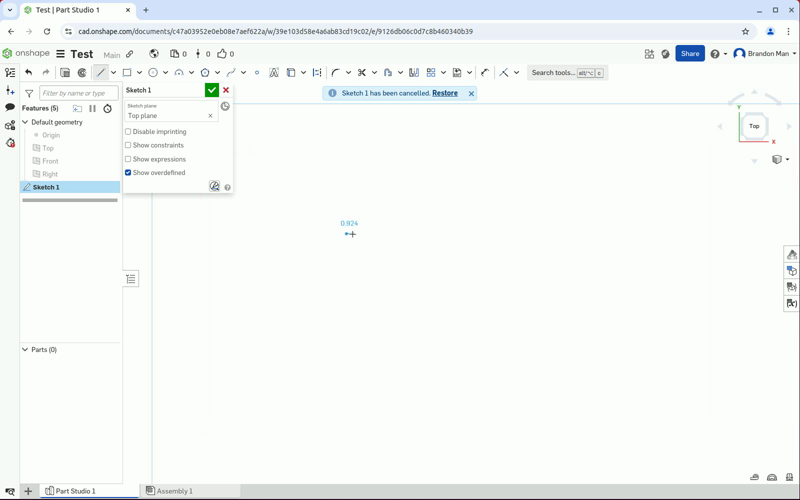
scroll(6)
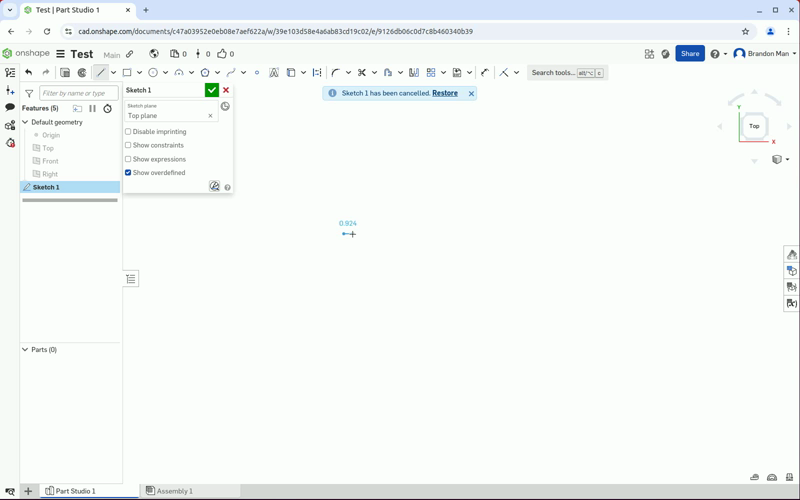
scroll(6)
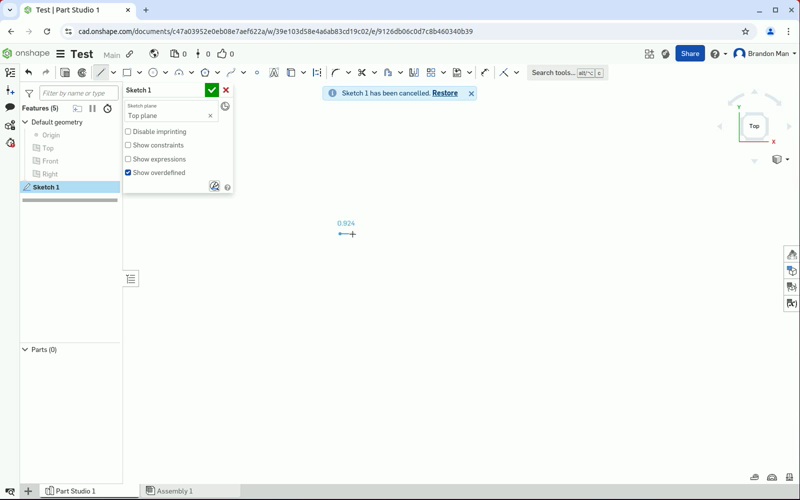
scroll(6)
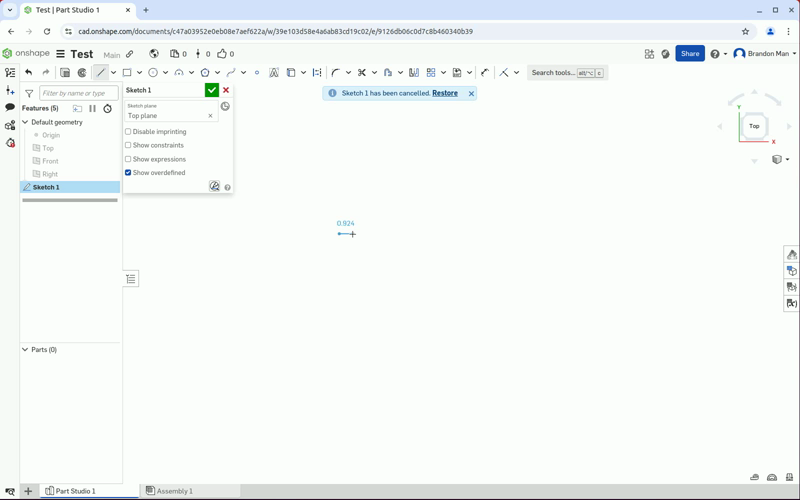
scroll(6)
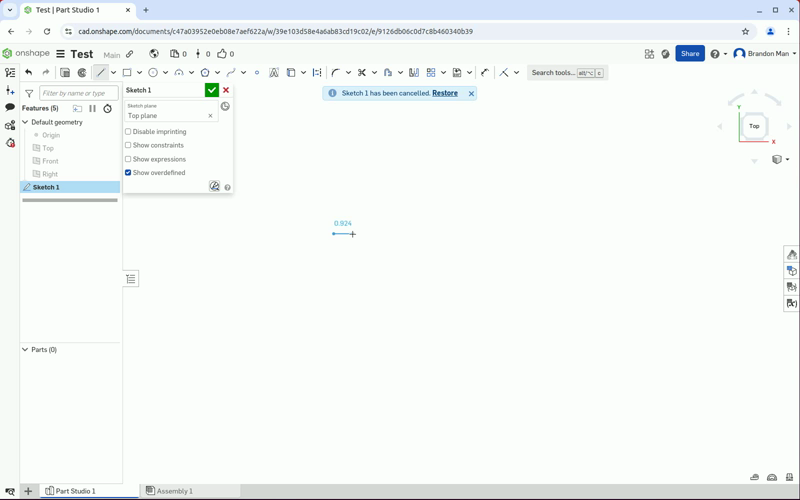
scroll(6)
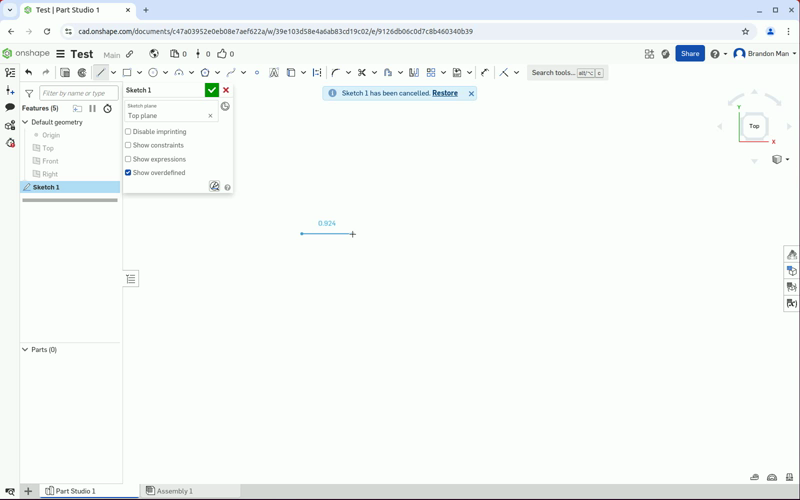
click(352, 233)
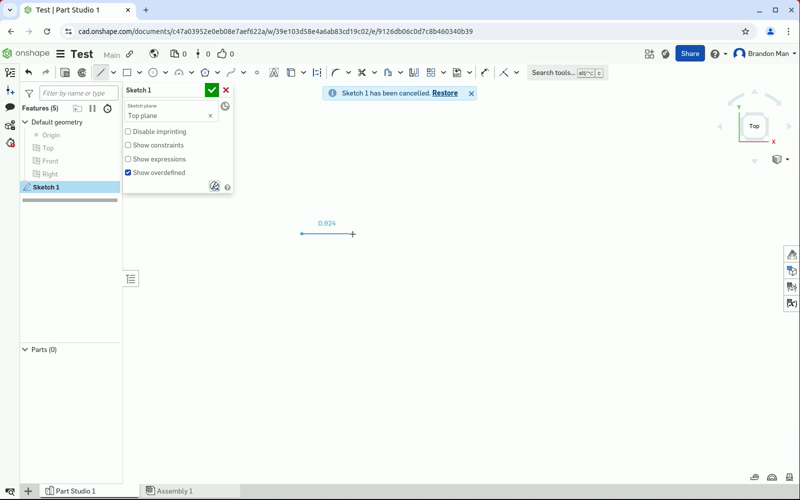
scroll(-6)
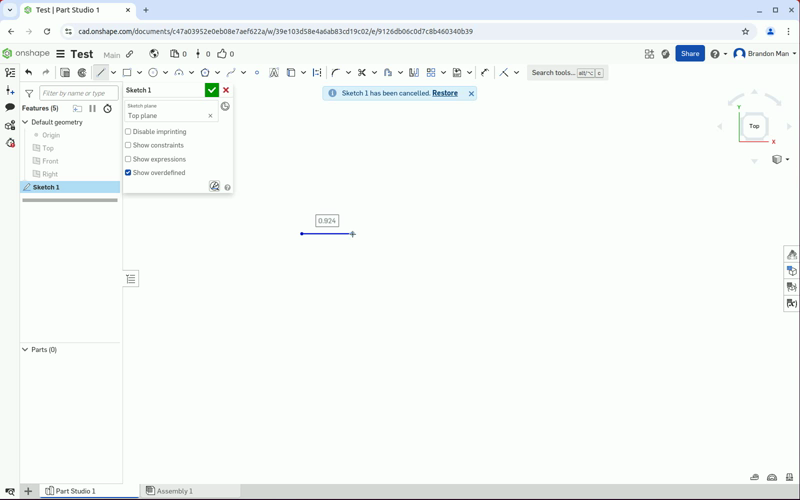
scroll(-6)
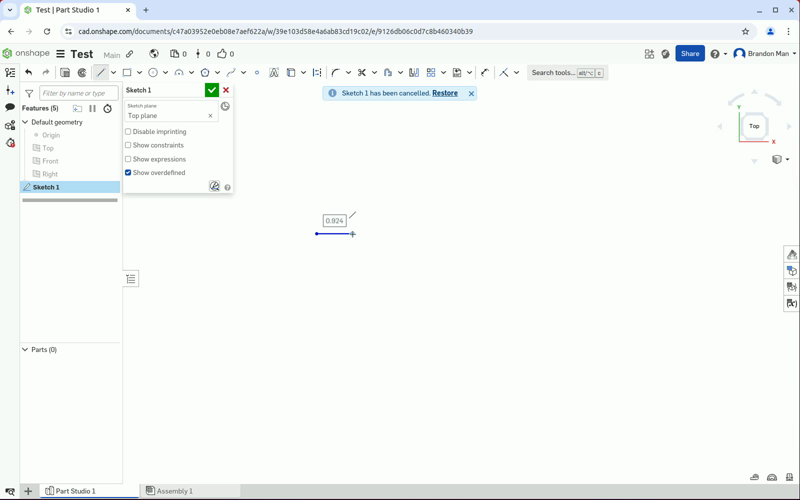
scroll(-6)
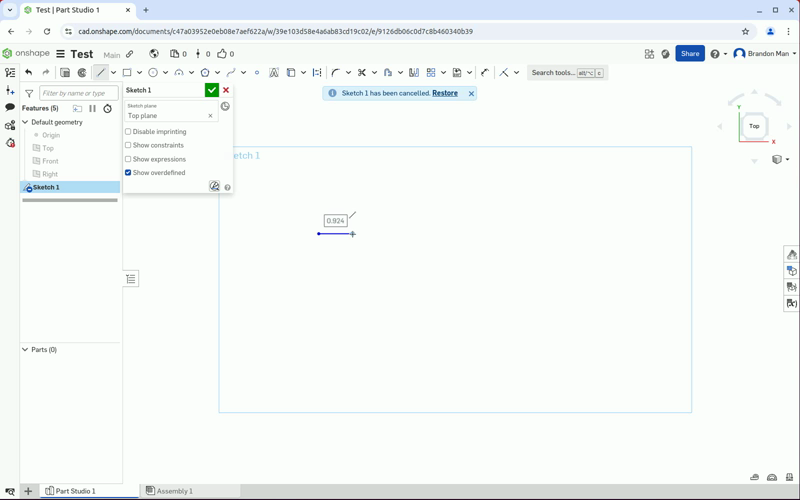
scroll(-6)
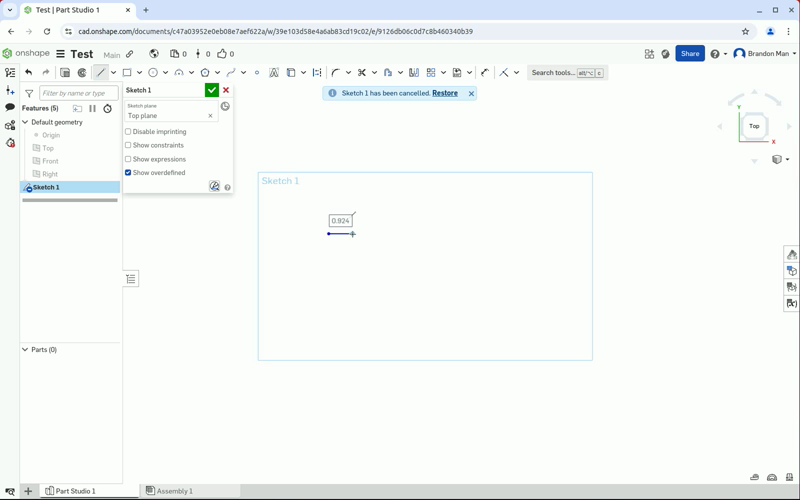
scroll(-6)
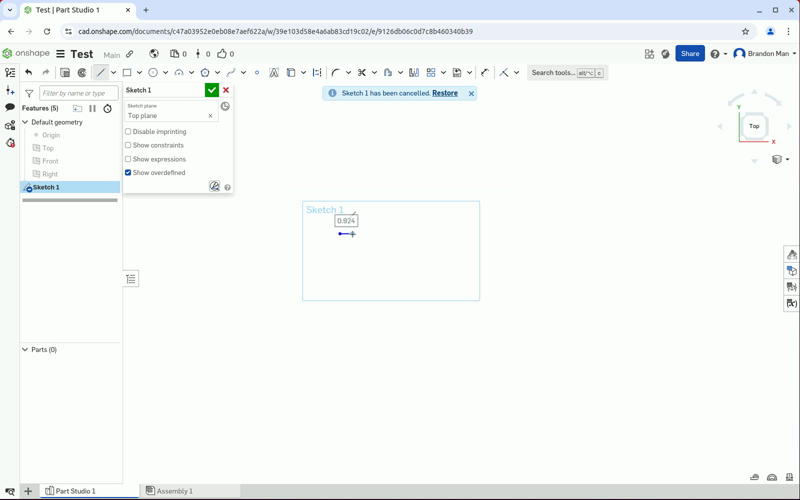
scroll(-6)
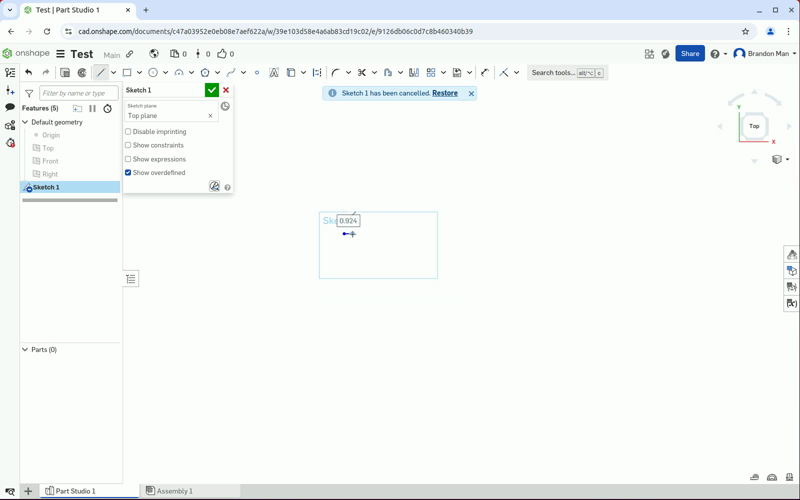
scroll(-6)
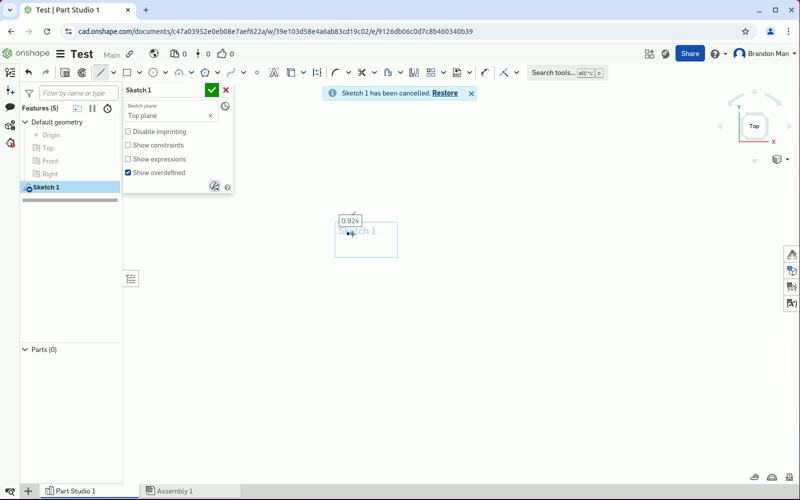
key_up(shift)
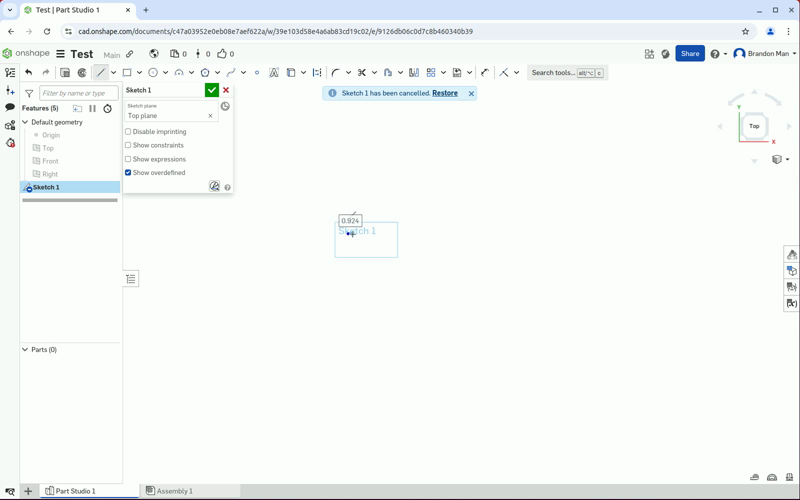
key_down(shift)
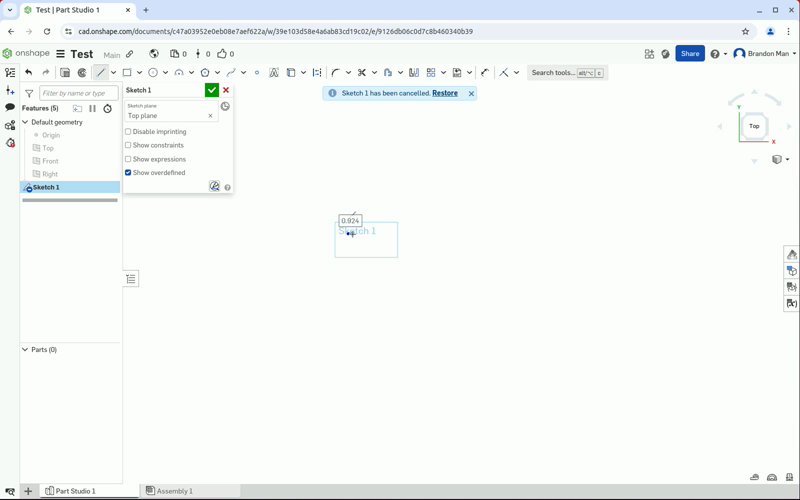
mouse_move(382, 233)
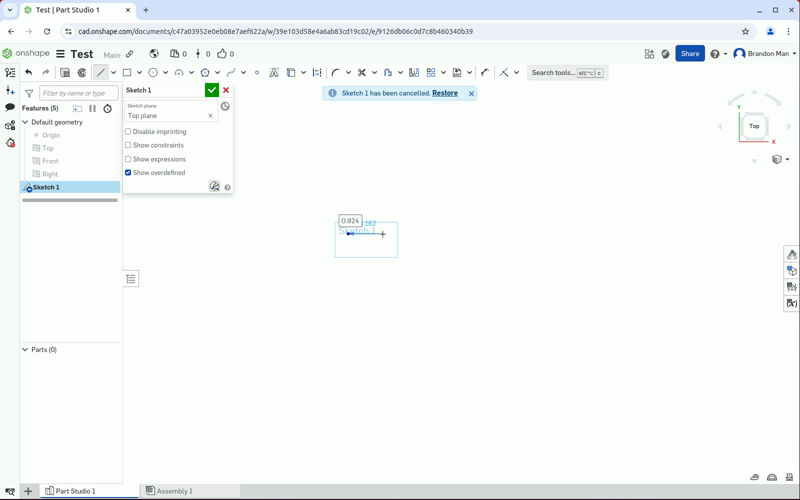
mouse_move(352, 222)
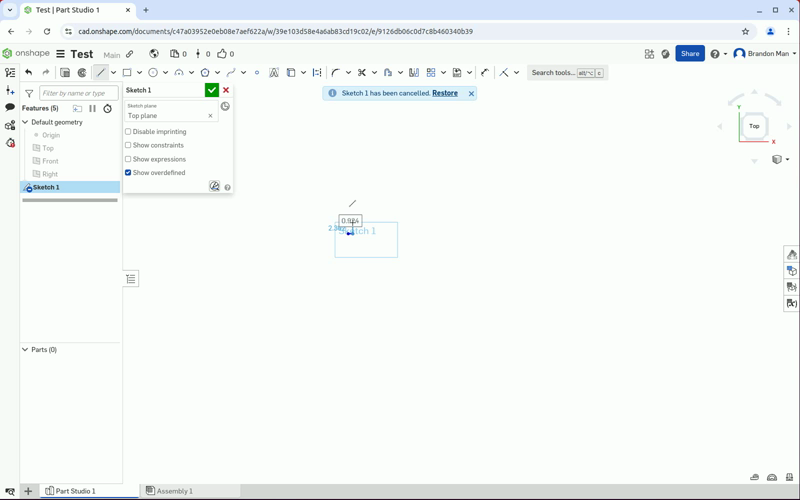
click(352, 222)
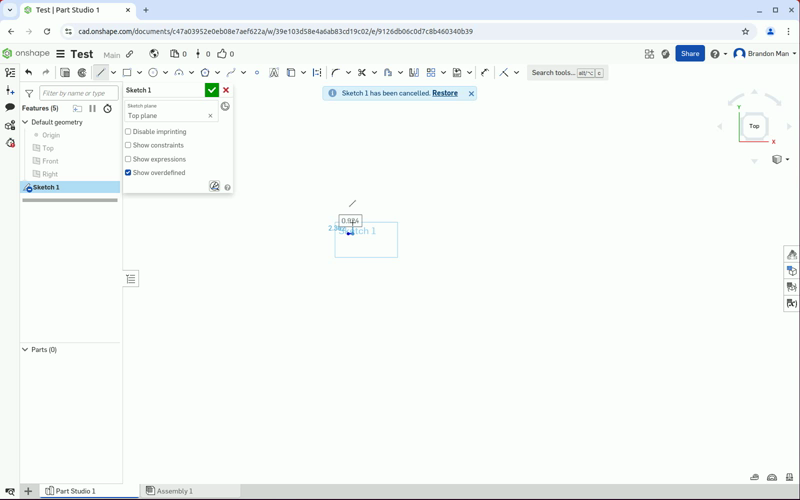
key_up(shift)
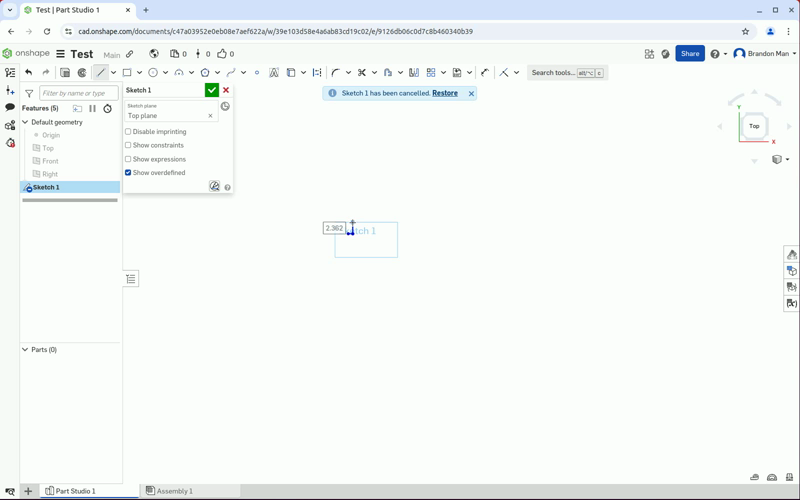
key_down(shift)
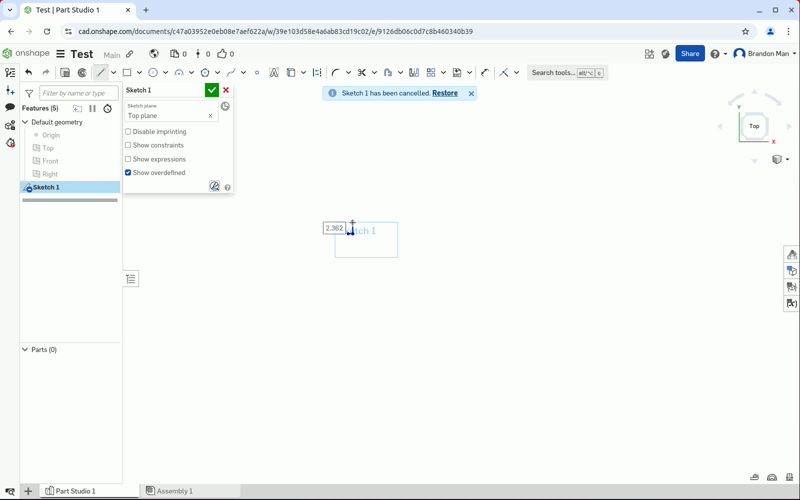
mouse_move(382, 222)
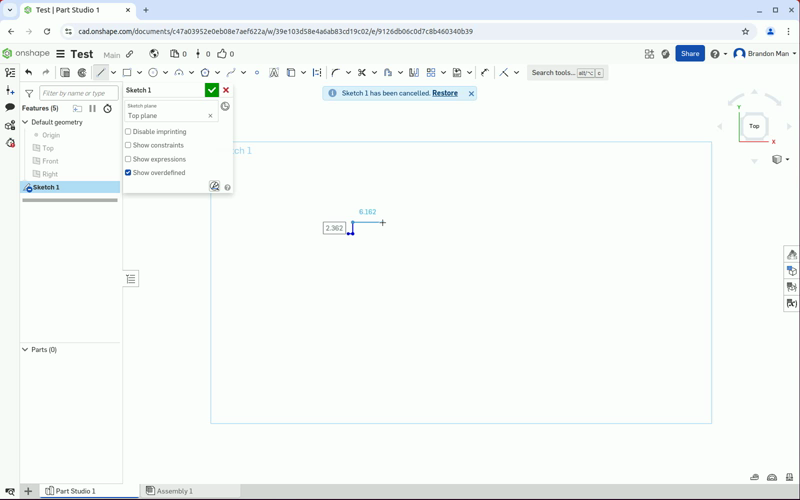
mouse_move(352, 210)
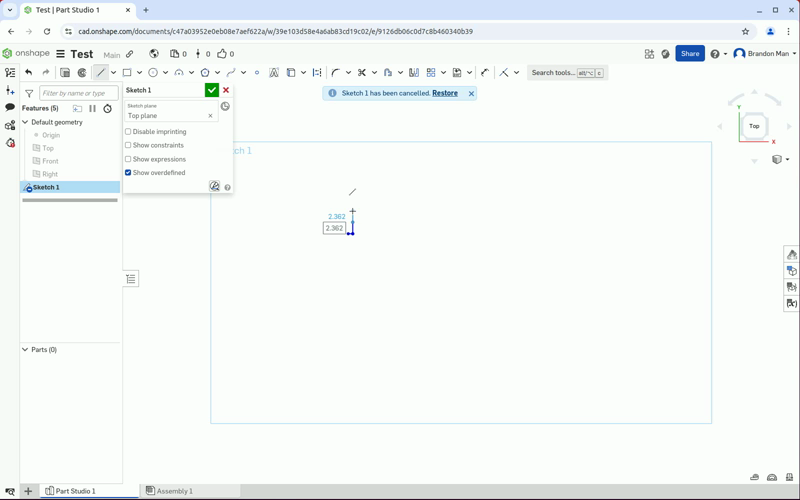
click(352, 210)
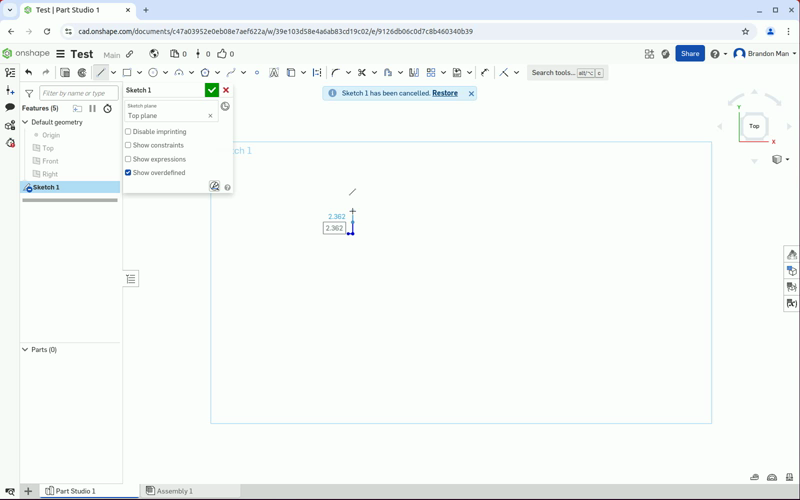
key_up(shift)
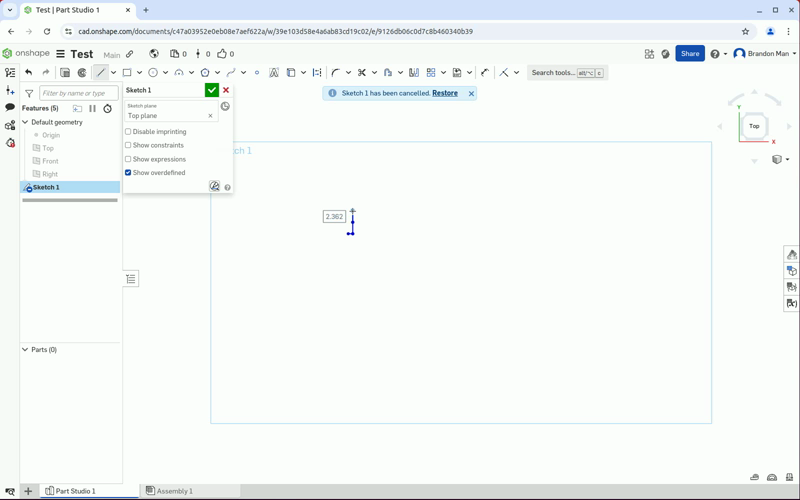
key_down(shift)
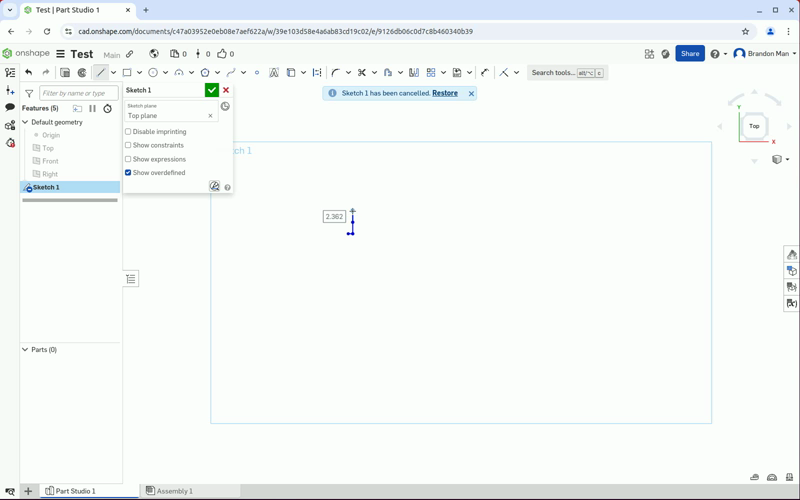
mouse_move(382, 210)
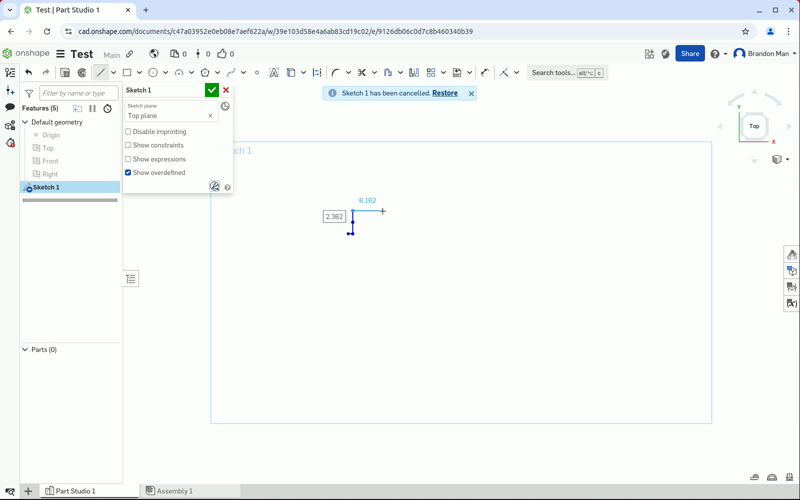
mouse_move(348, 210)
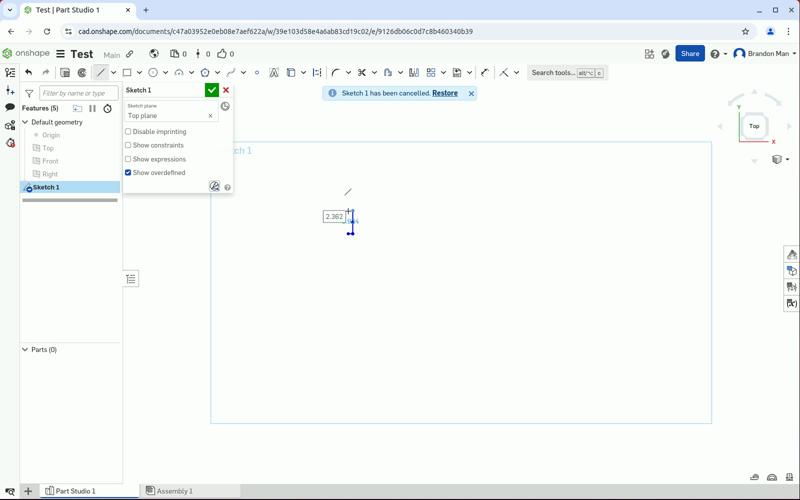
scroll(6)
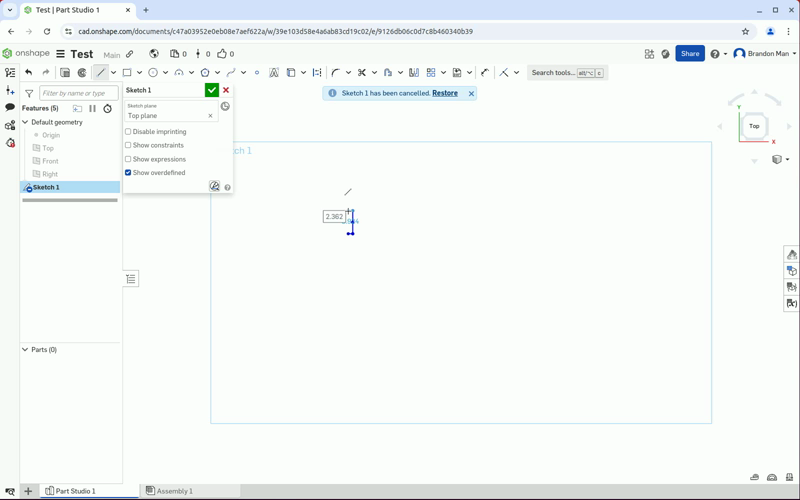
scroll(6)
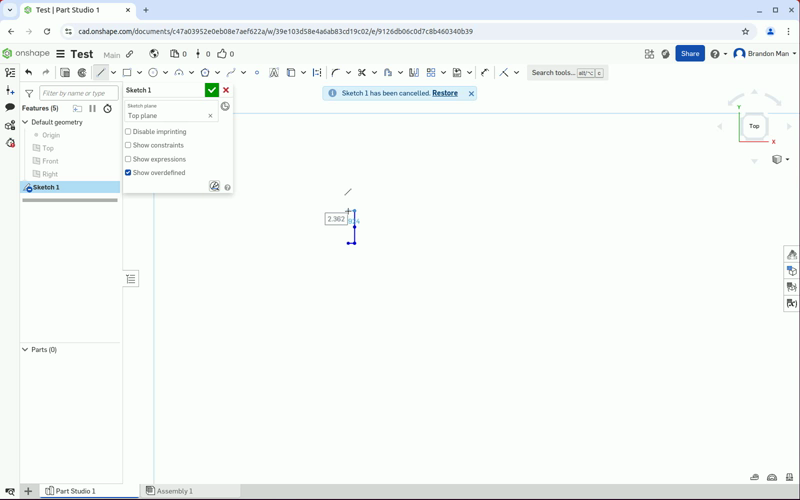
scroll(6)
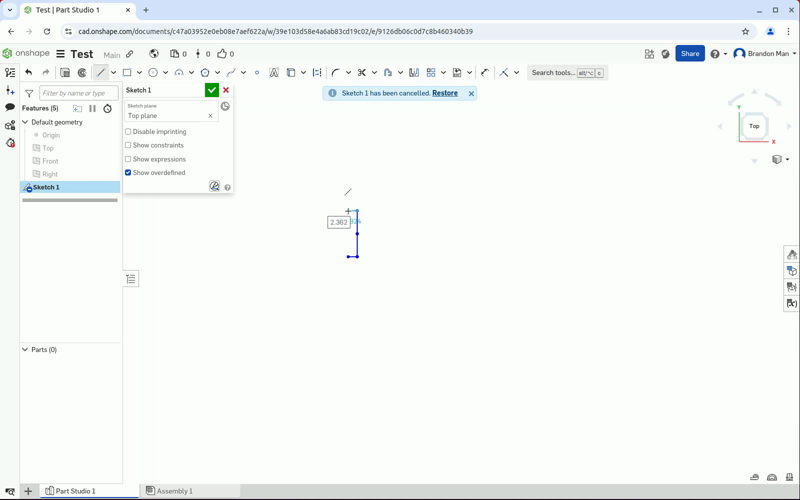
scroll(6)
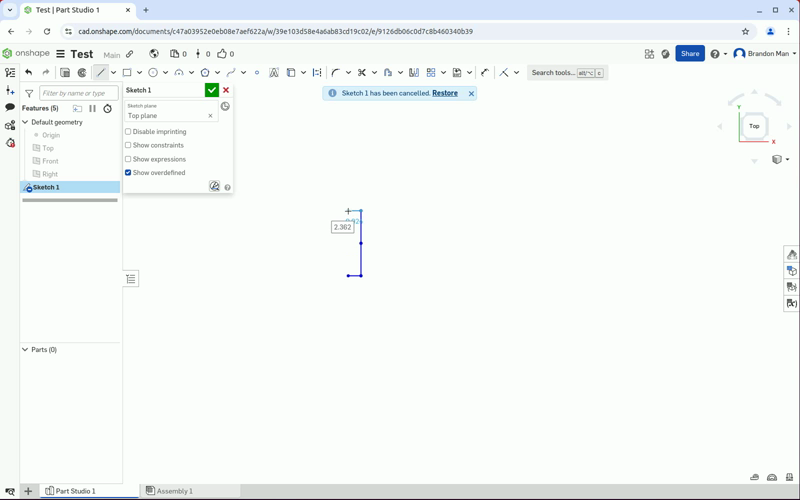
scroll(6)
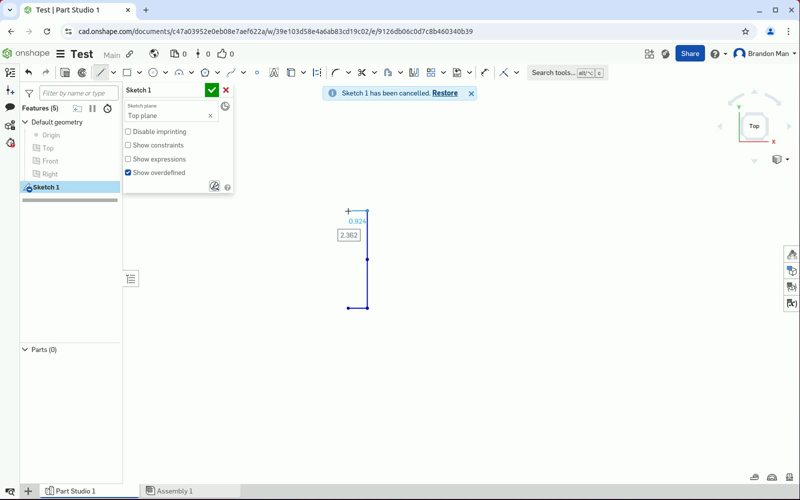
scroll(6)
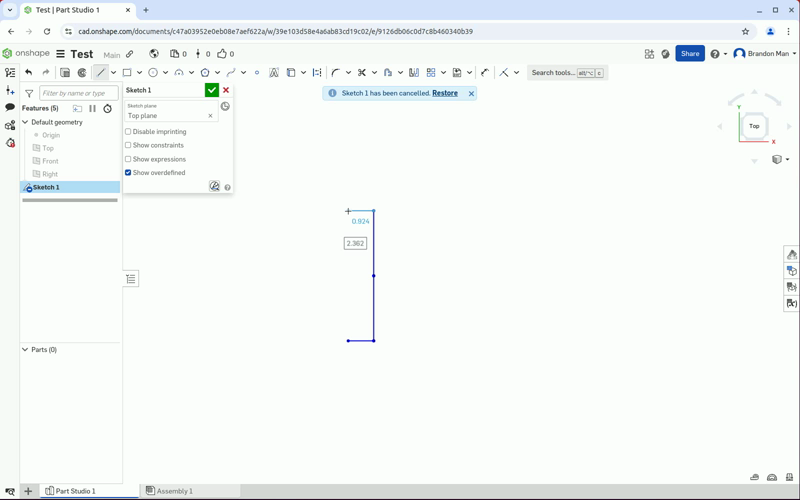
scroll(6)
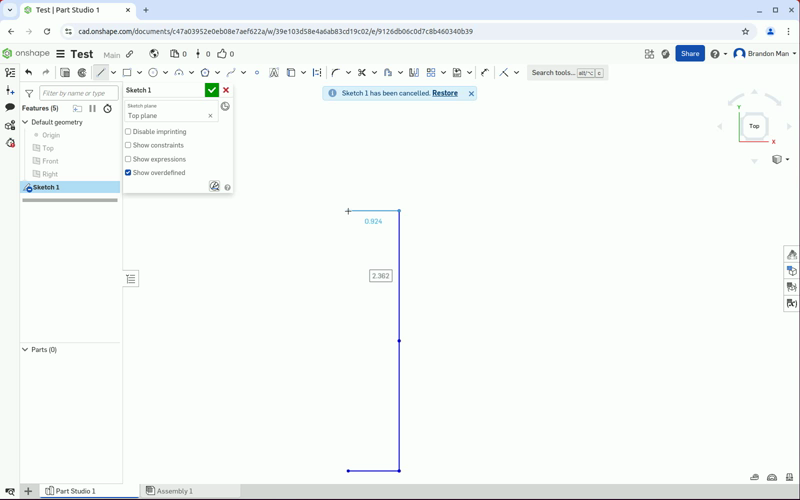
click(348, 210)
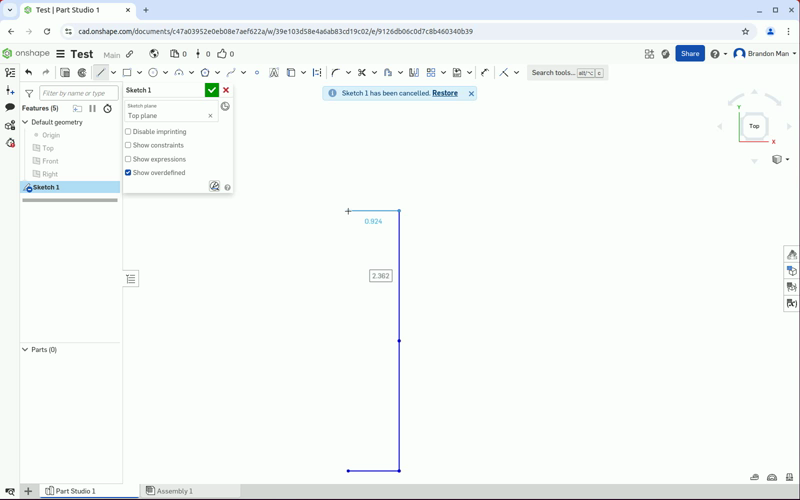
scroll(-6)
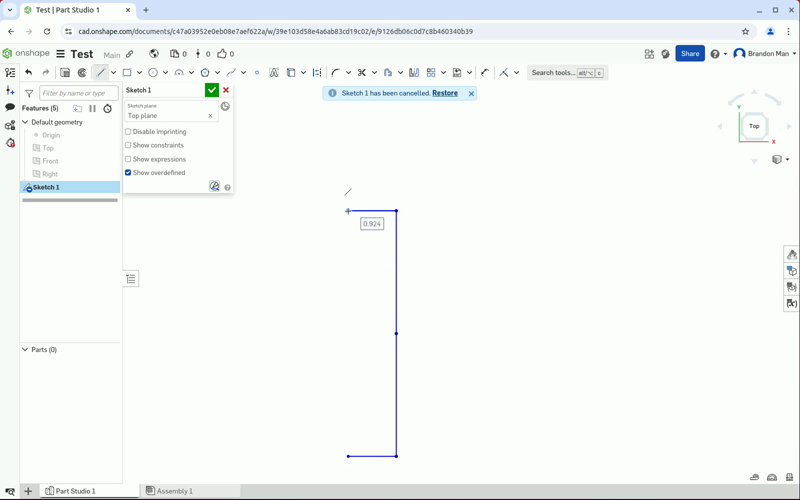
scroll(-6)
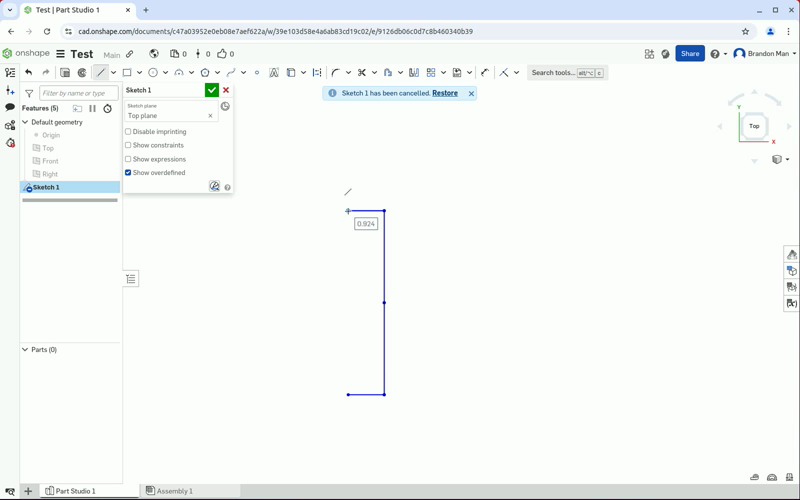
scroll(-6)
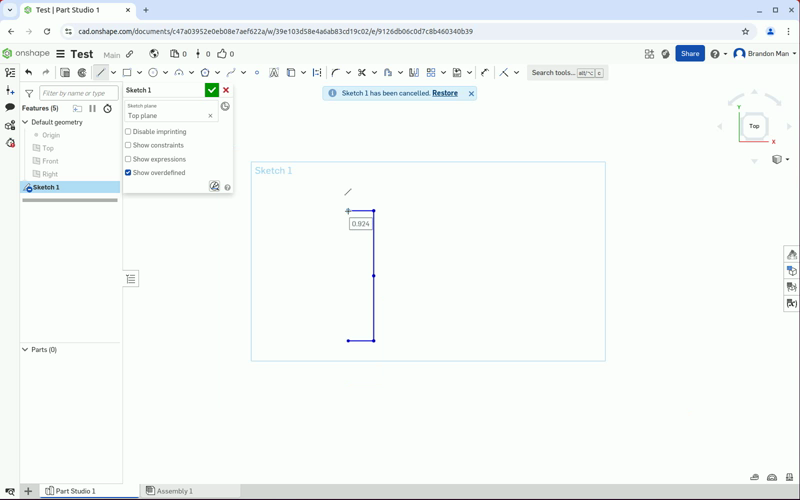
scroll(-6)
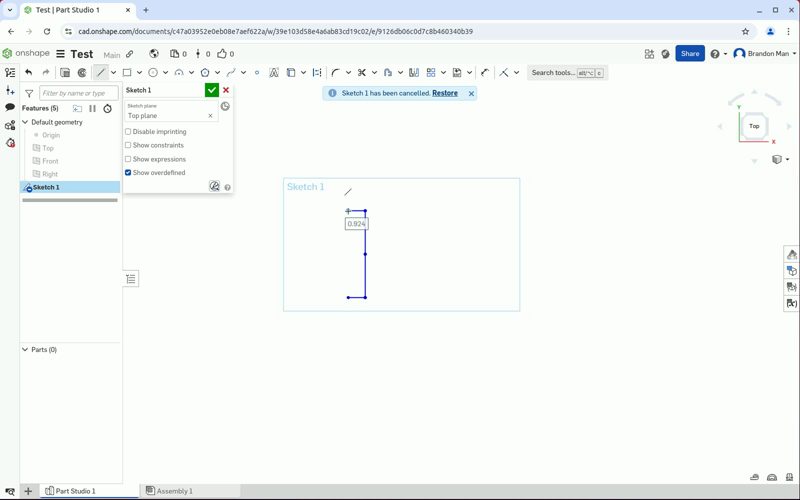
scroll(-6)
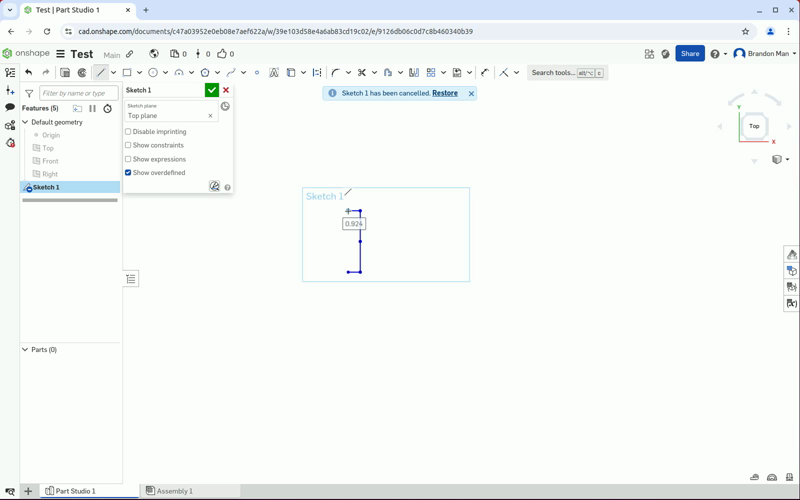
scroll(-6)
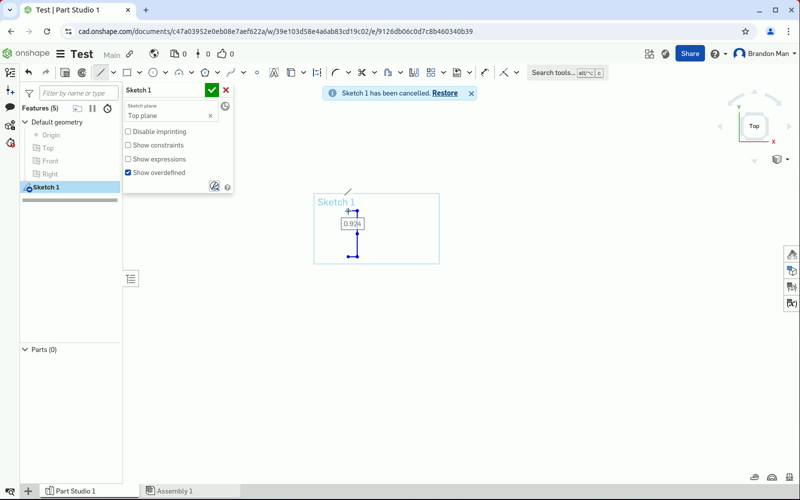
scroll(-6)
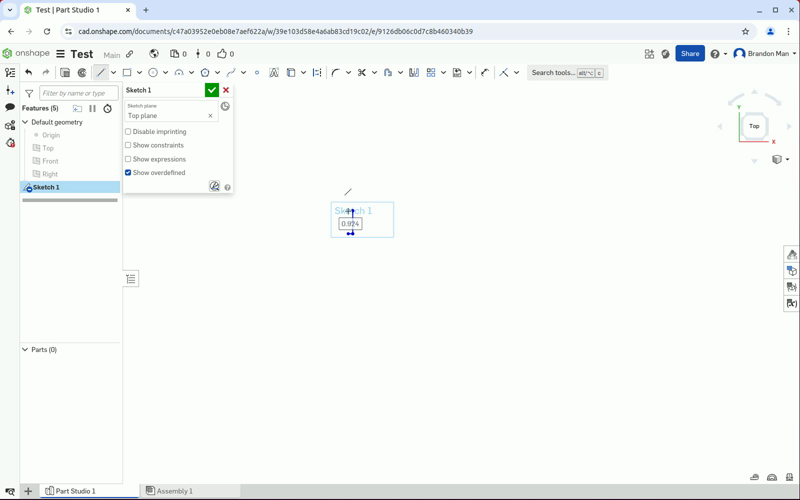
key_up(shift)
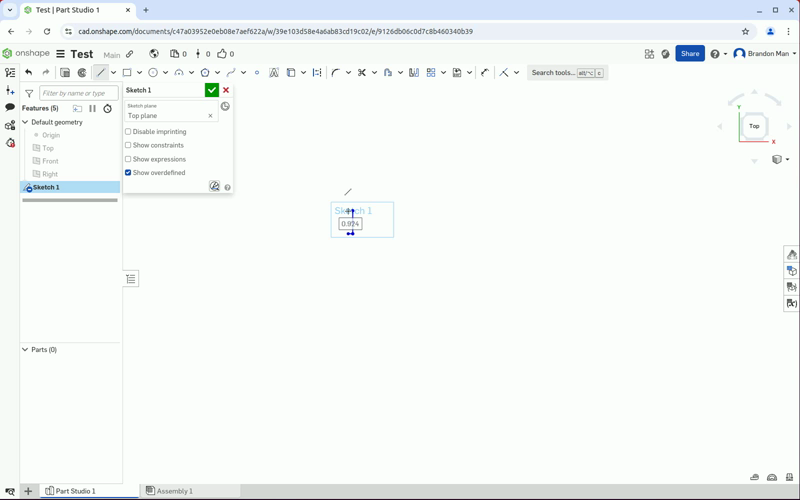
mouse_move(378, 210)
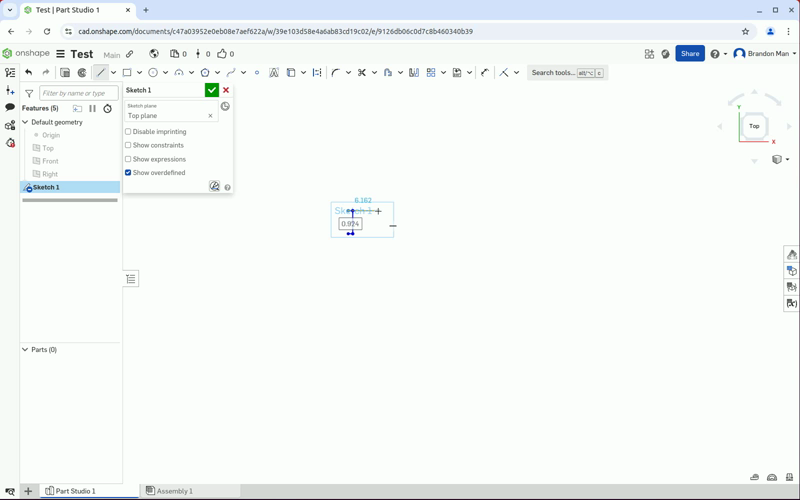
key_down(shift)
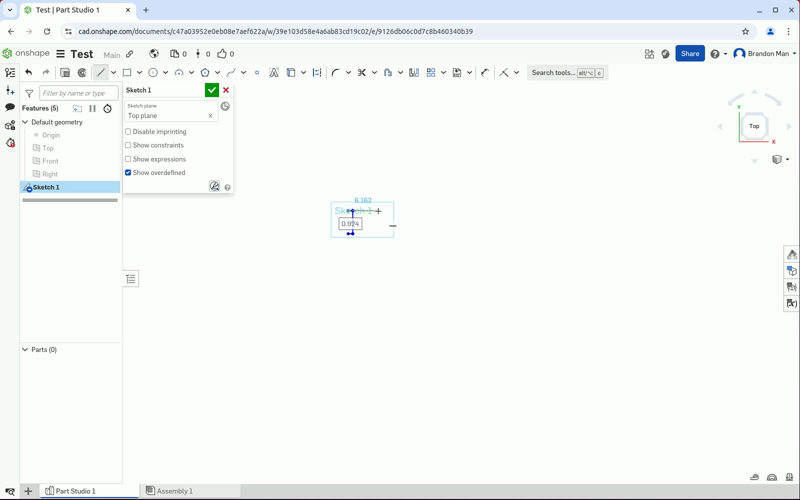
mouse_move(348, 233)
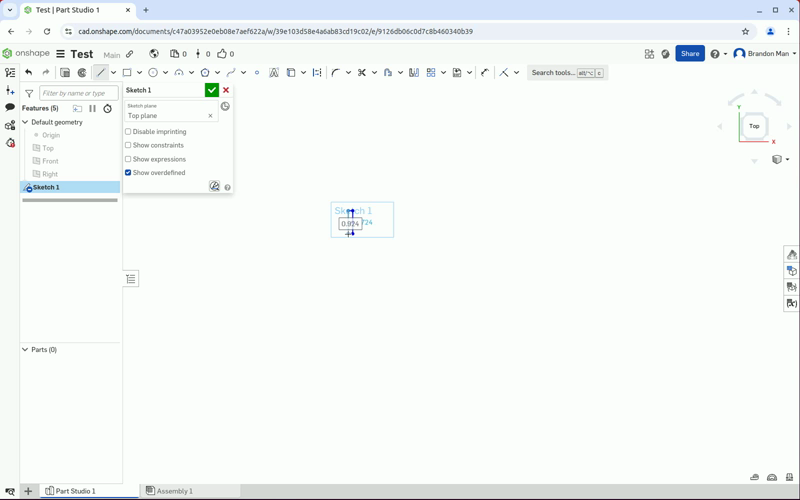
scroll(6)
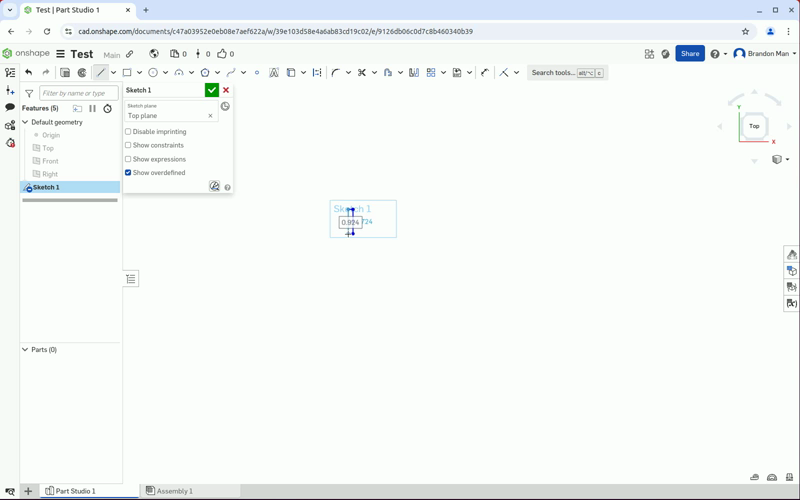
scroll(6)
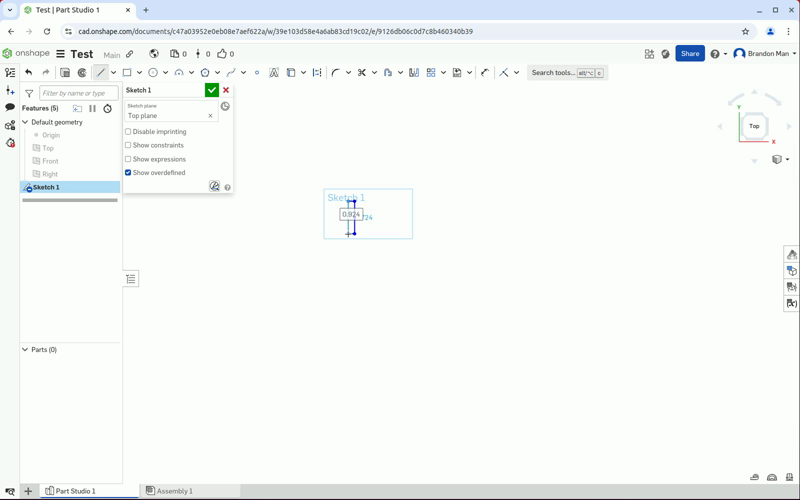
scroll(6)
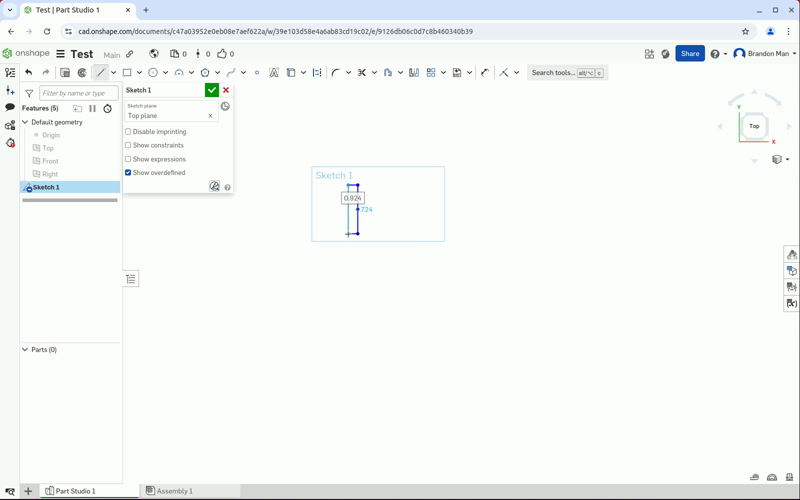
scroll(6)
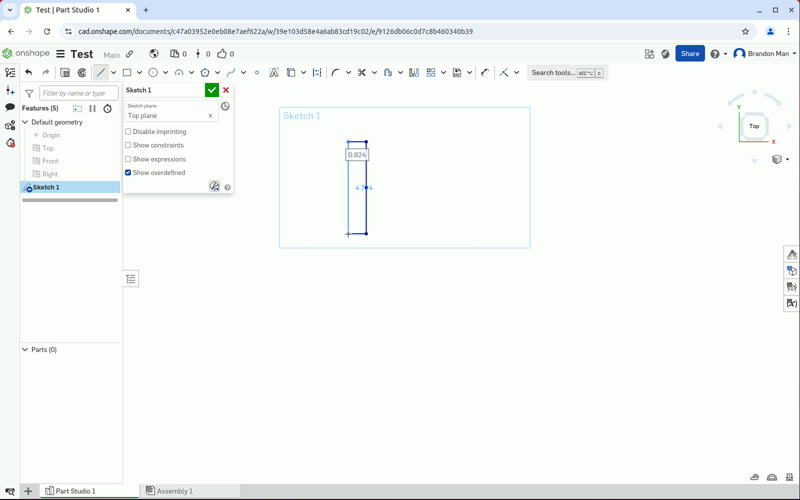
scroll(6)
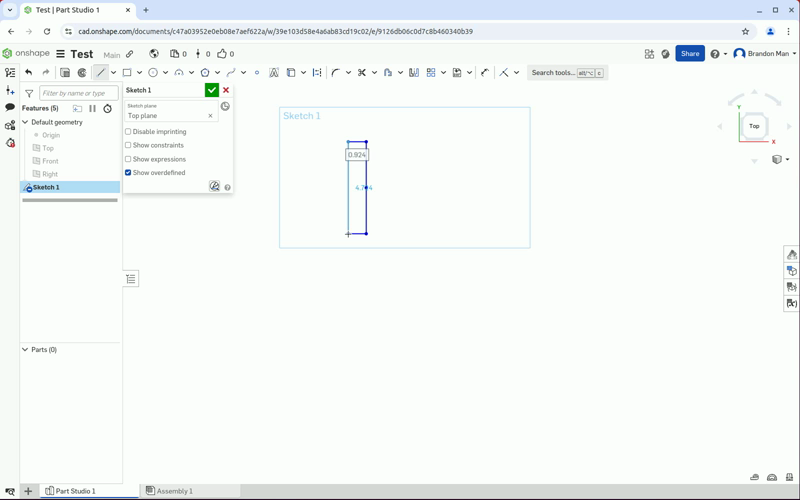
scroll(6)
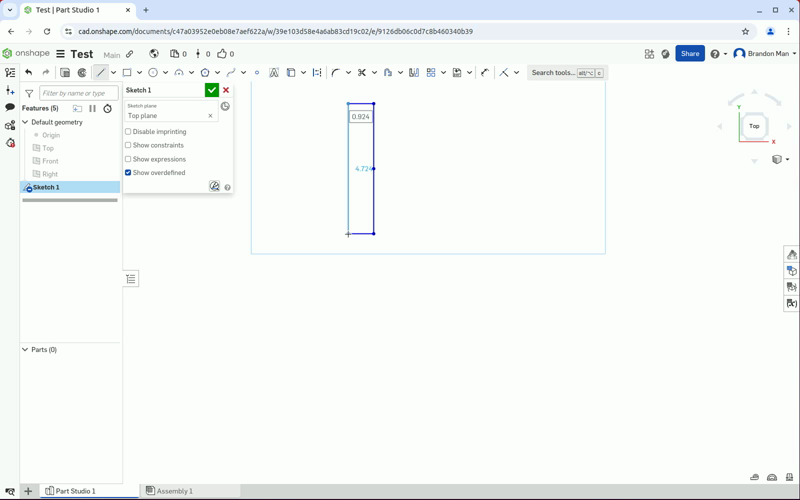
scroll(6)
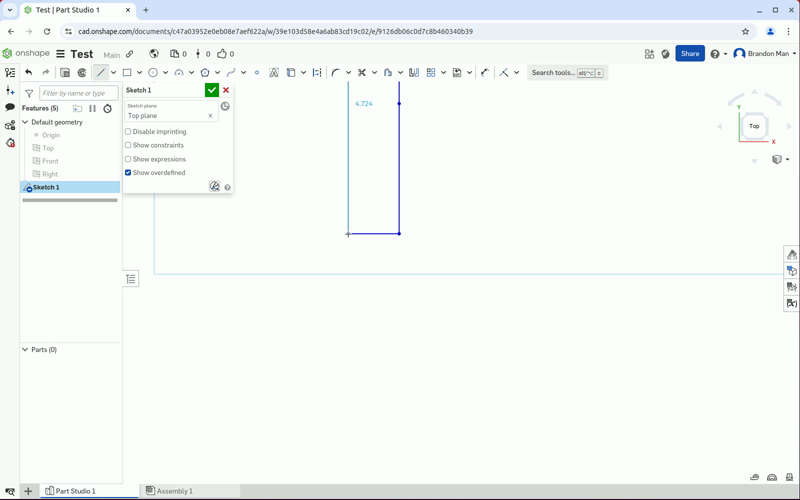
key_up(shift)
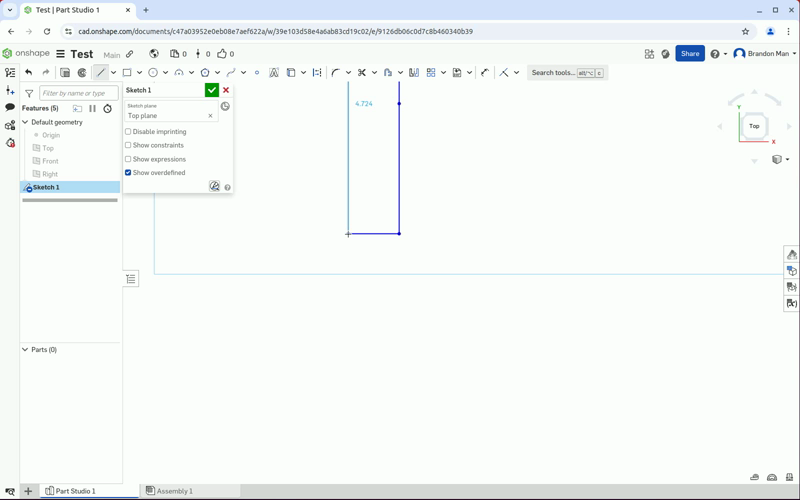
click(348, 233)
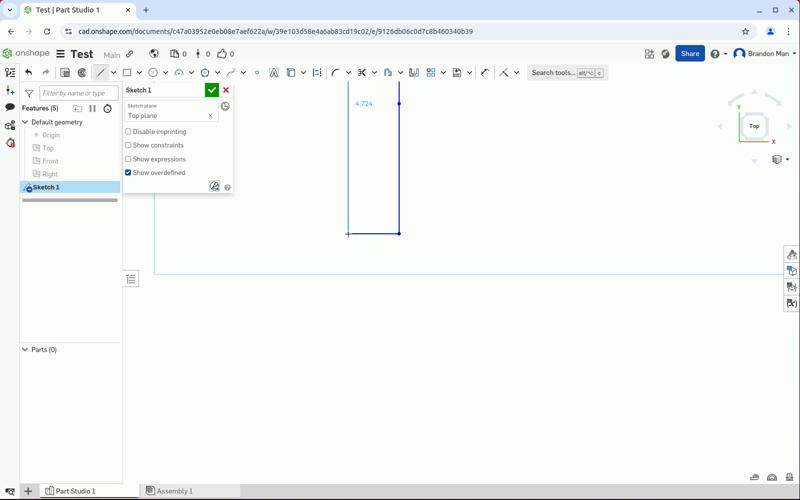
scroll(-6)
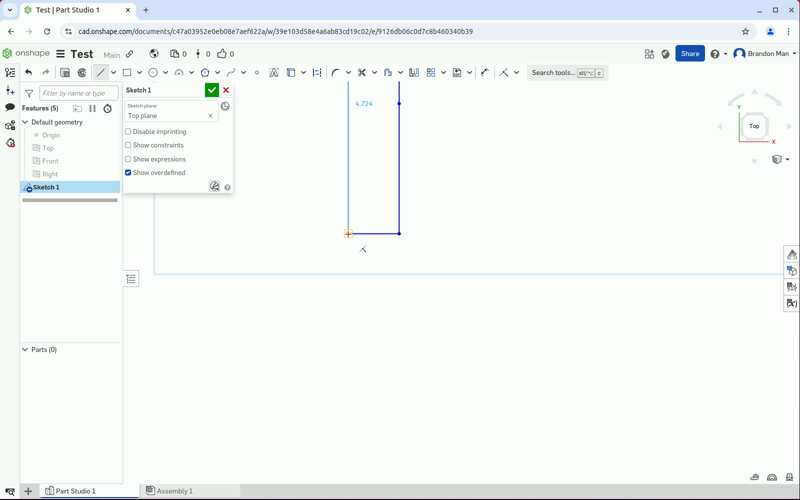
scroll(-6)
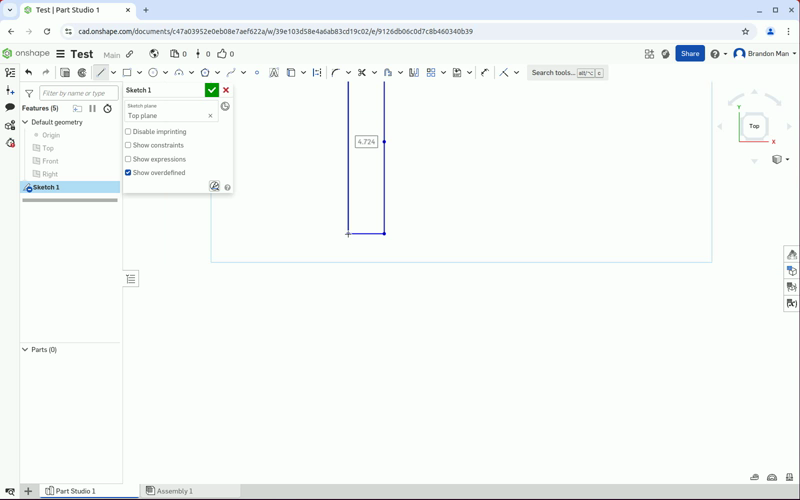
scroll(-6)
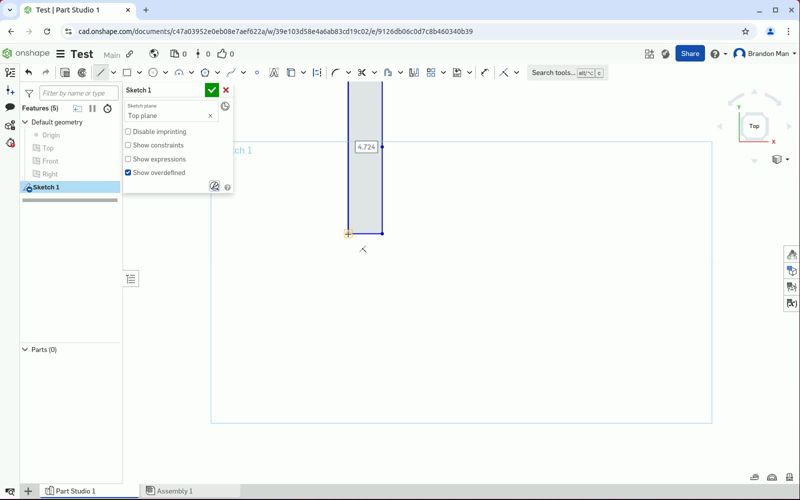
scroll(-6)
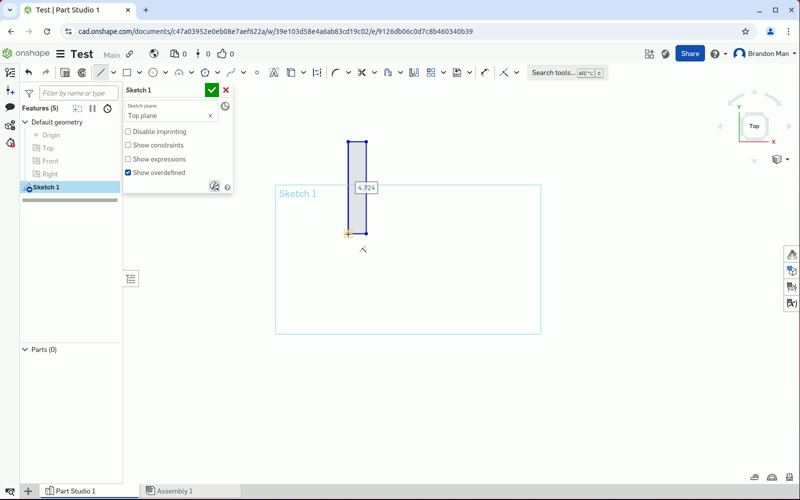
scroll(-6)
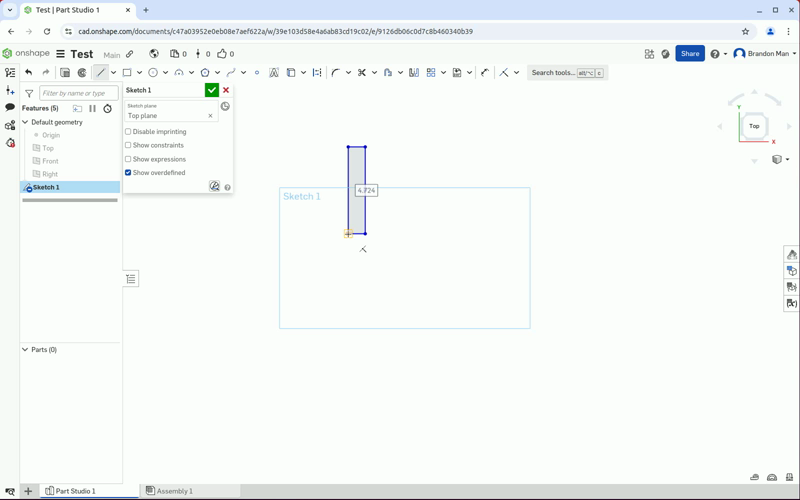
scroll(-6)
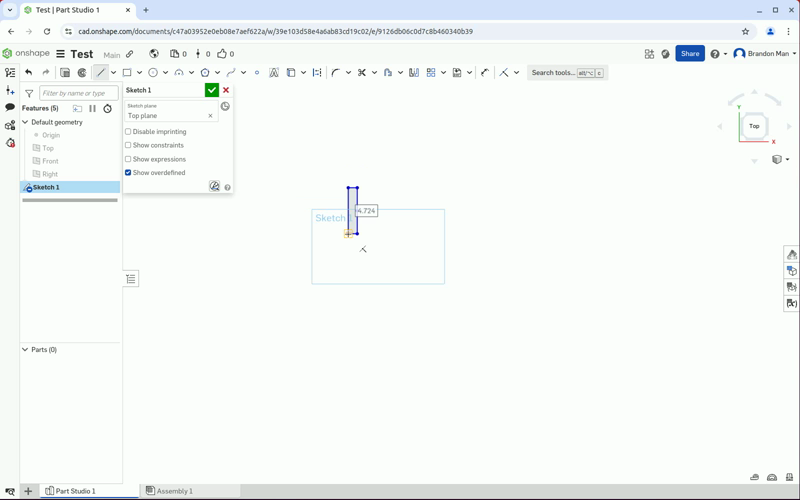
scroll(-6)
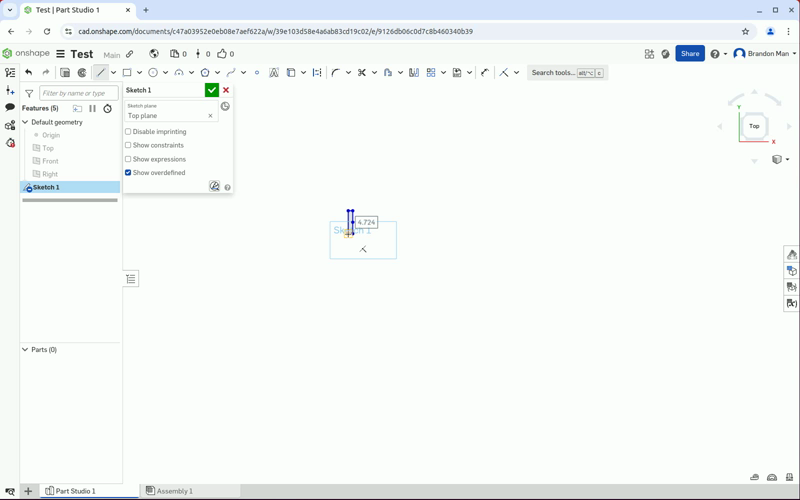
key(esc)
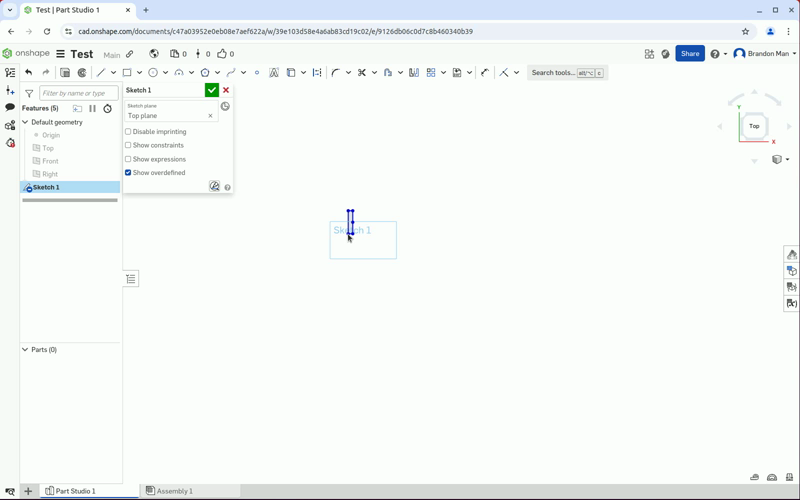
mouse_move(348, 217)
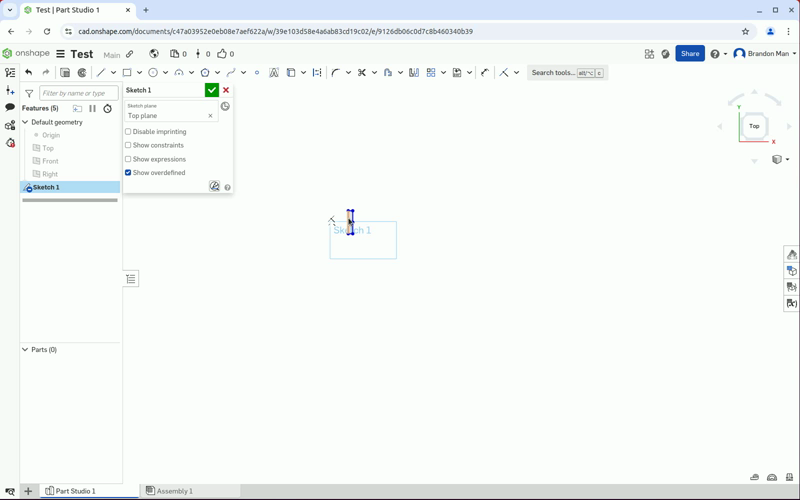
scroll(6)
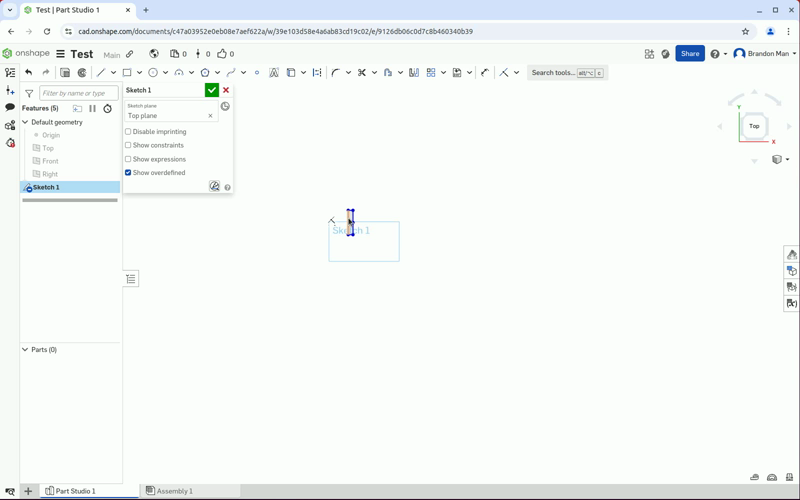
scroll(6)
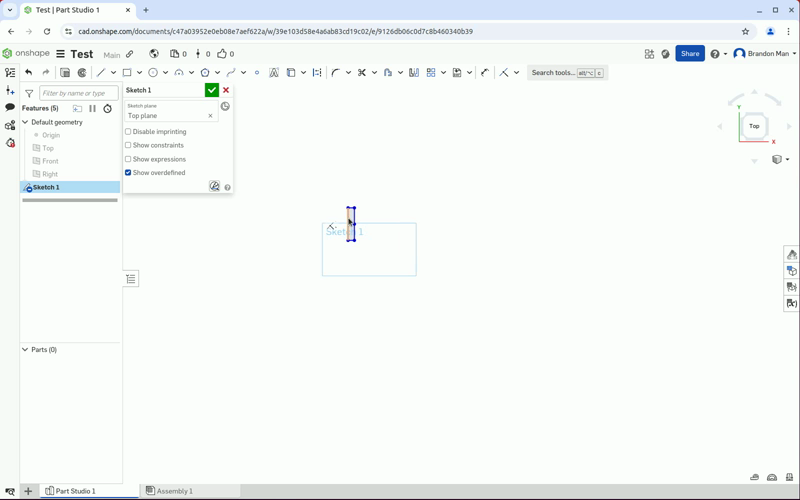
scroll(6)
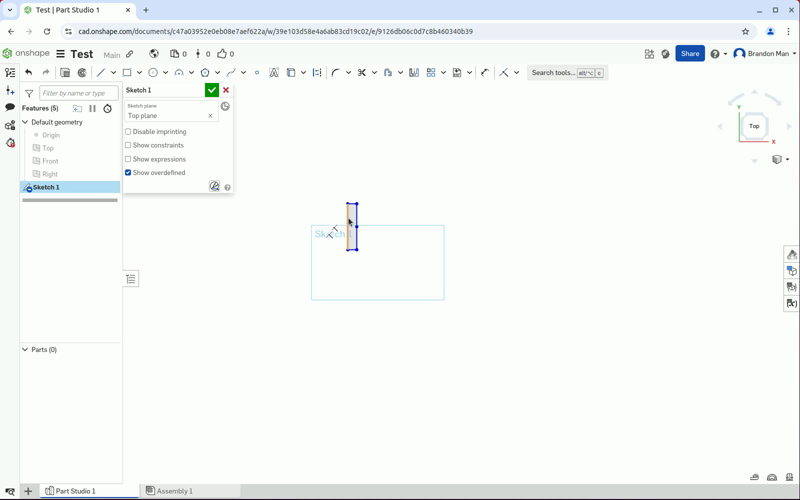
scroll(6)
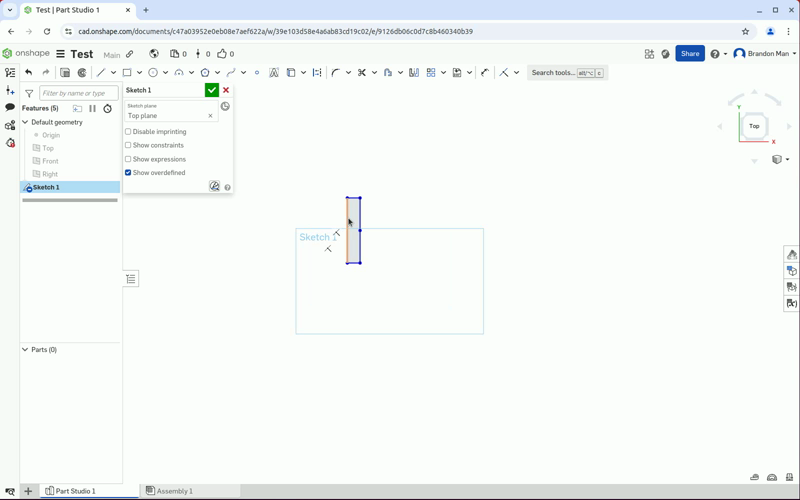
scroll(6)
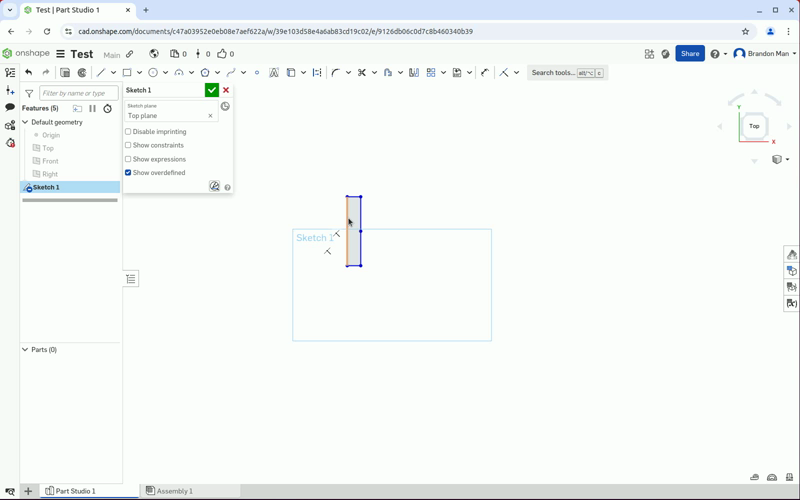
scroll(6)
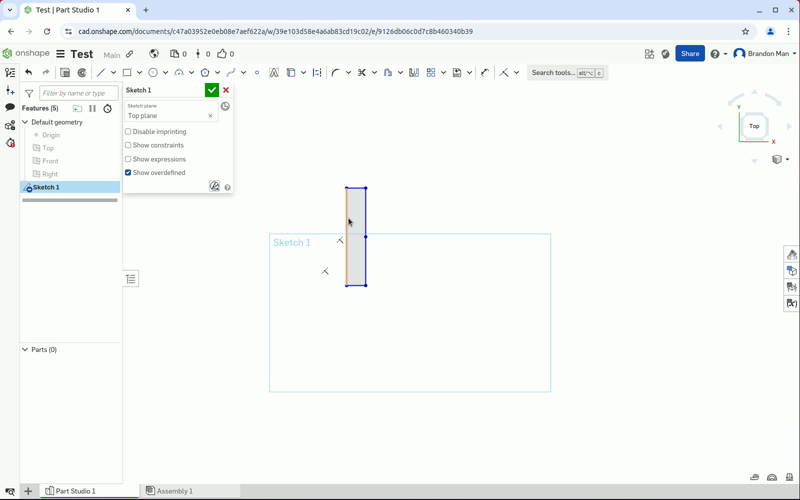
scroll(6)
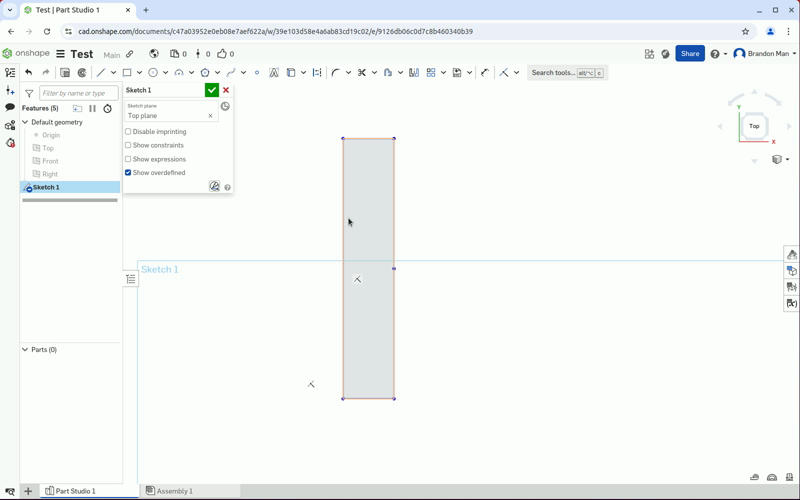
click(348, 217)
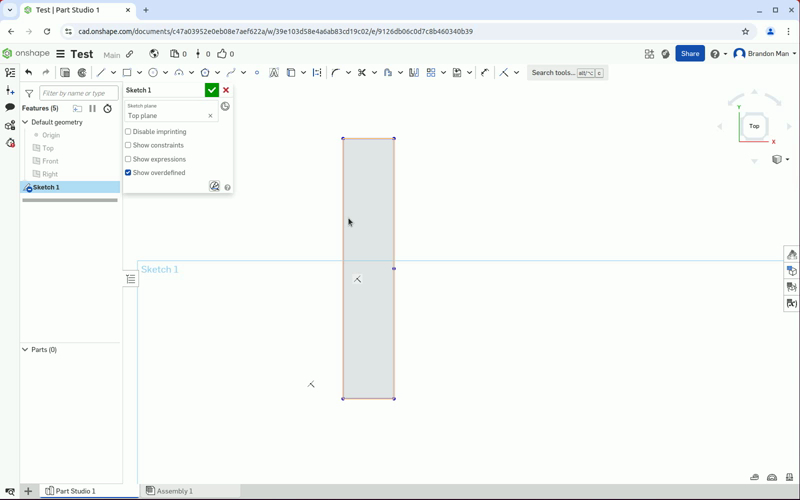
scroll(-6)
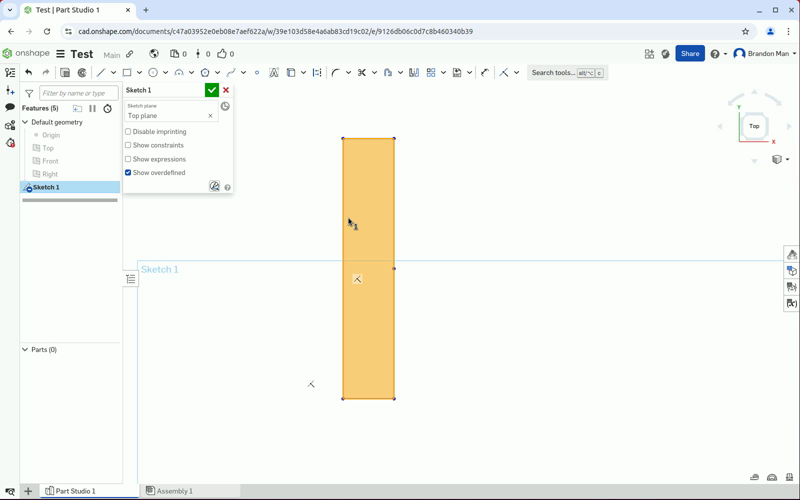
scroll(-6)
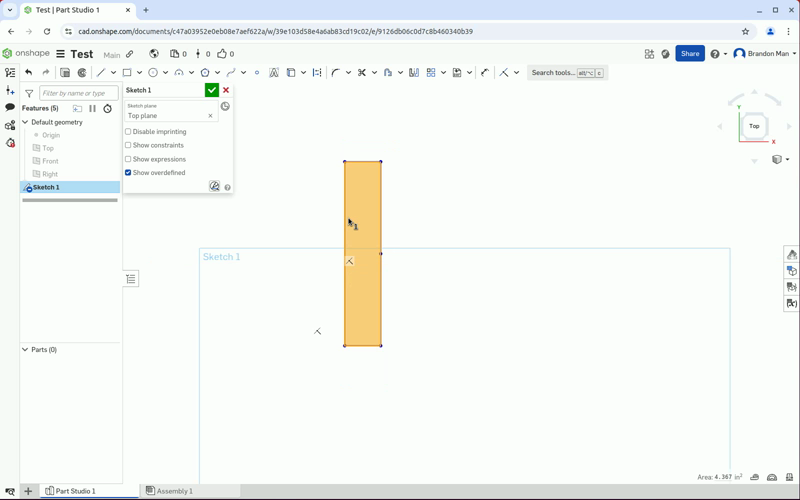
scroll(-6)
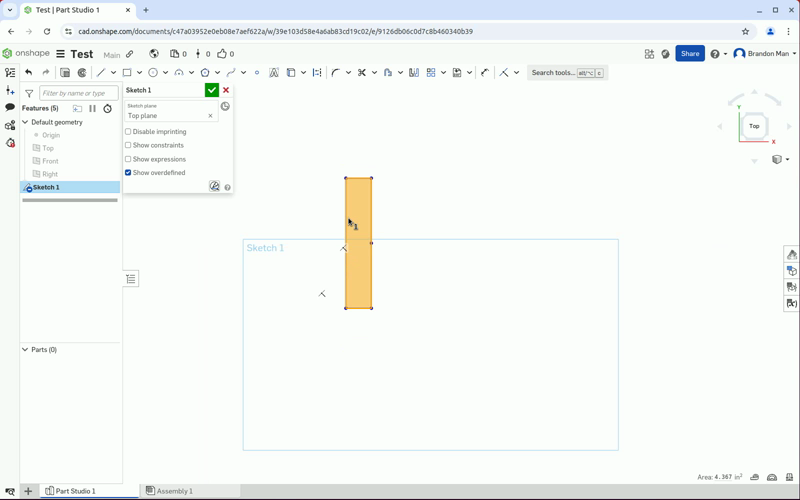
scroll(-6)
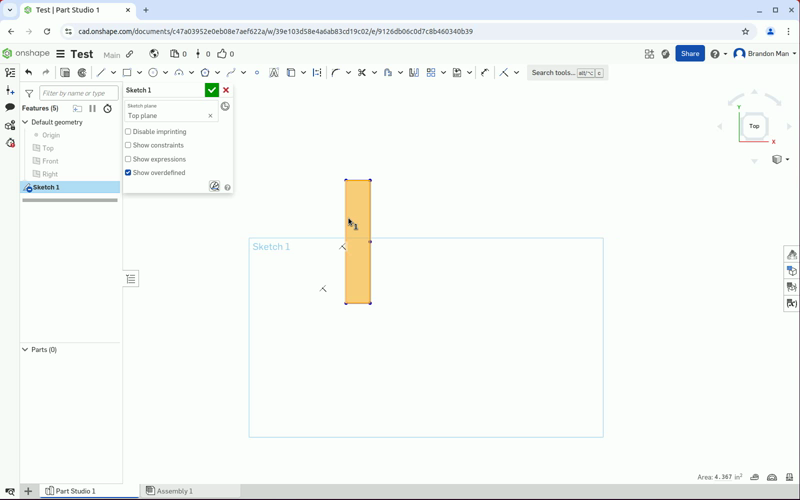
scroll(-6)
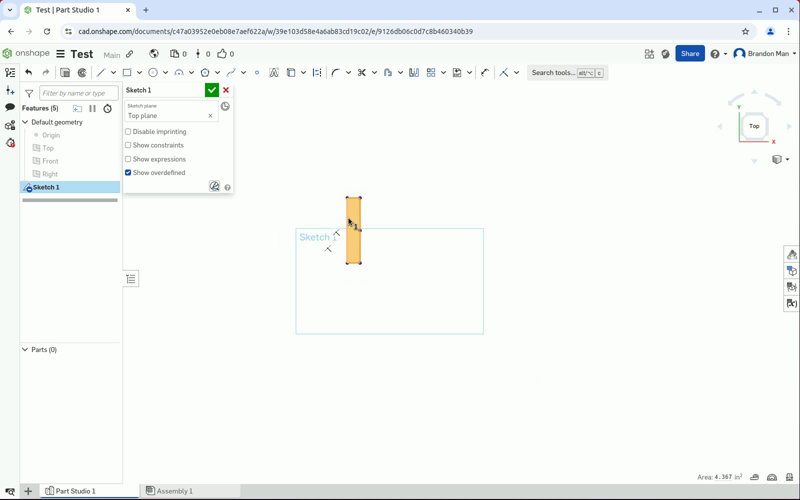
scroll(-6)
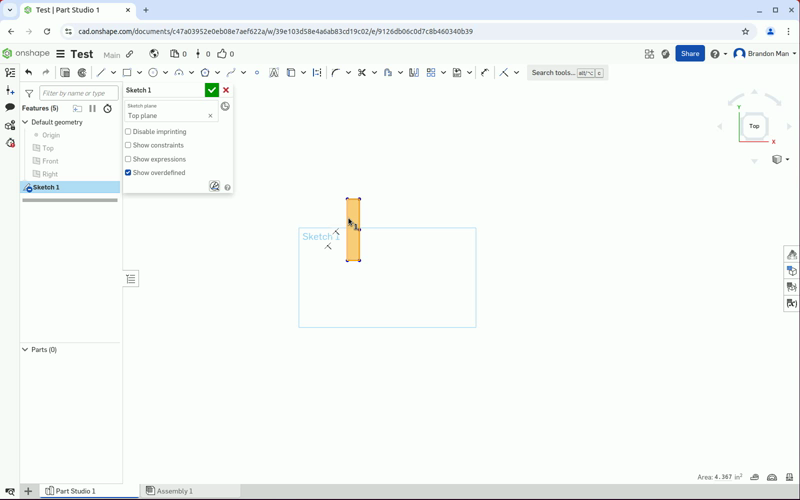
scroll(-6)
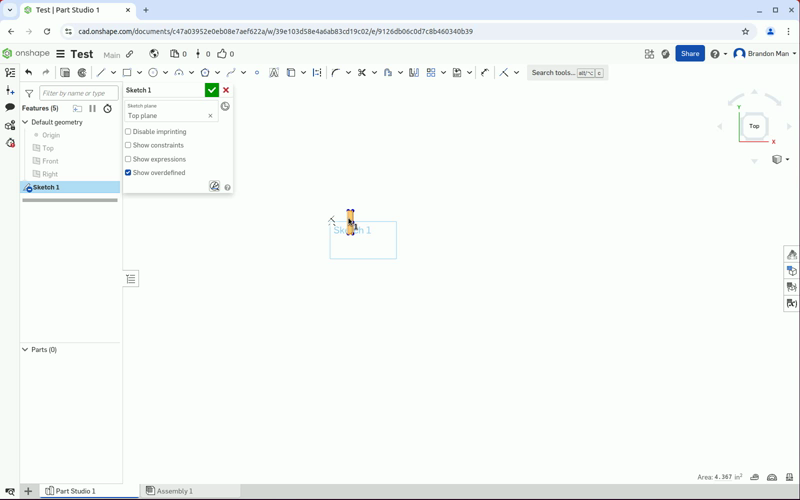
mouse_move(73, 352)
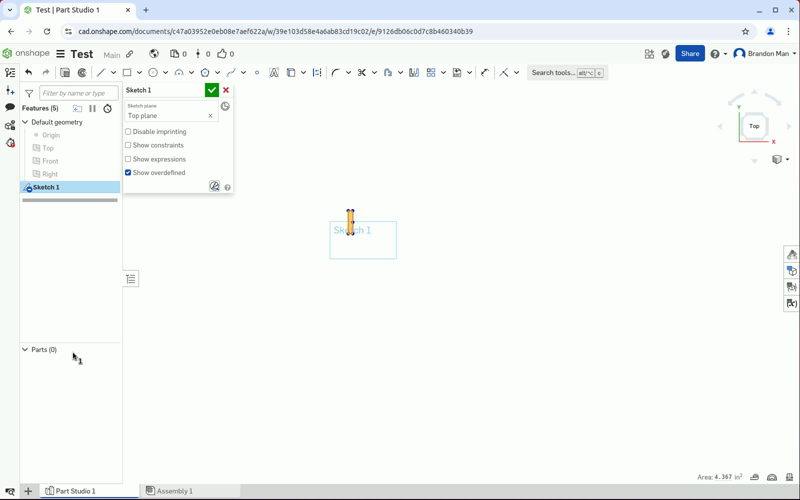
key(shift+y)
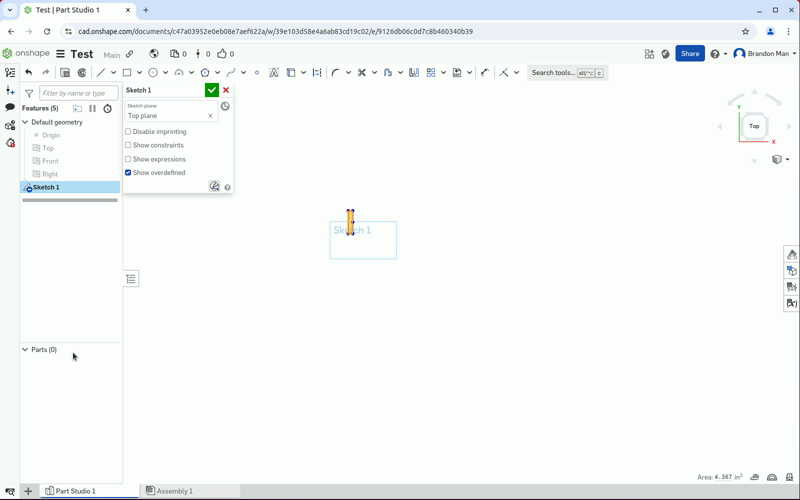
key(shift+e)
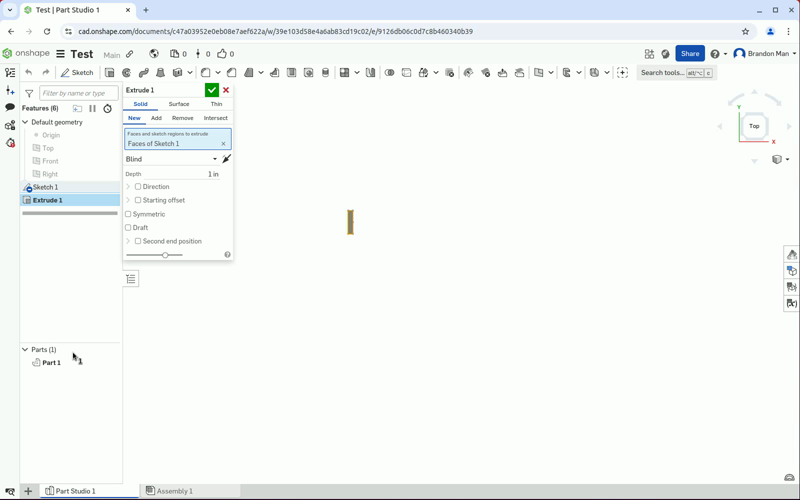
mouse_move(143, 106)
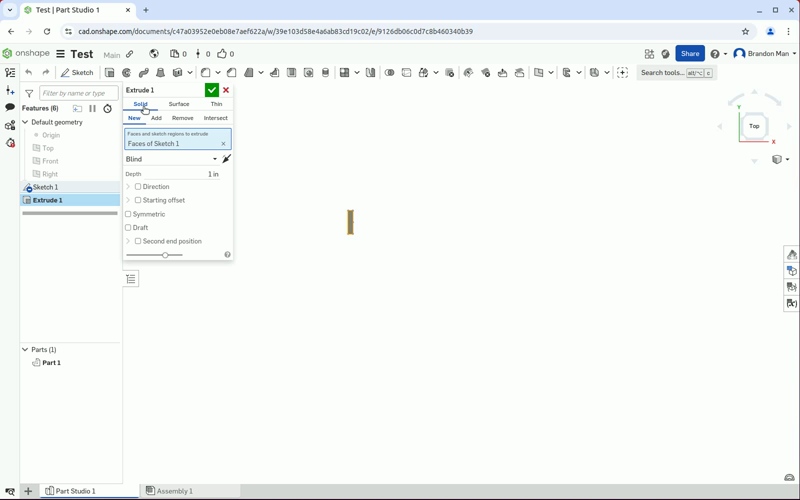
click(143, 106)
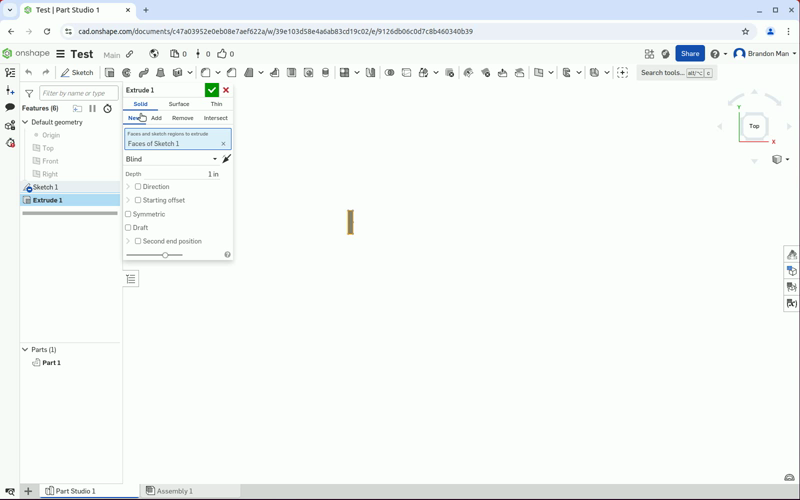
mouse_move(137, 120)
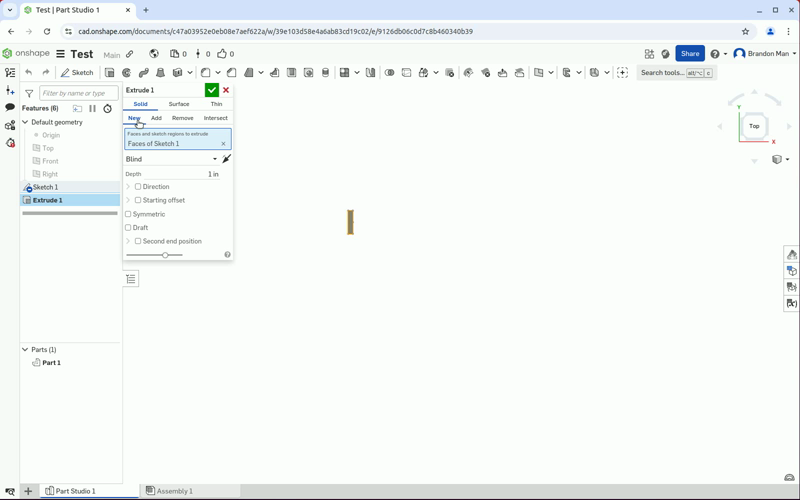
click(137, 120)
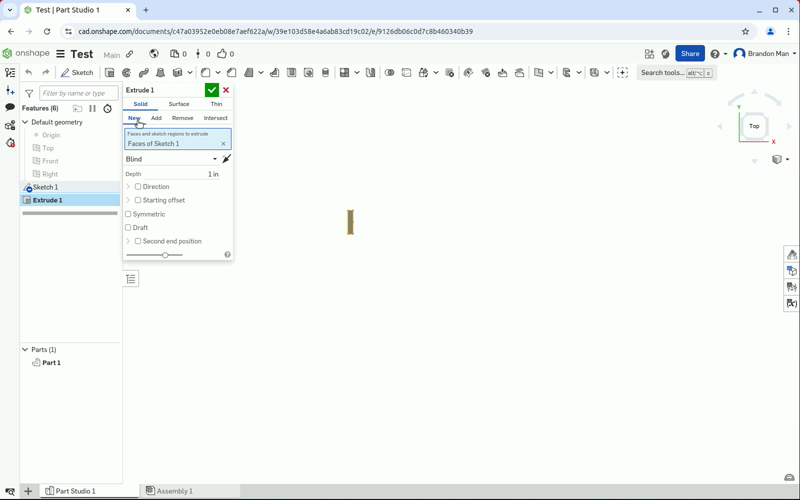
key(tab, 4)
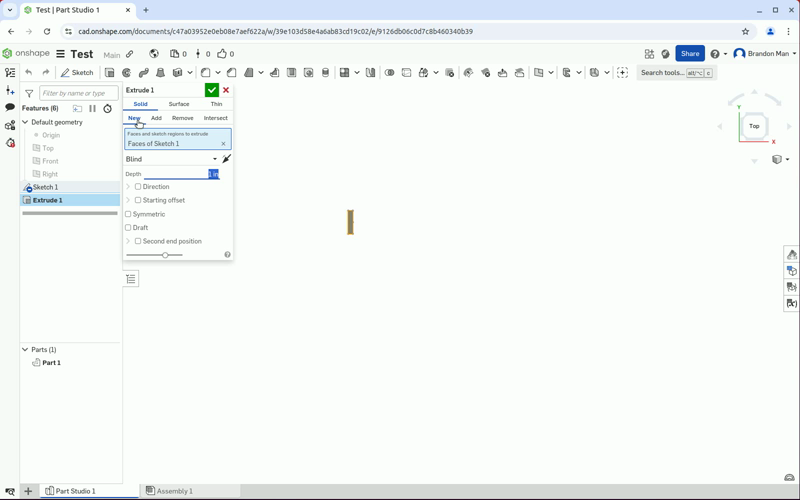
text(17.09)
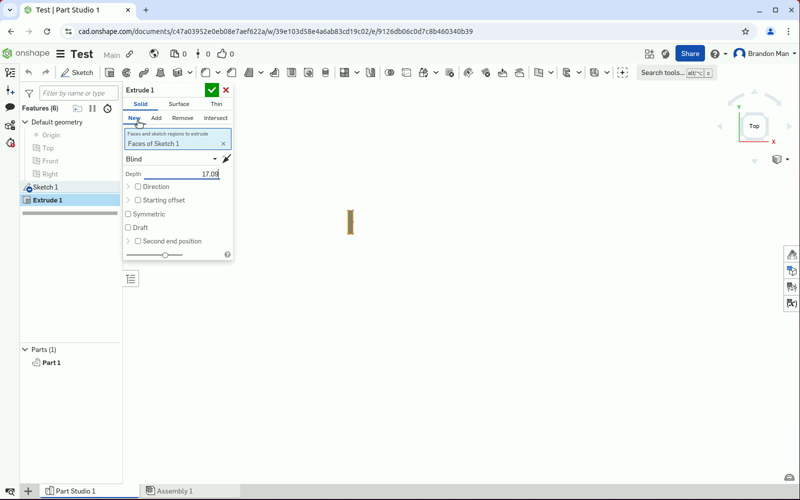
key(enter)
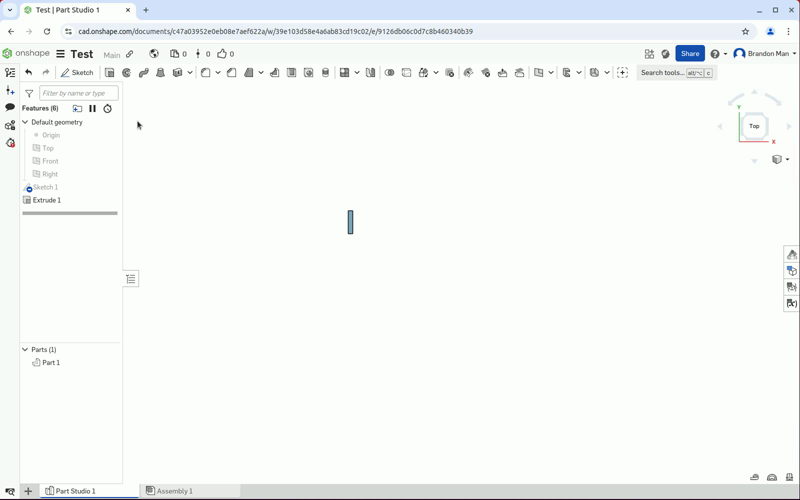
key(shift+h)
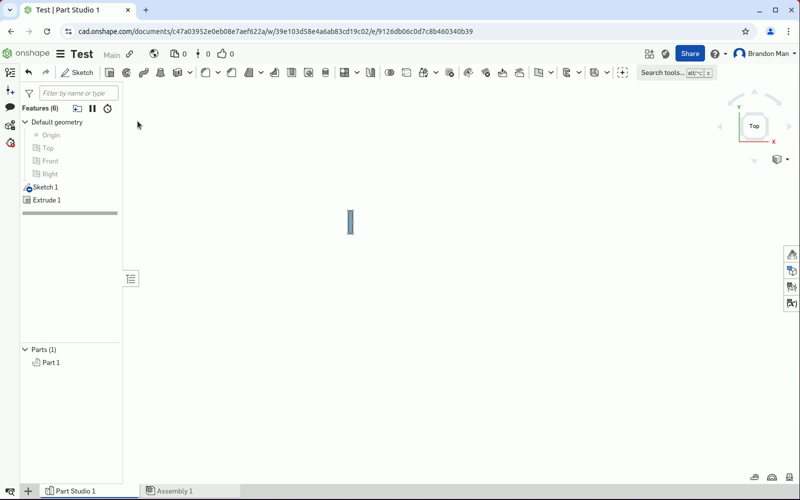
key(shift+h)
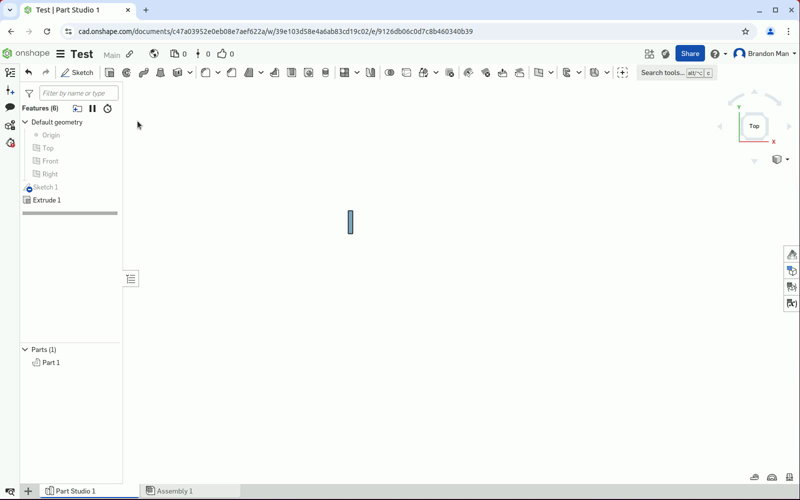
mouse_move(73, 189)
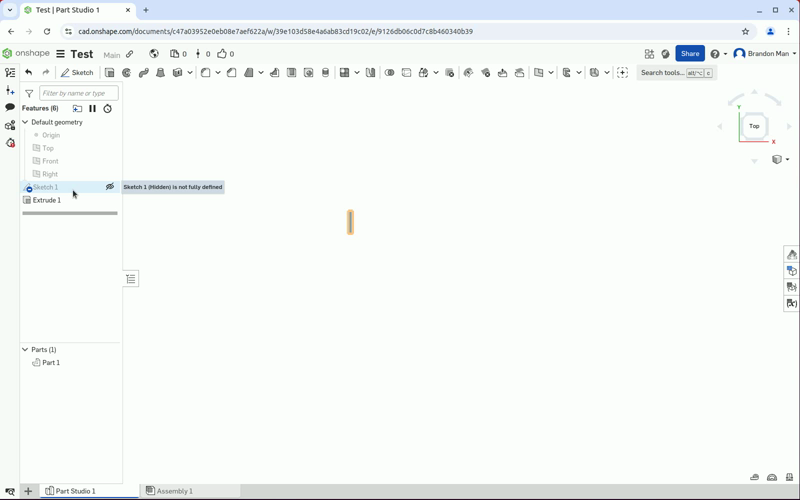
click(73, 189)
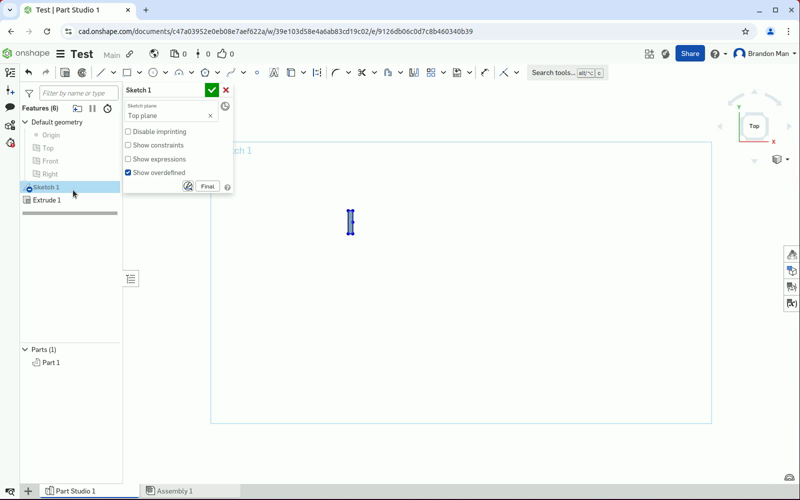
mouse_move(229, 92)
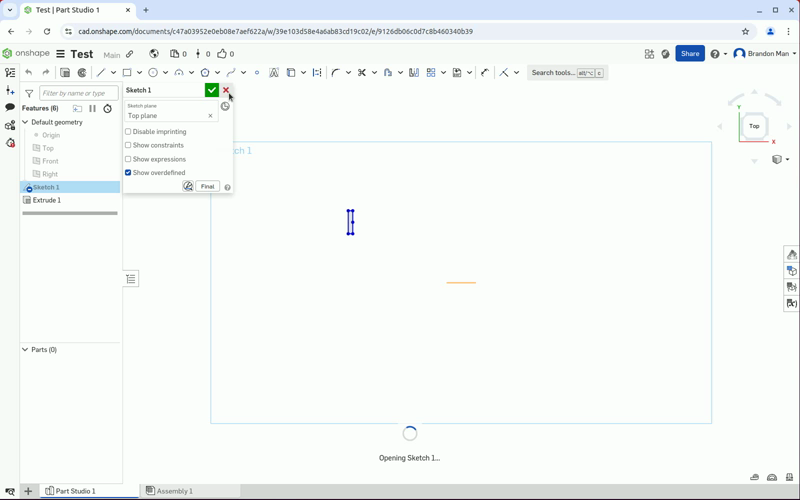
click(229, 92)
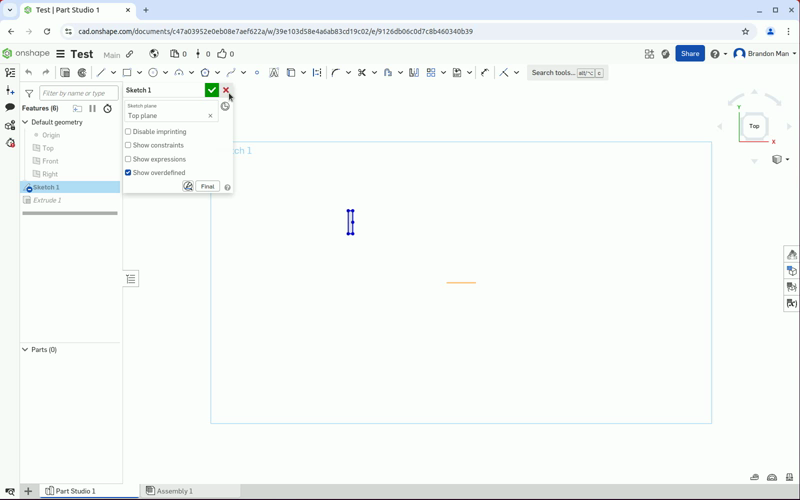
key(shift+s)
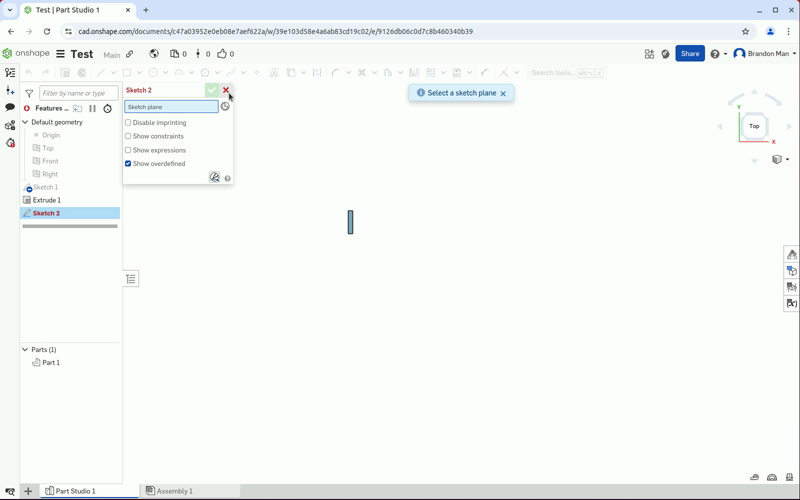
mouse_move(73, 150)
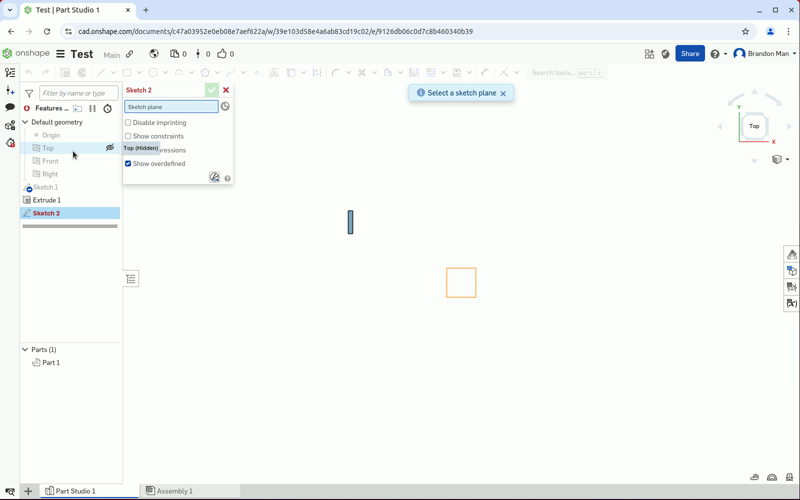
click(73, 150)
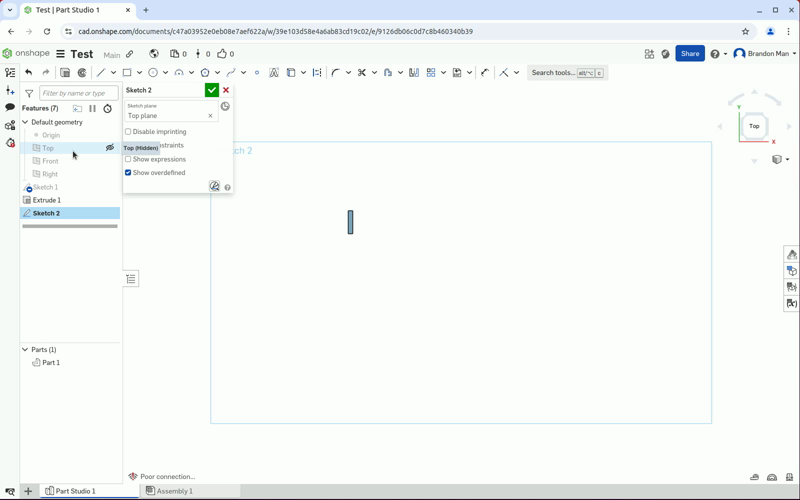
mouse_move(73, 352)
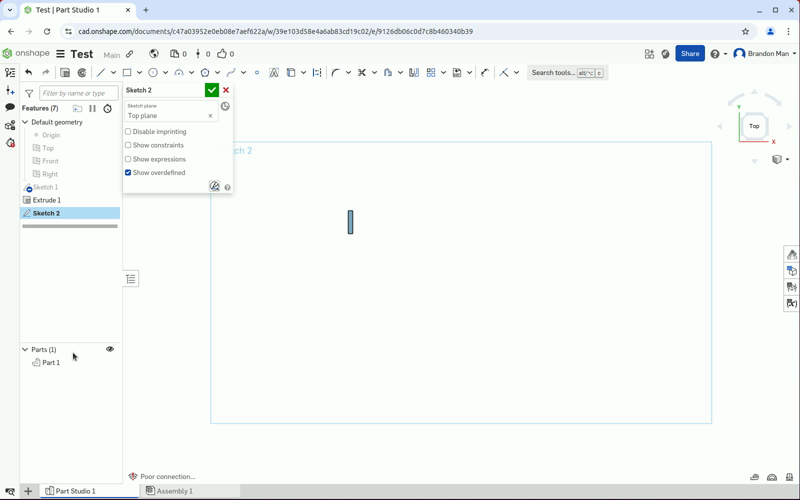
key(y)
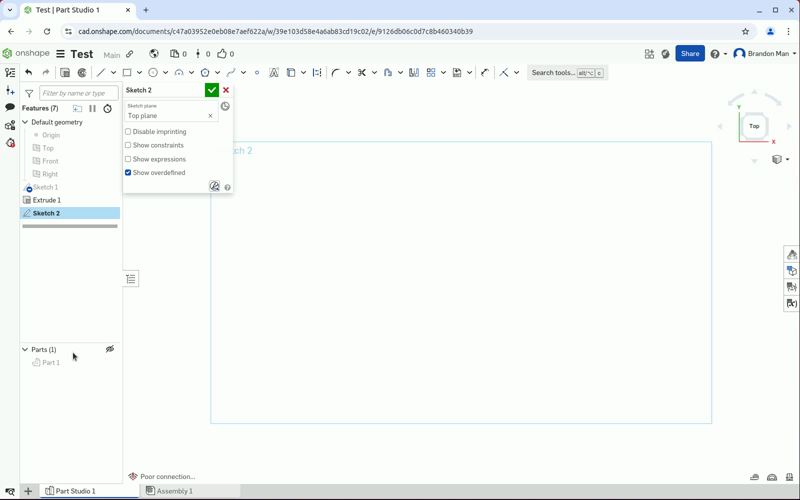
key(l)
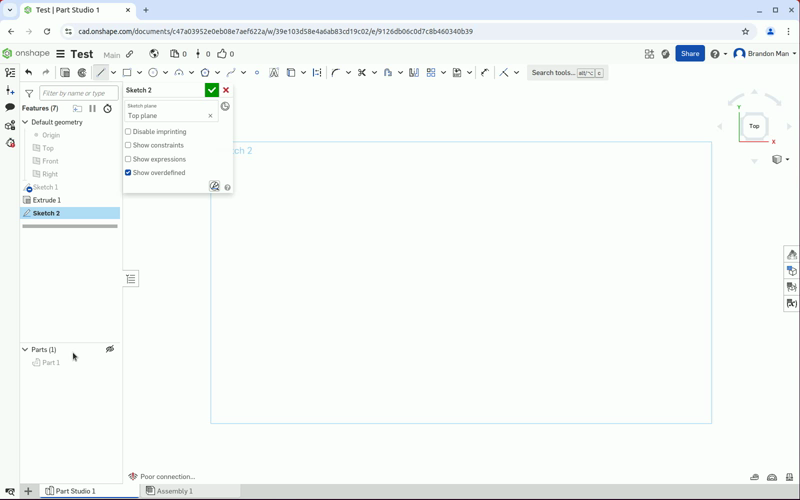
key_down(shift)
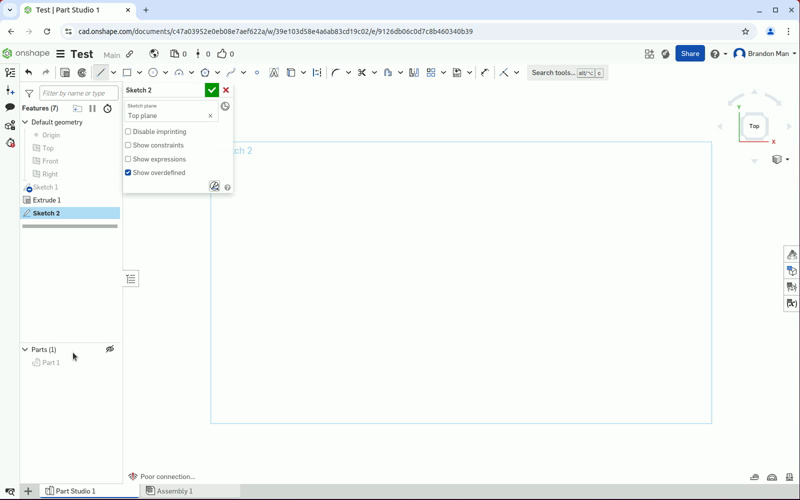
mouse_move(352, 222)
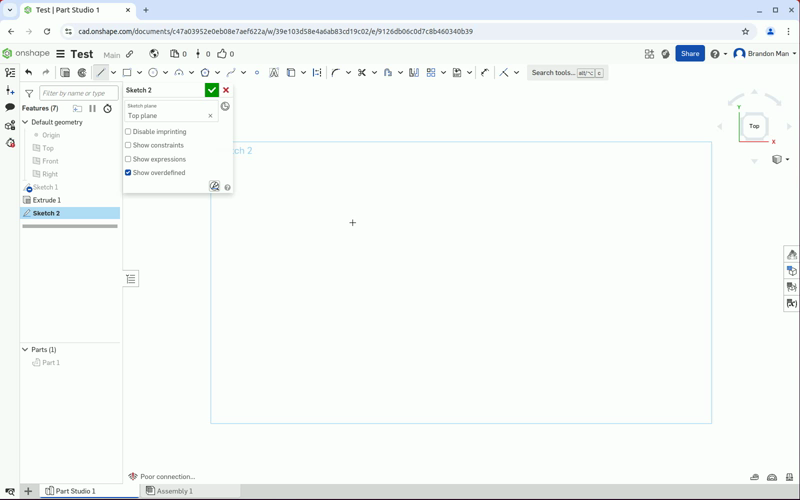
click(352, 222)
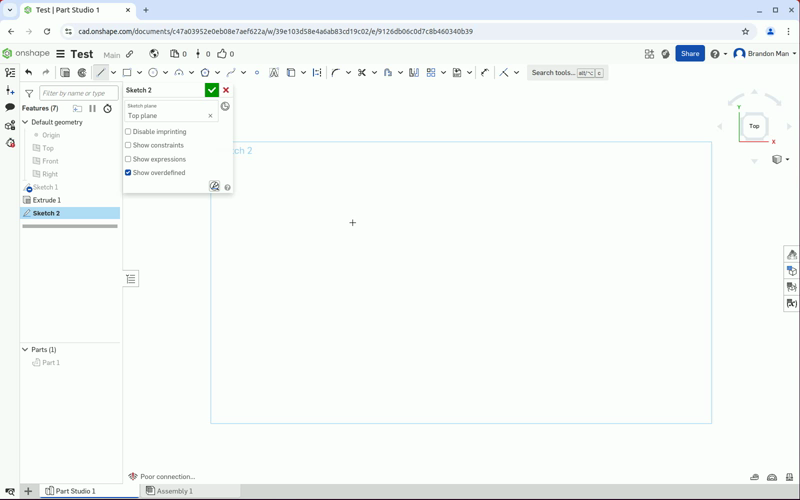
key_up(shift)
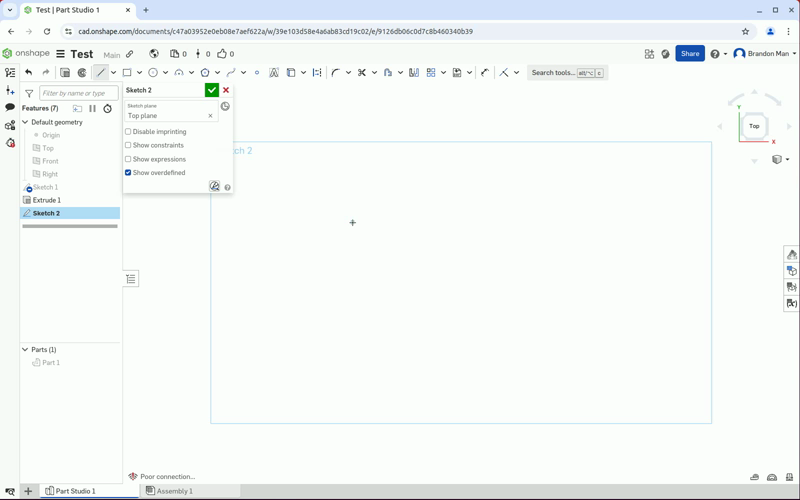
key_down(shift)
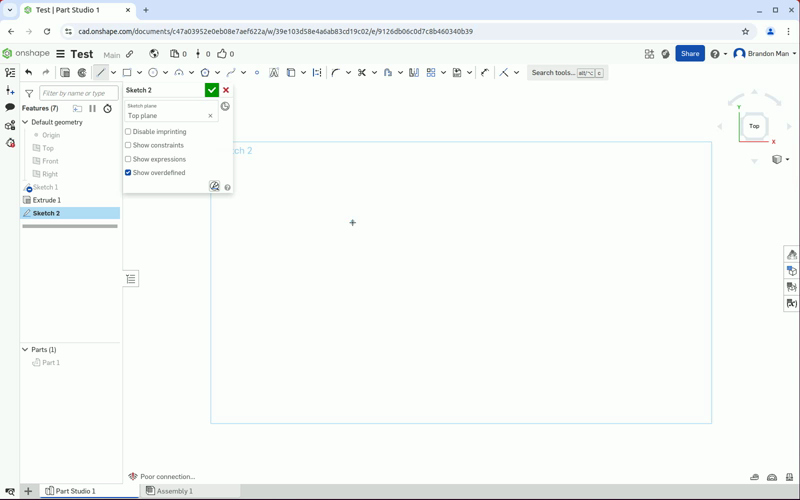
mouse_move(382, 222)
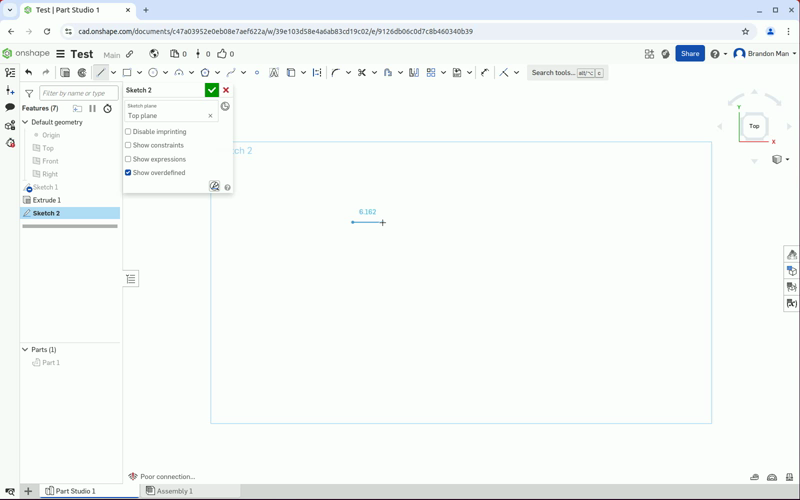
mouse_move(361, 222)
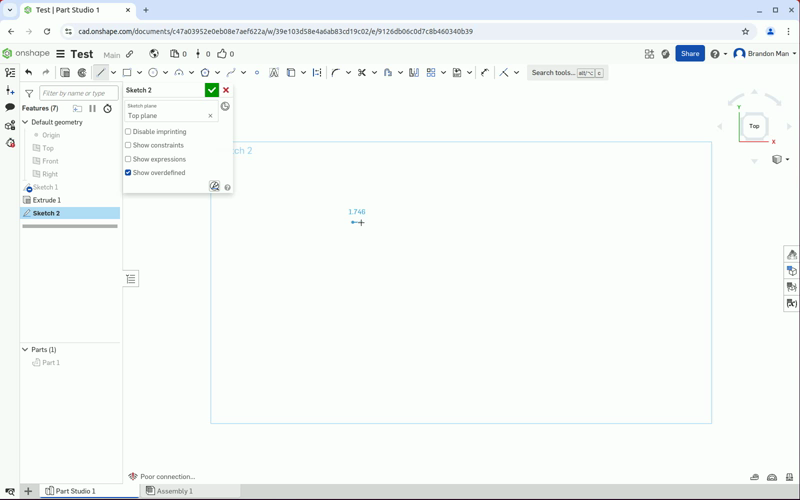
click(361, 222)
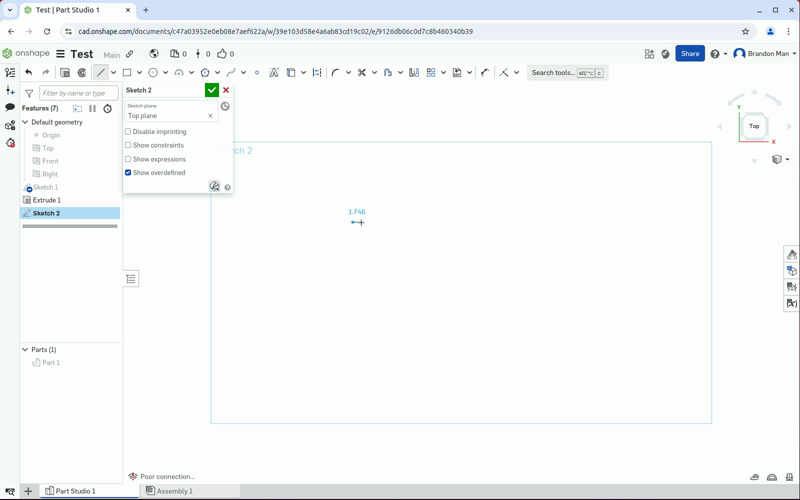
key_up(shift)
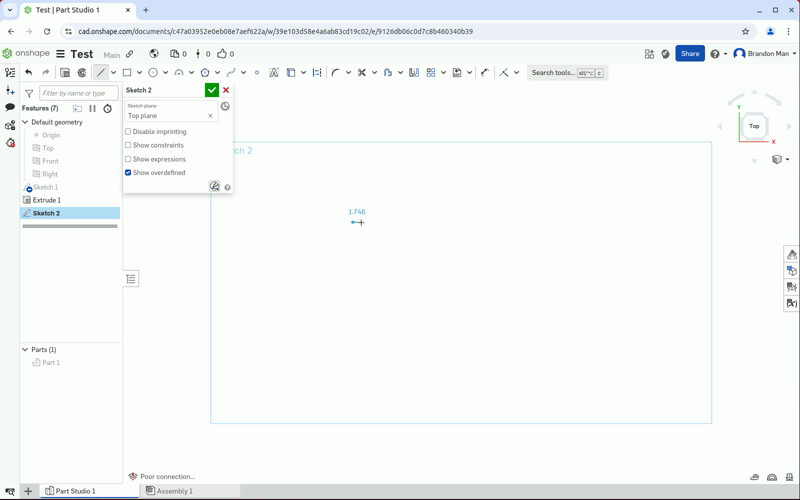
key_down(shift)
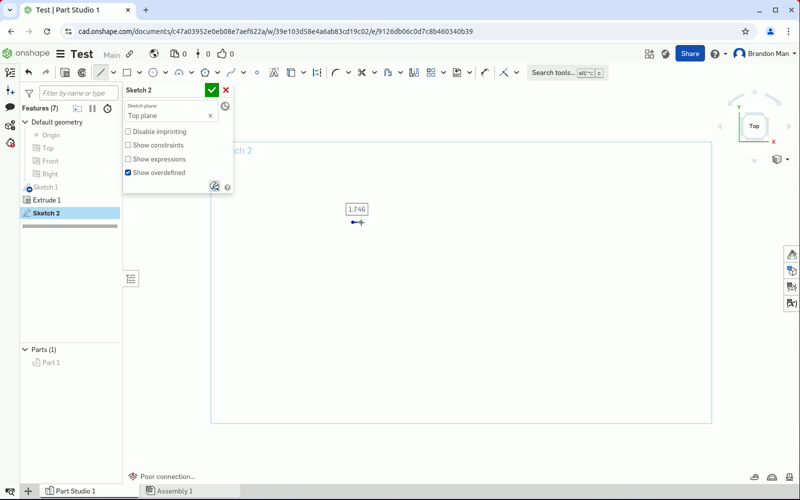
mouse_move(391, 222)
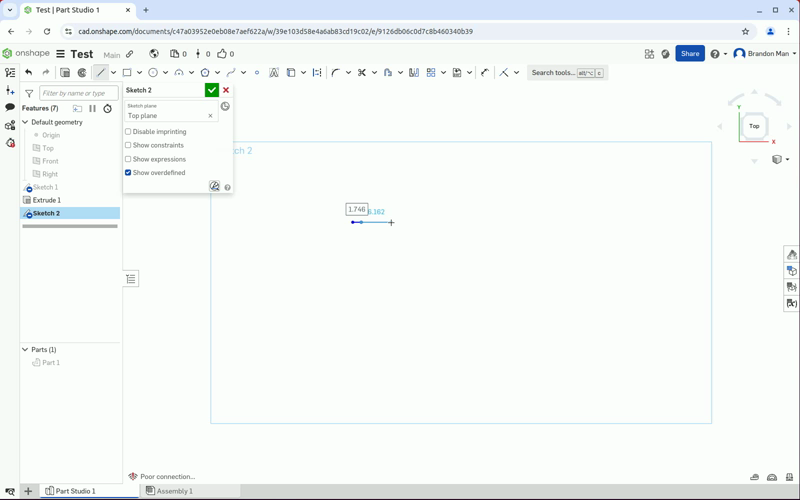
mouse_move(361, 210)
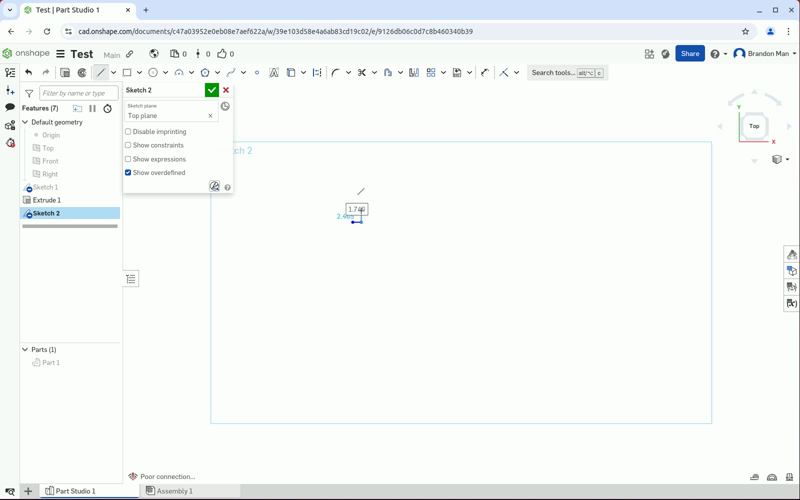
click(361, 210)
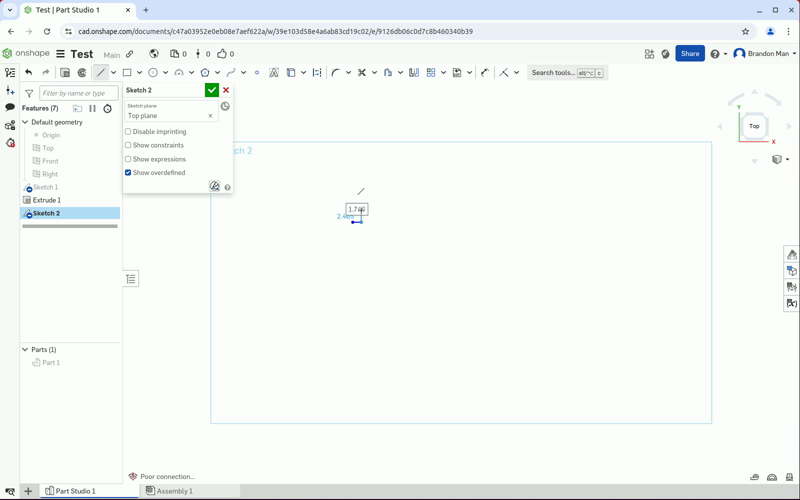
key_up(shift)
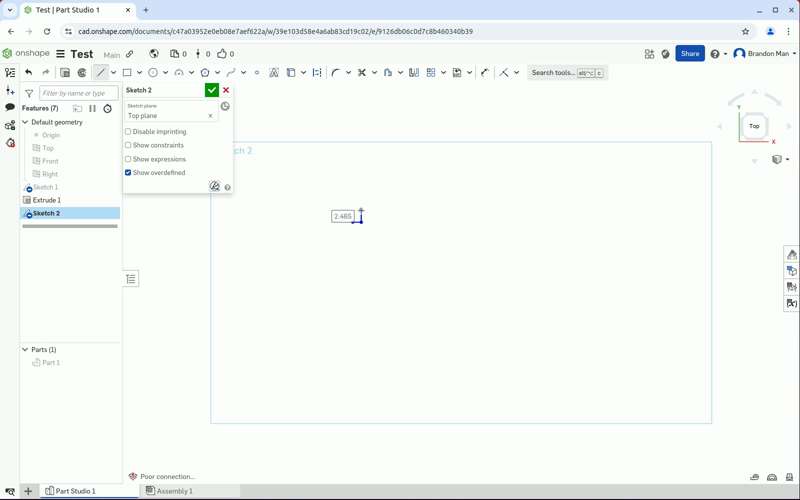
key_down(shift)
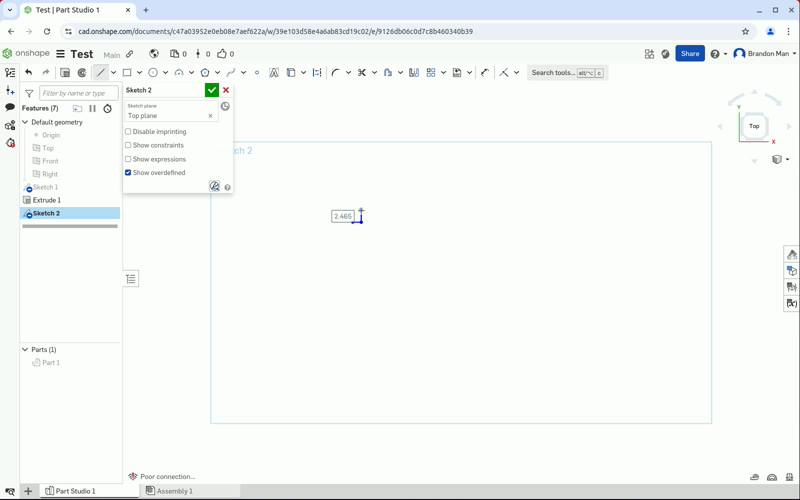
mouse_move(391, 210)
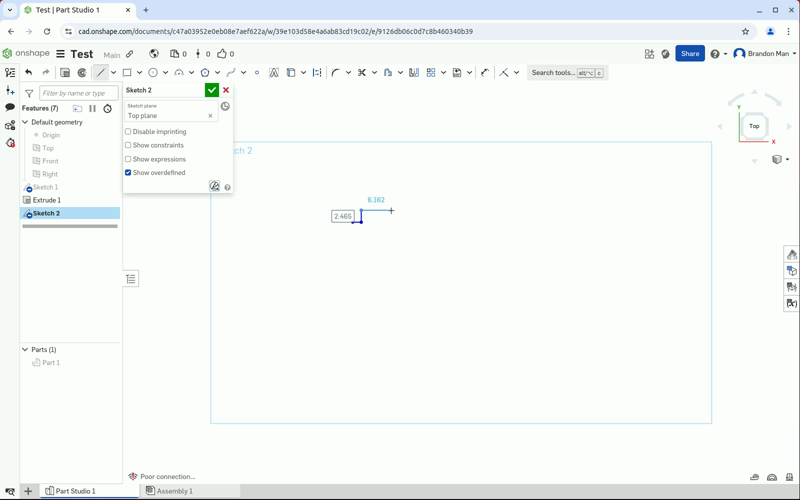
mouse_move(352, 210)
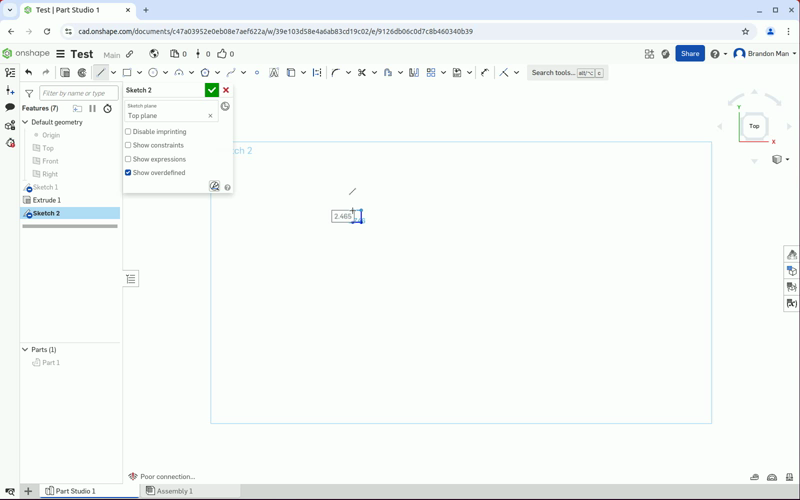
click(352, 210)
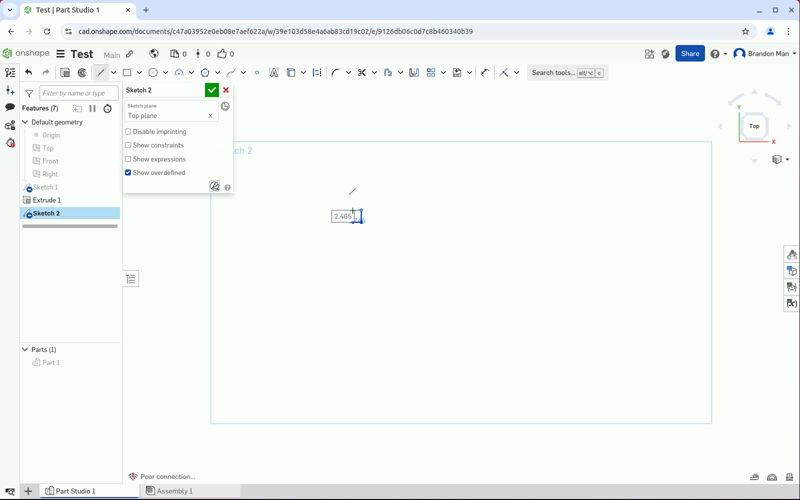
key_up(shift)
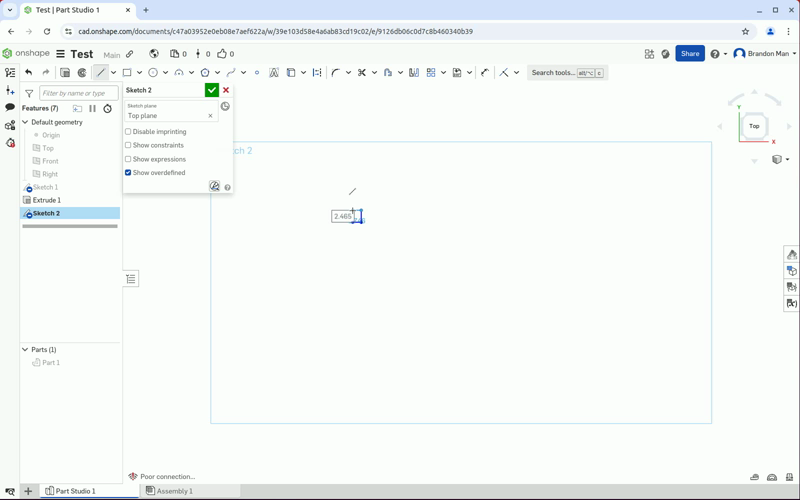
mouse_move(382, 210)
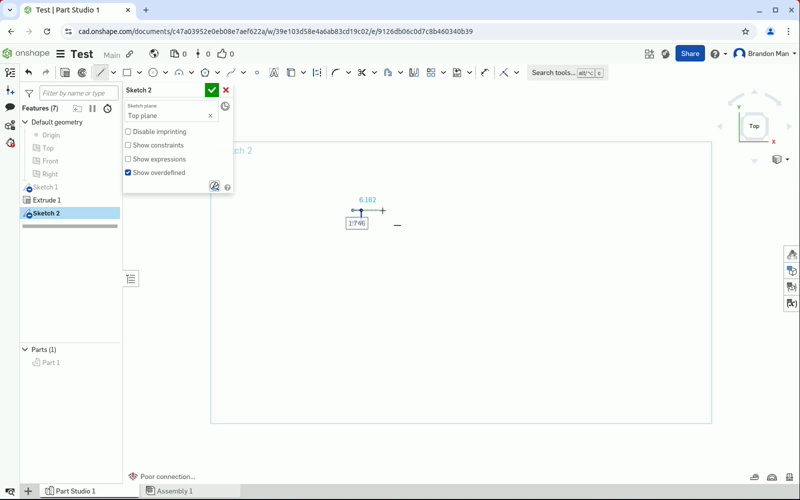
key_down(shift)
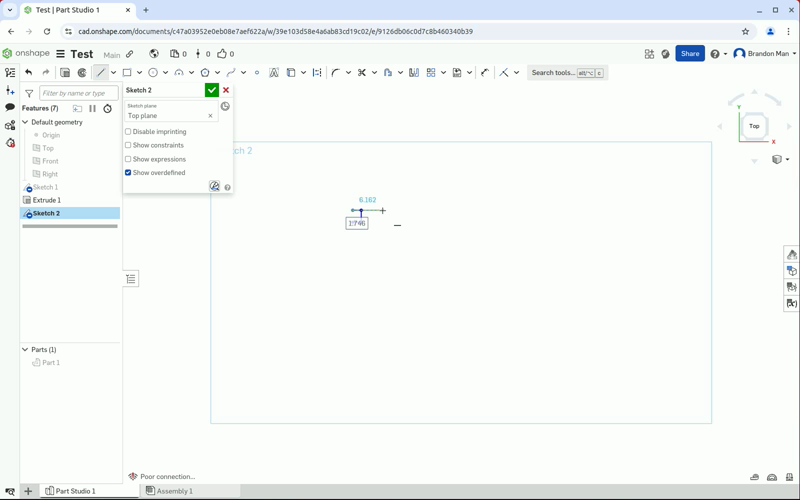
mouse_move(352, 222)
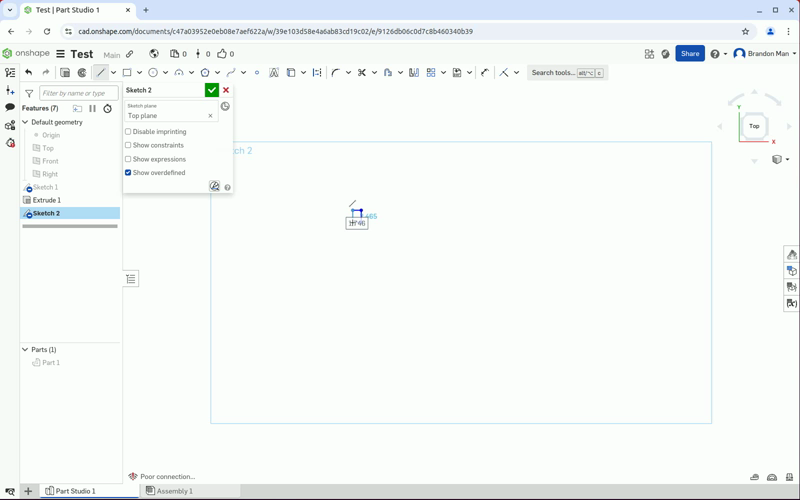
key_up(shift)
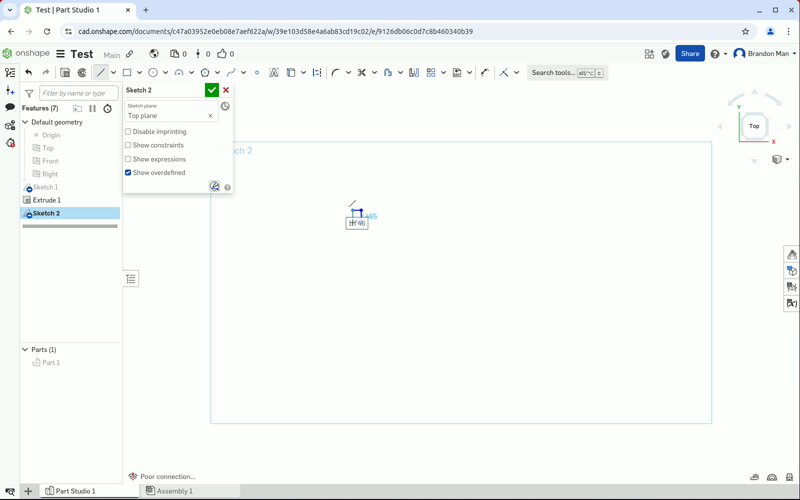
click(352, 222)
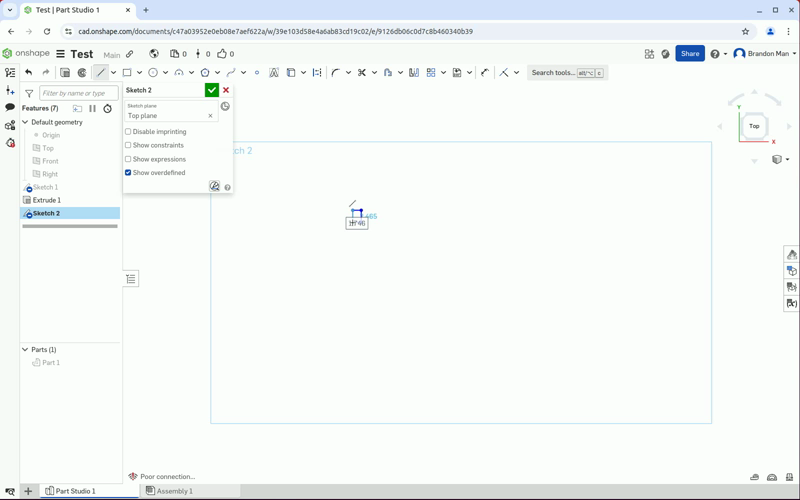
key(esc)
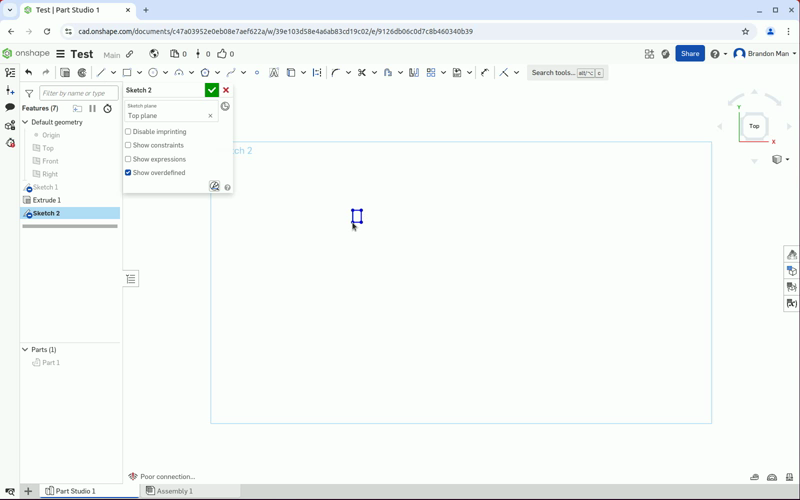
mouse_move(357, 218)
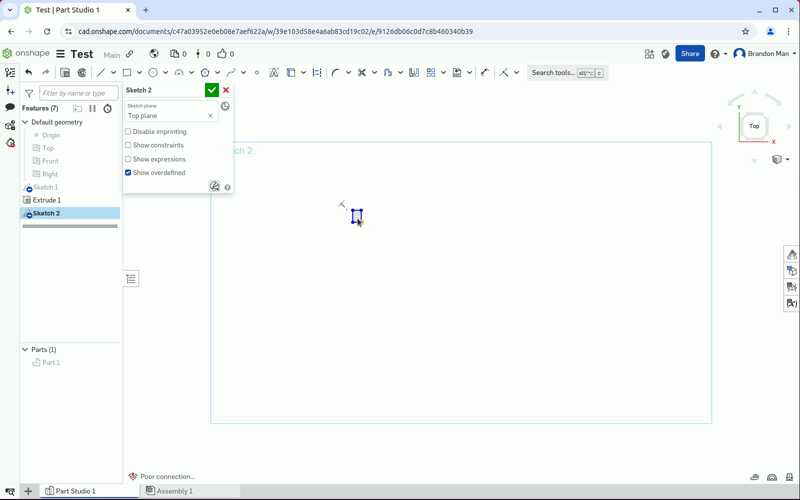
scroll(6)
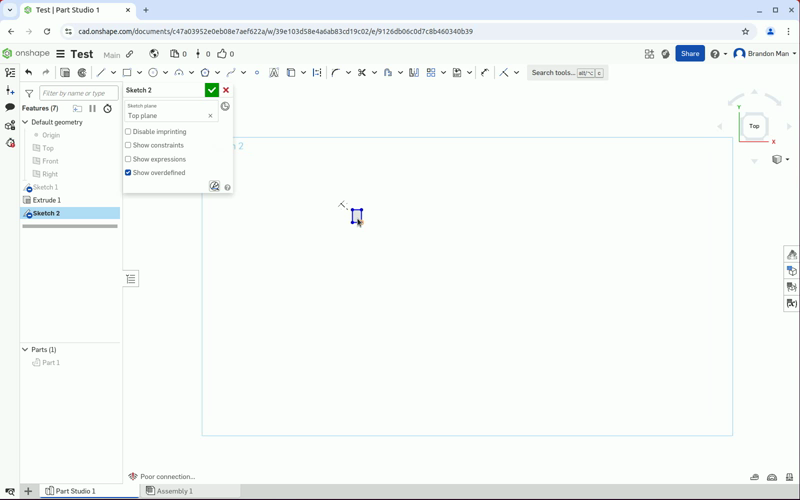
scroll(6)
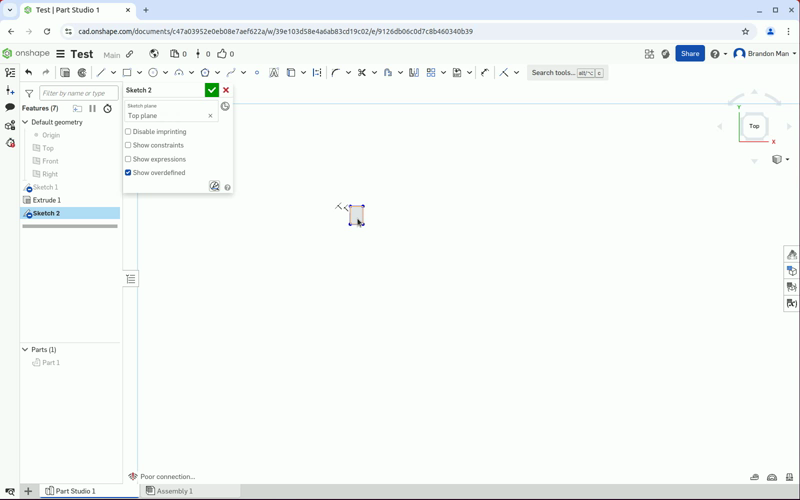
scroll(6)
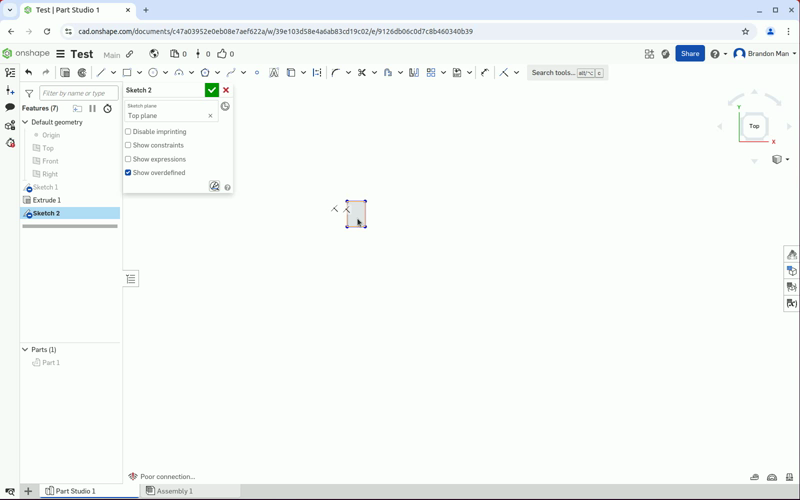
scroll(6)
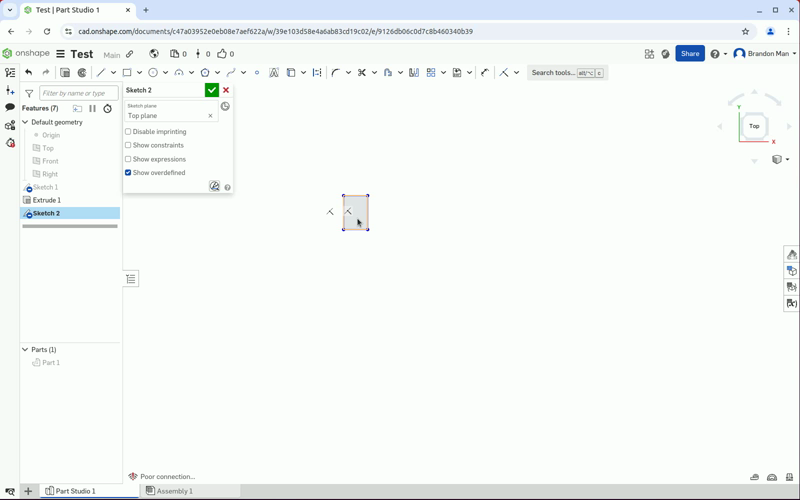
scroll(6)
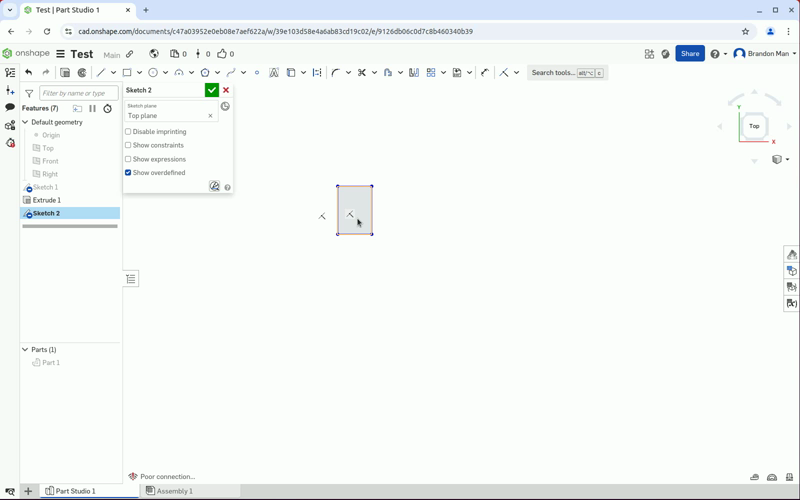
scroll(6)
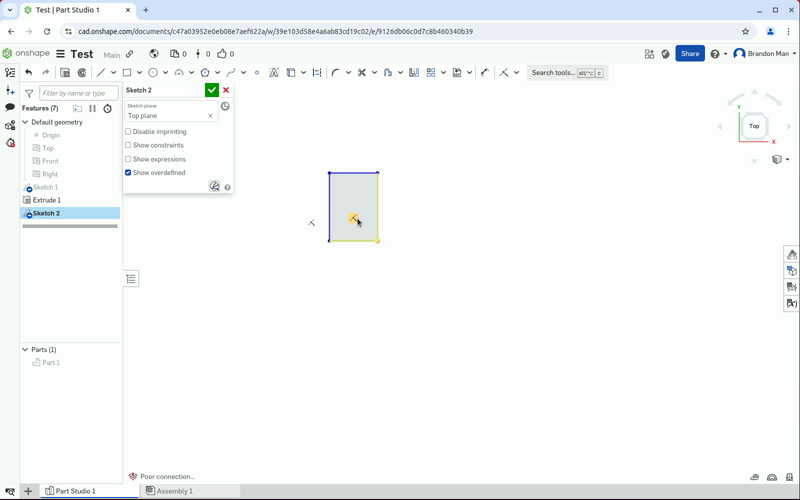
scroll(6)
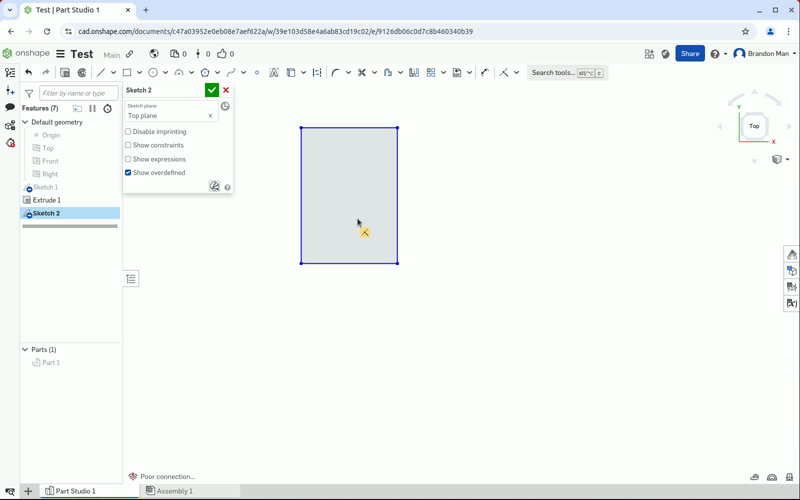
click(357, 218)
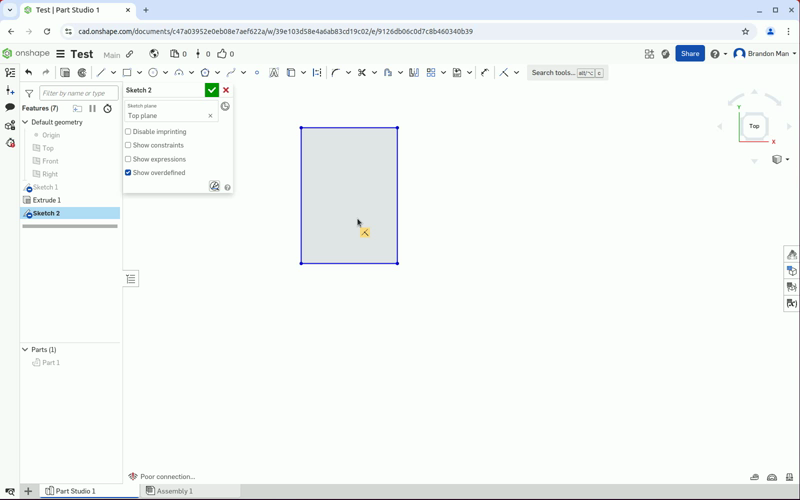
scroll(-6)
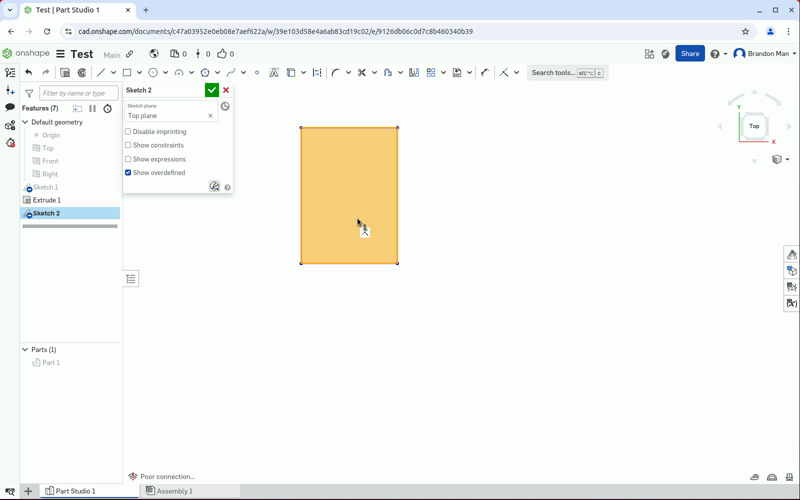
scroll(-6)
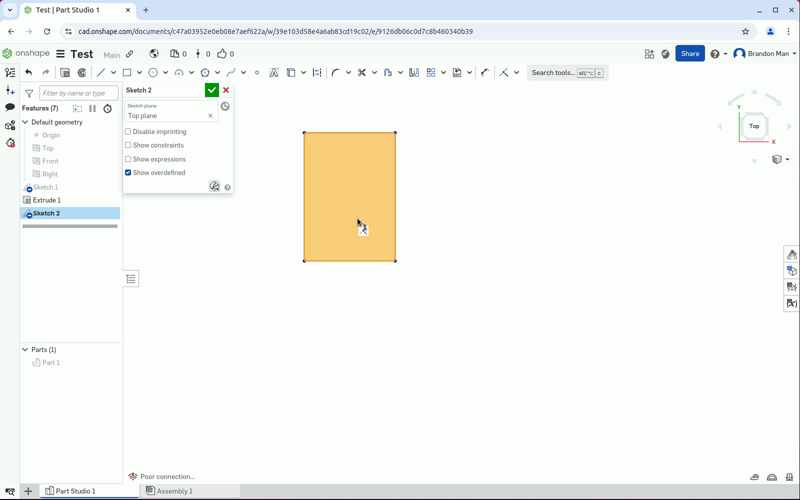
scroll(-6)
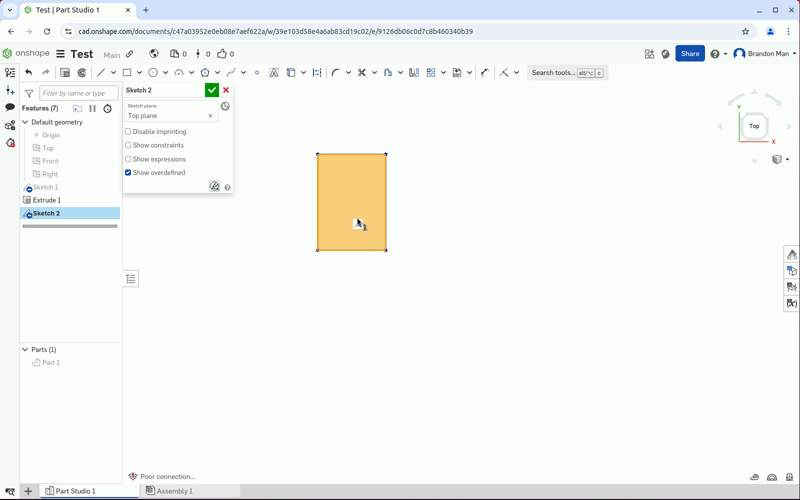
scroll(-6)
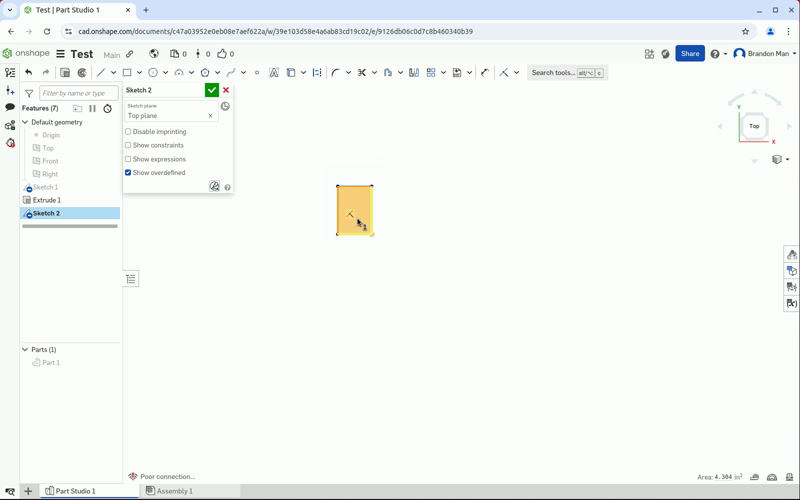
scroll(-6)
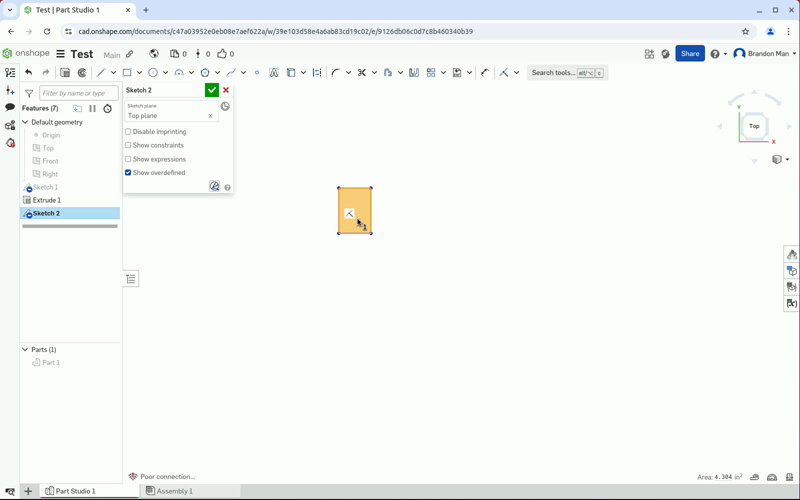
scroll(-6)
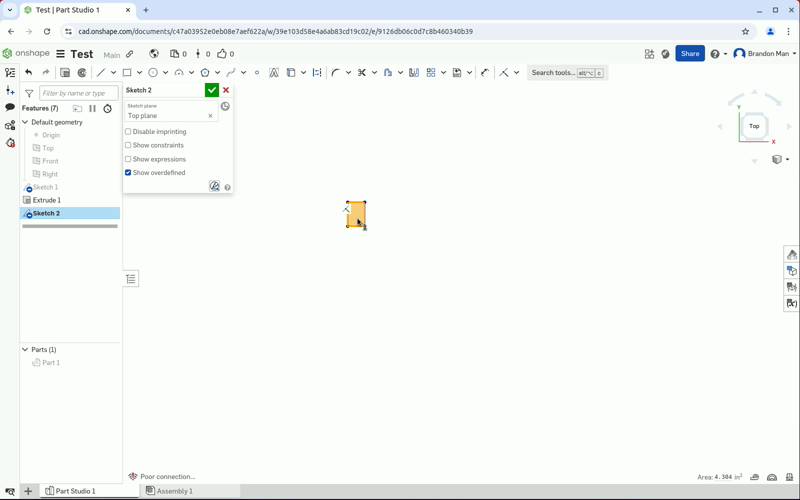
scroll(-6)
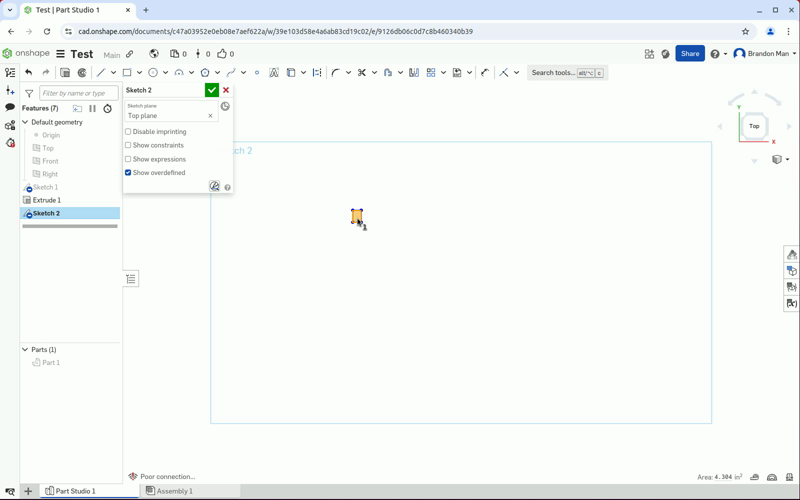
mouse_move(73, 352)
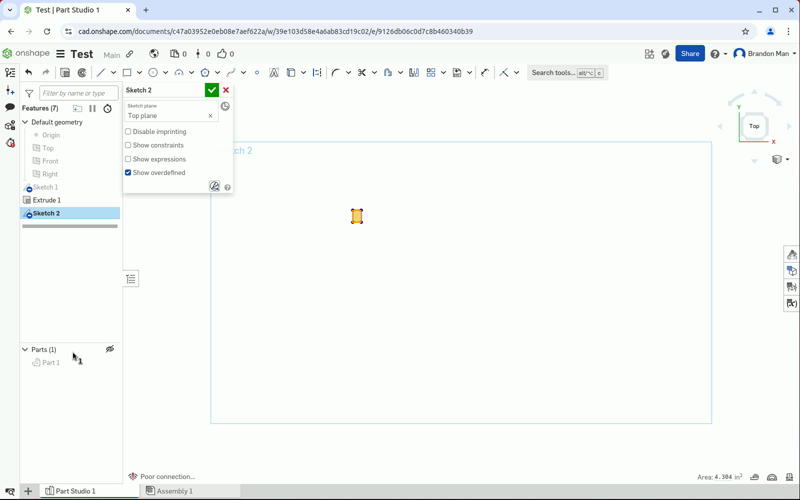
key(shift+y)
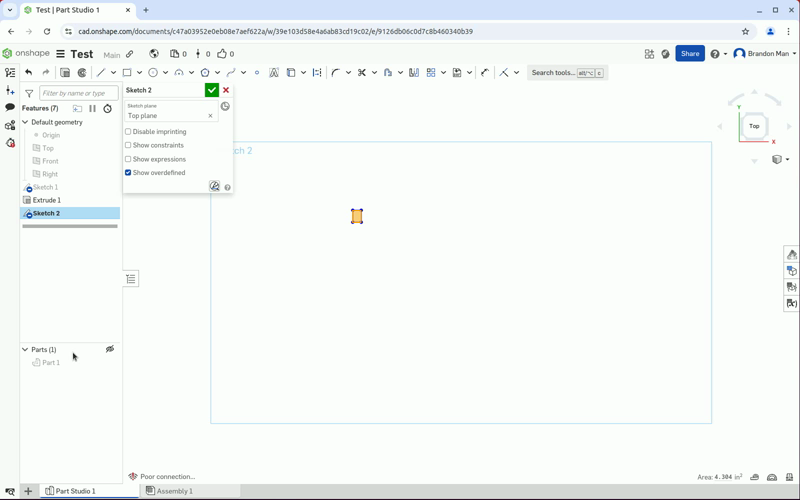
key(shift+e)
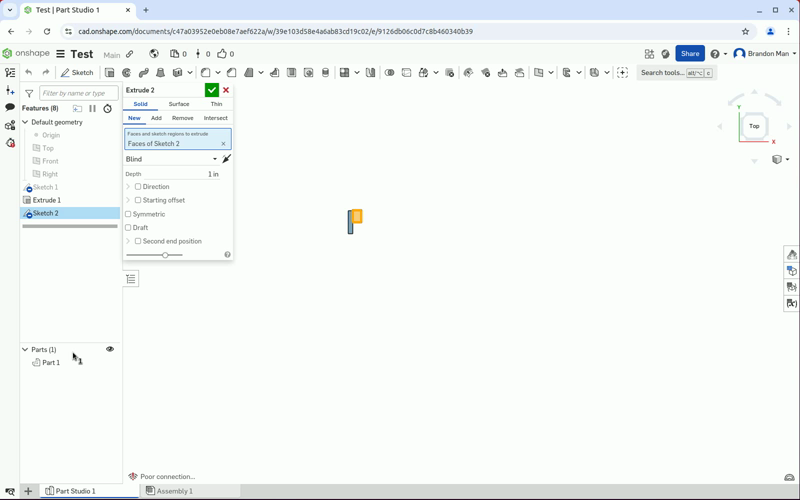
mouse_move(143, 106)
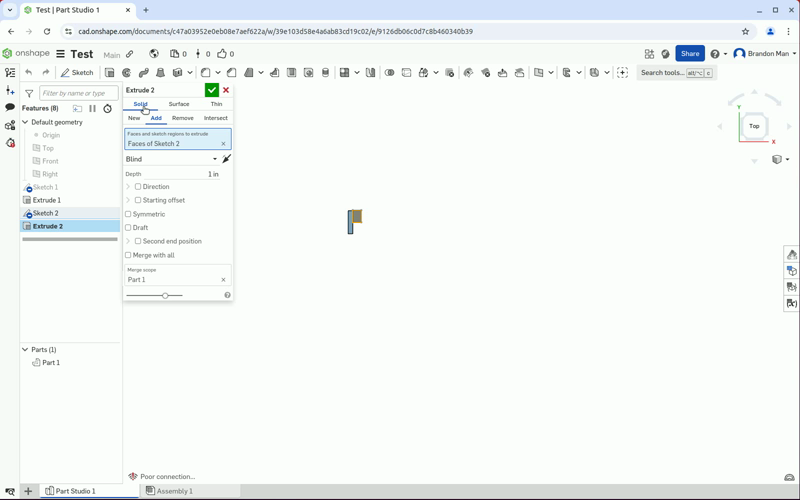
click(143, 106)
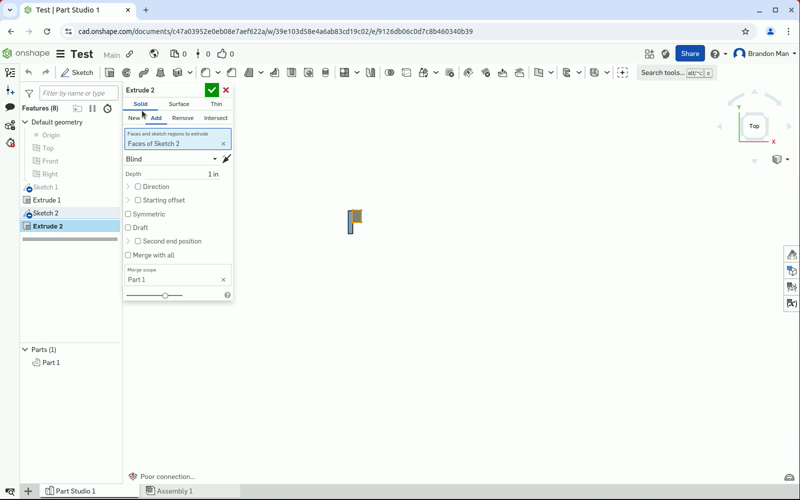
mouse_move(137, 120)
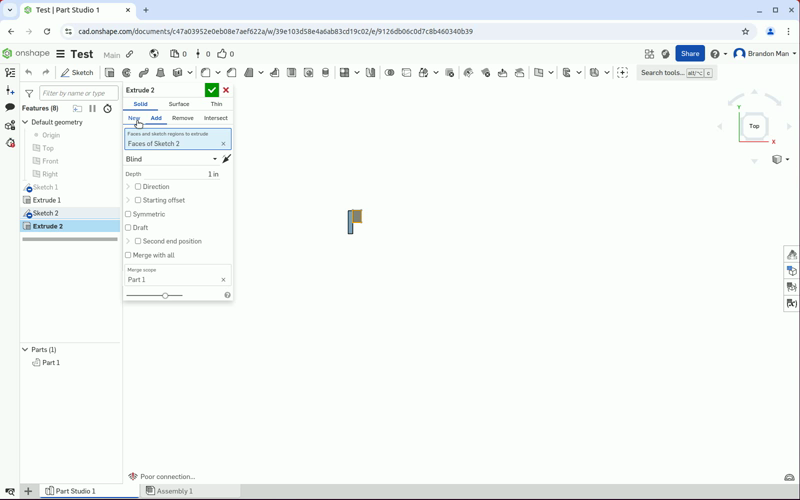
click(137, 120)
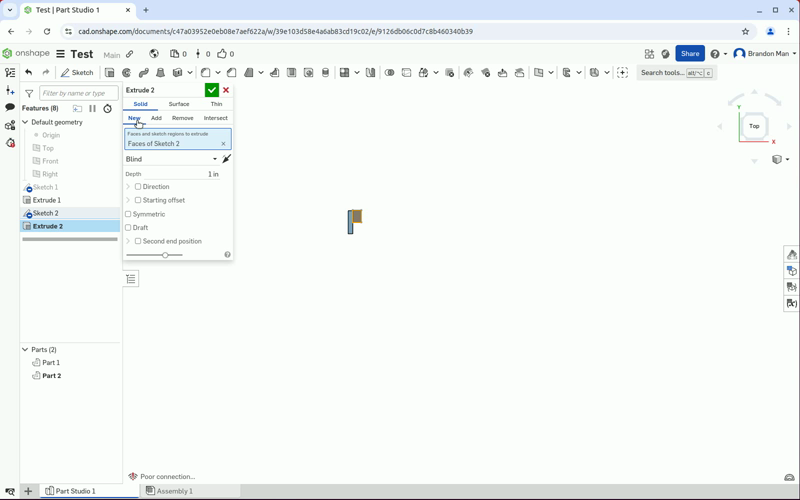
key(tab, 4)
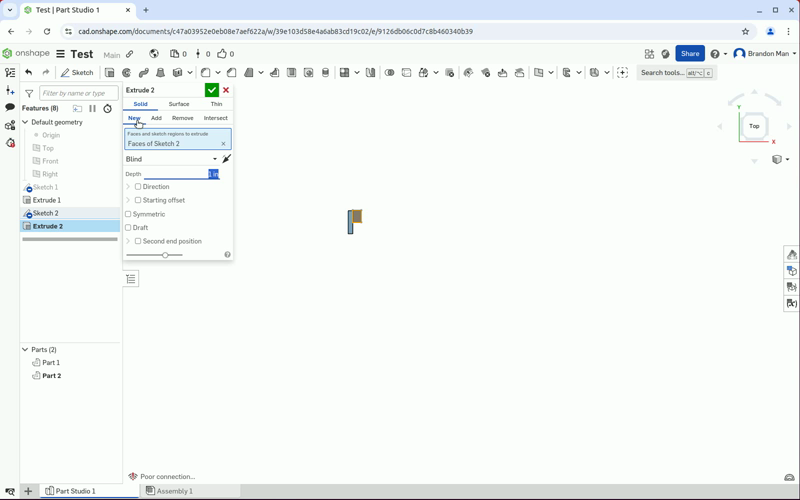
text(17.09)
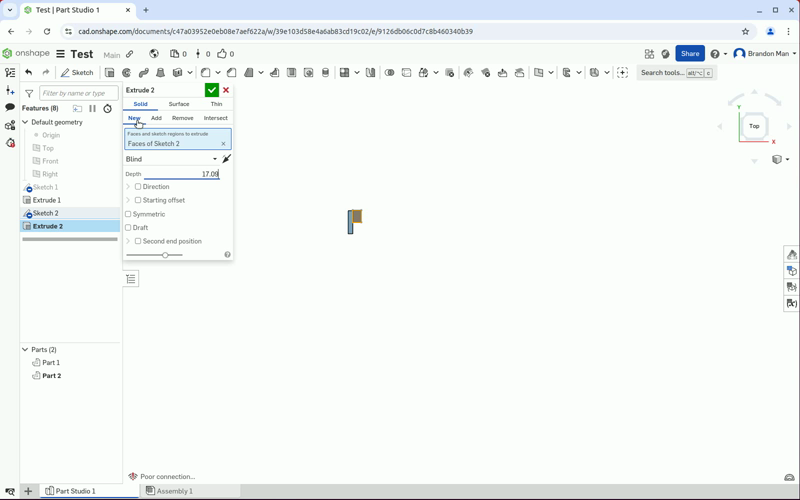
key(enter)
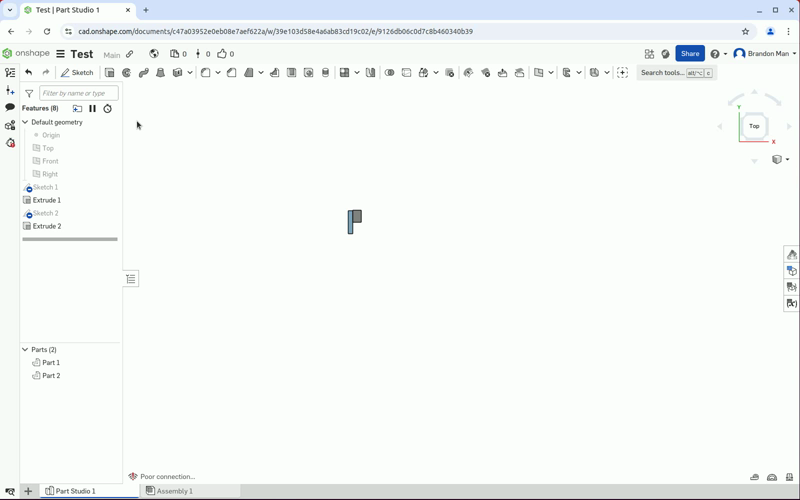
key(shift+h)
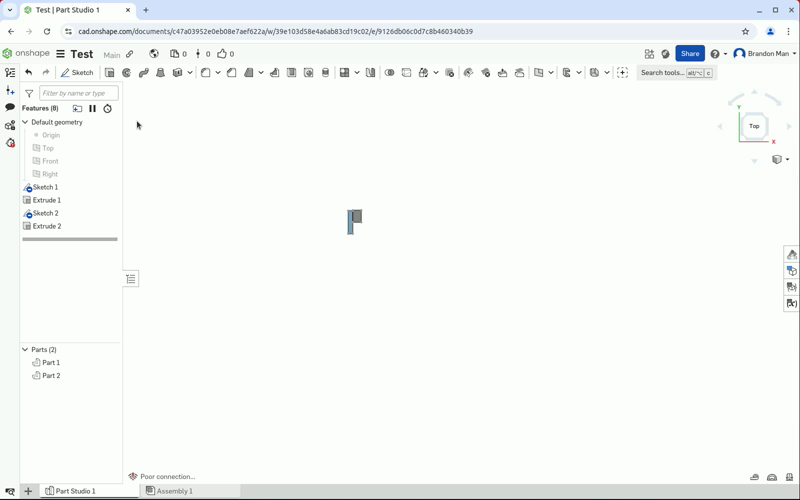
key(shift+h)
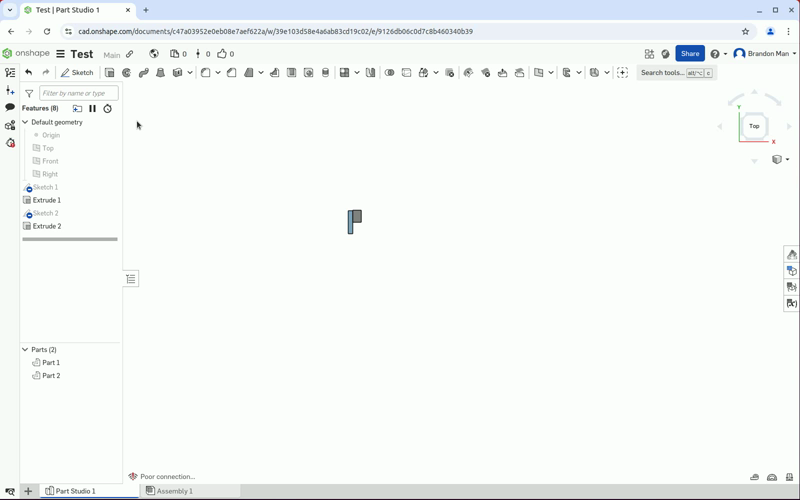
mouse_move(73, 189)
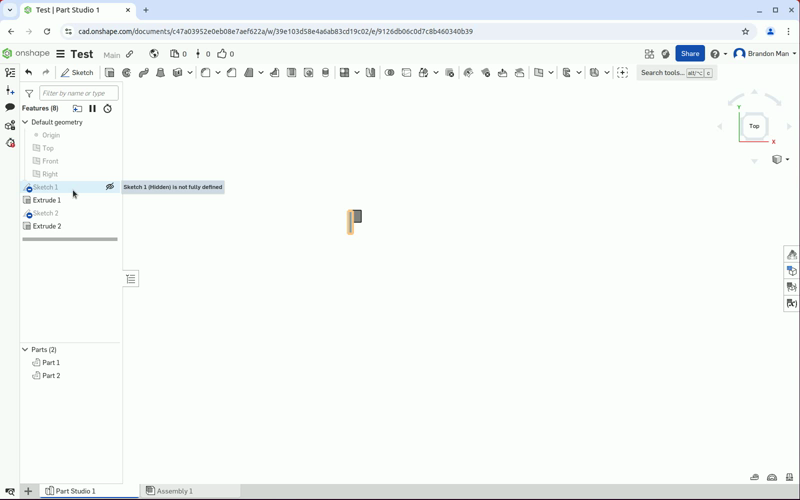
click(73, 189)
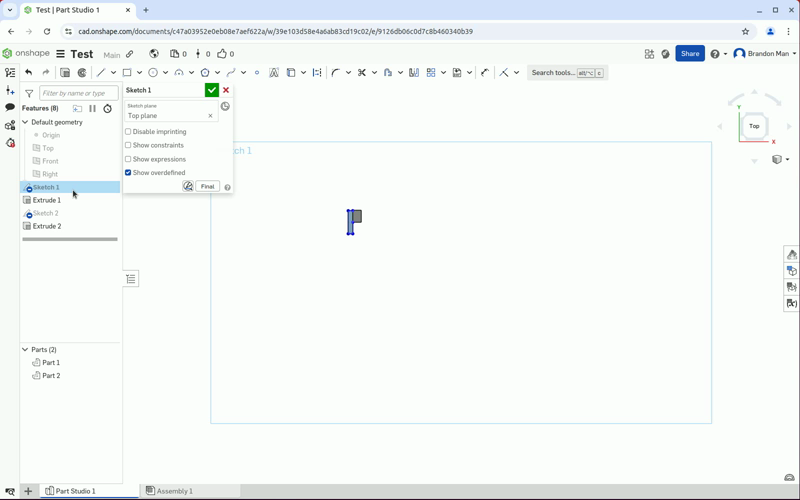
mouse_move(229, 92)
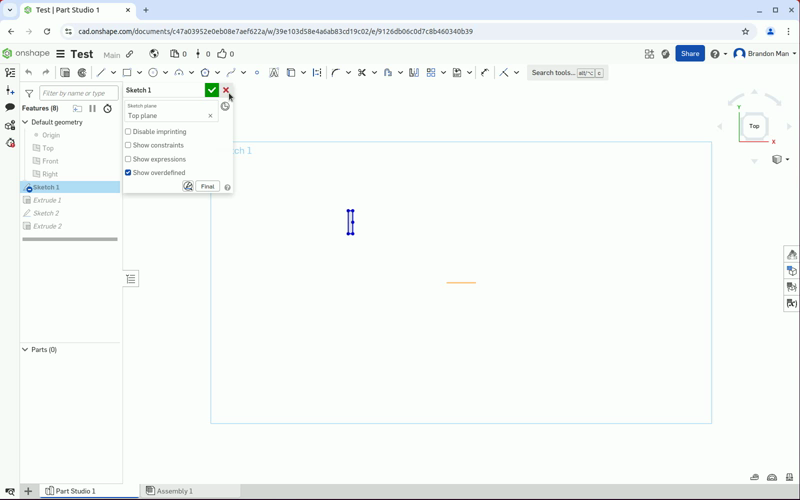
click(229, 92)
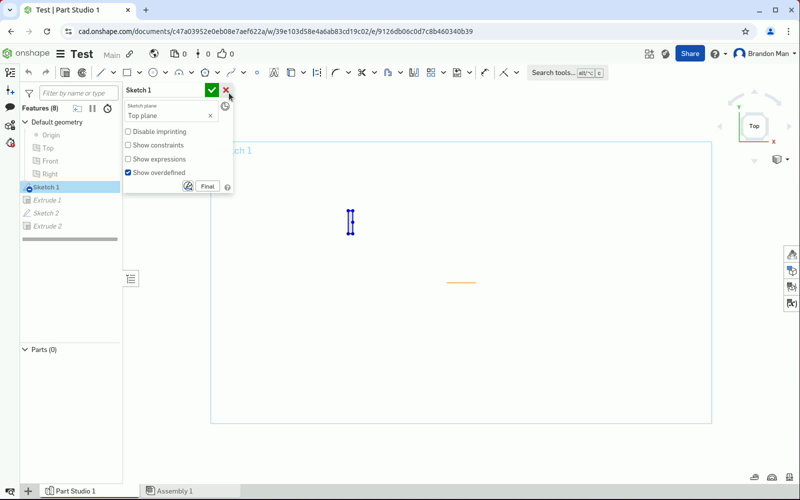
key(shift+s)
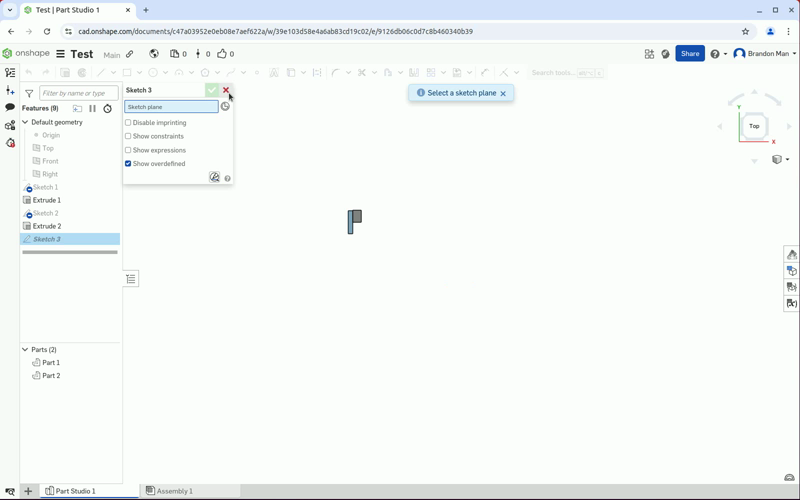
mouse_move(73, 150)
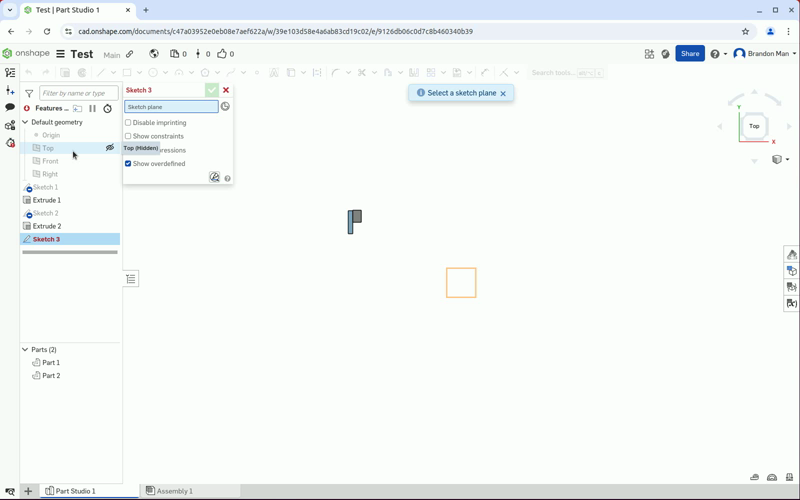
click(73, 150)
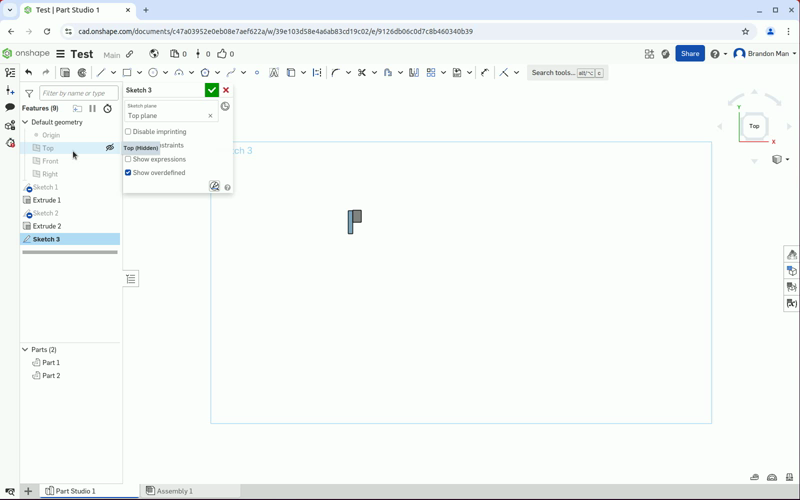
mouse_move(73, 352)
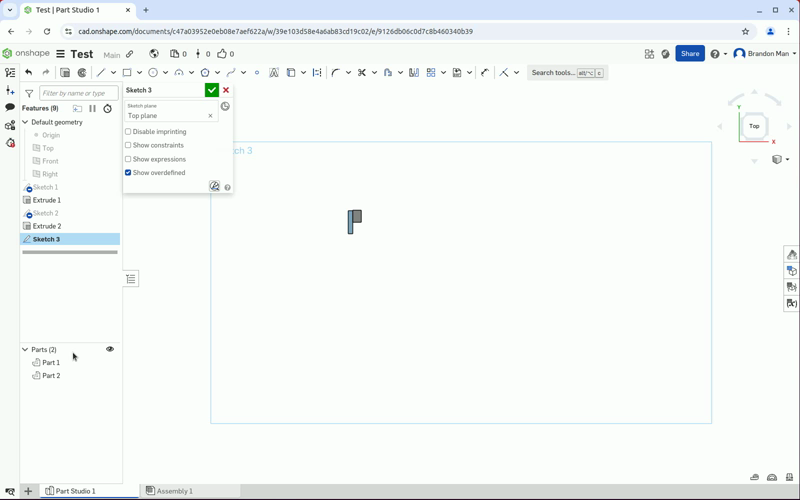
key(y)
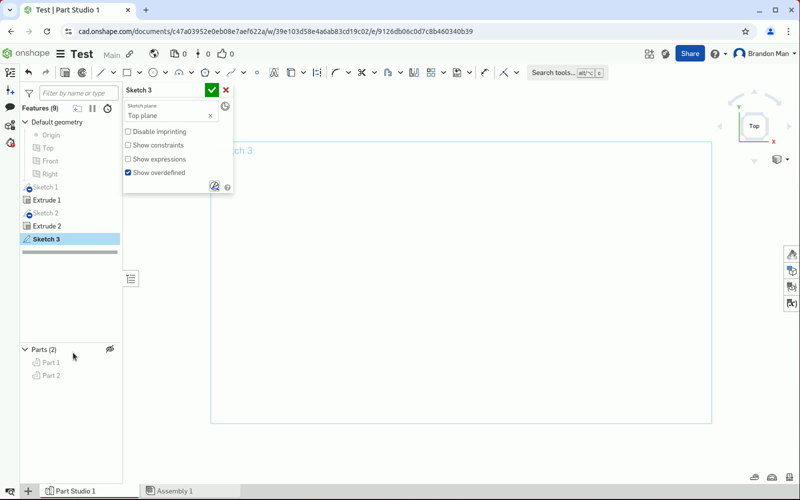
key(l)
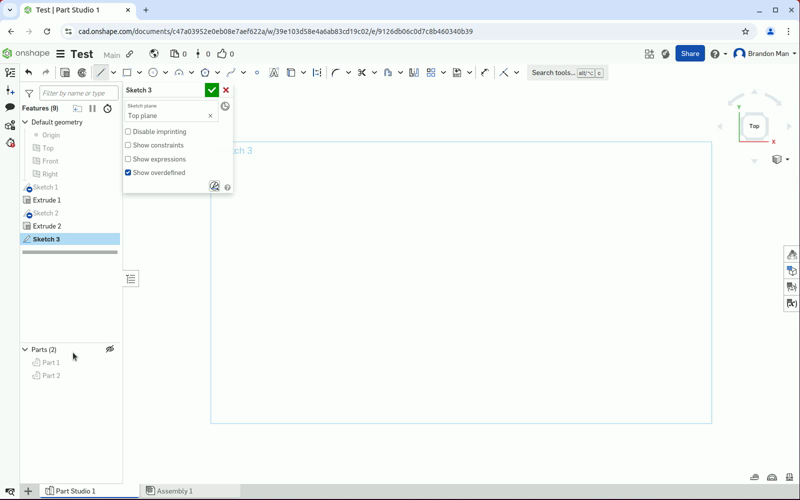
key_down(shift)
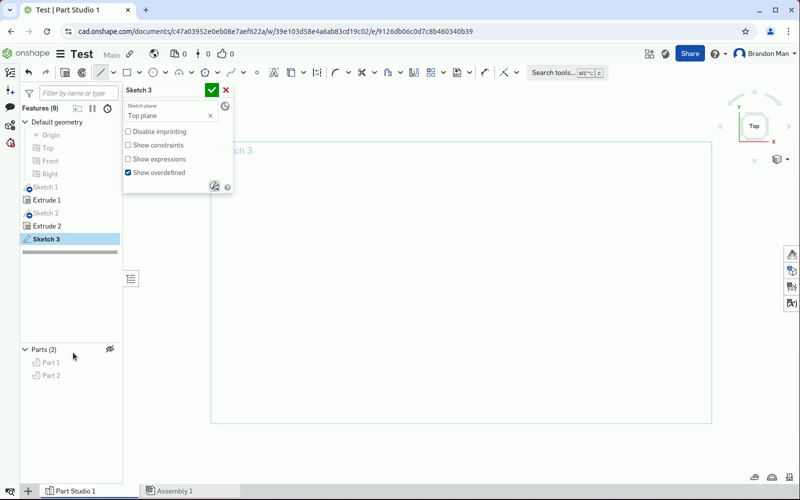
mouse_move(352, 335)
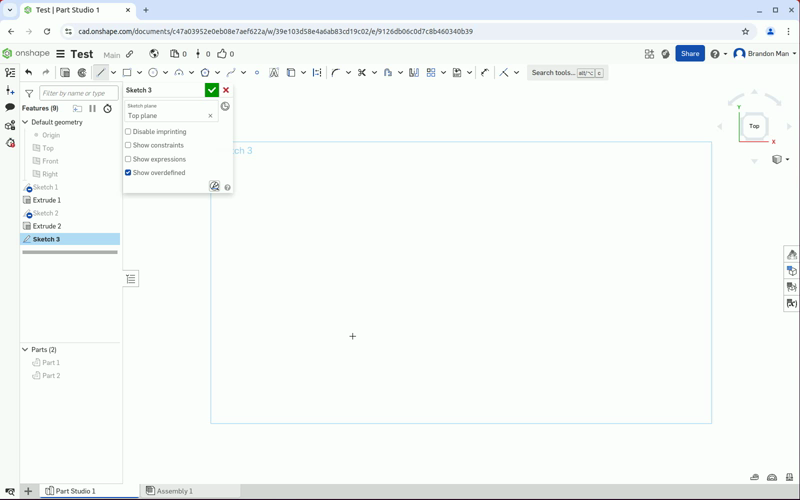
click(352, 335)
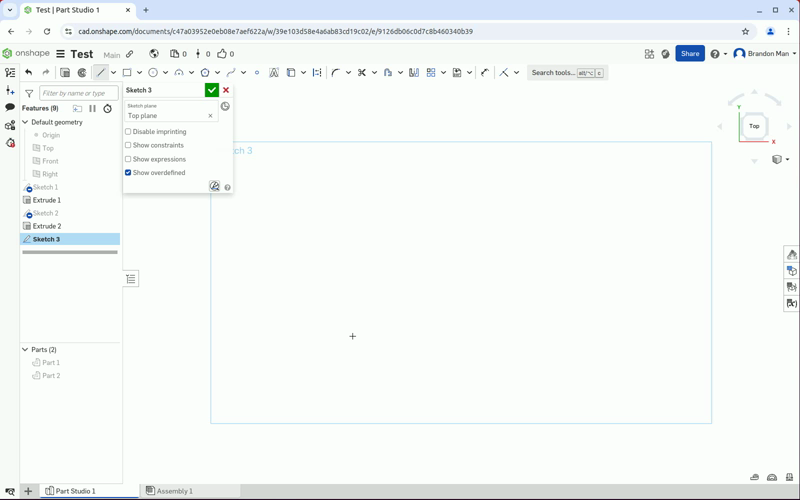
key_up(shift)
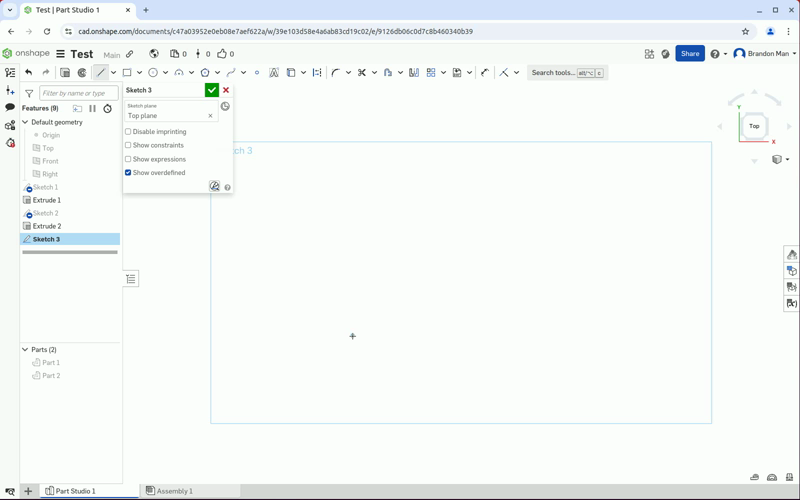
key_down(shift)
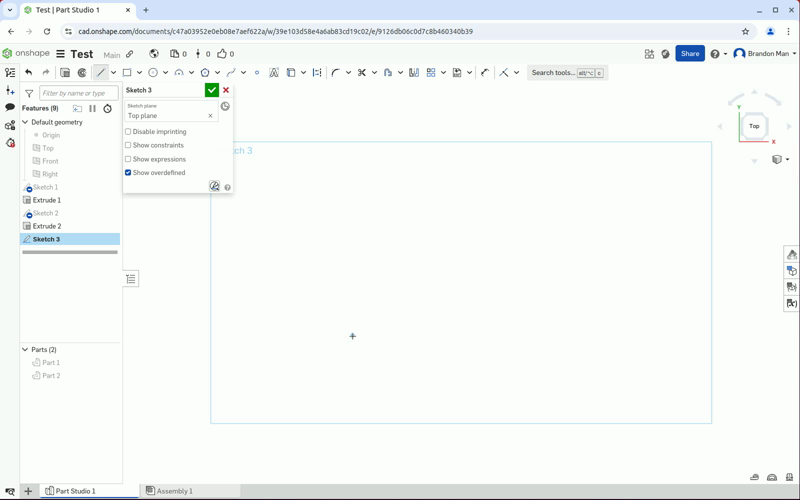
mouse_move(382, 335)
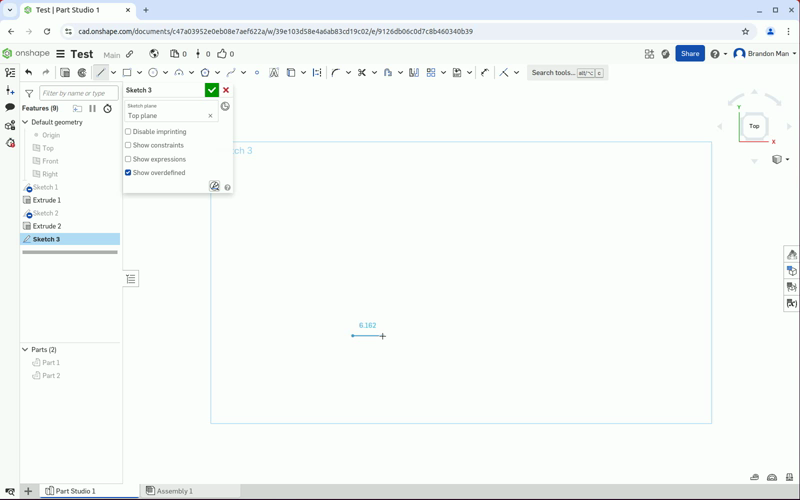
mouse_move(356, 335)
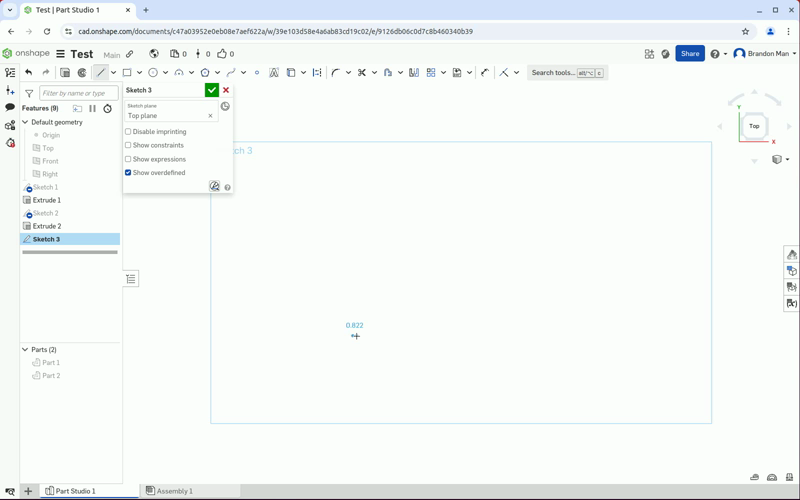
scroll(6)
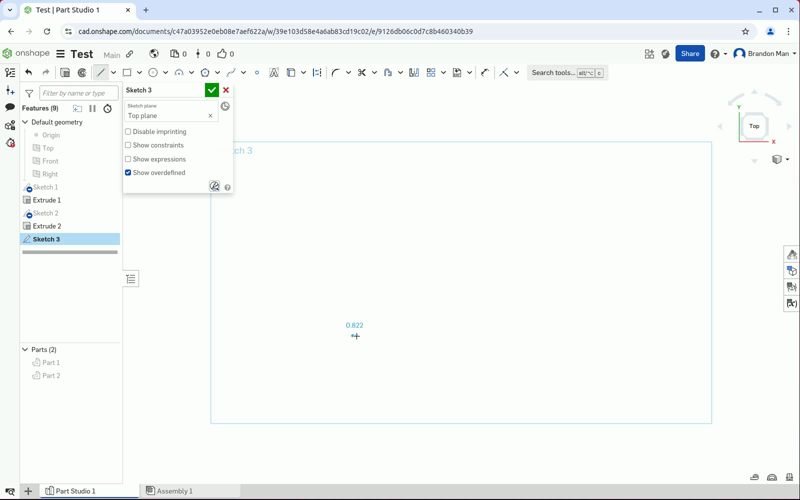
scroll(6)
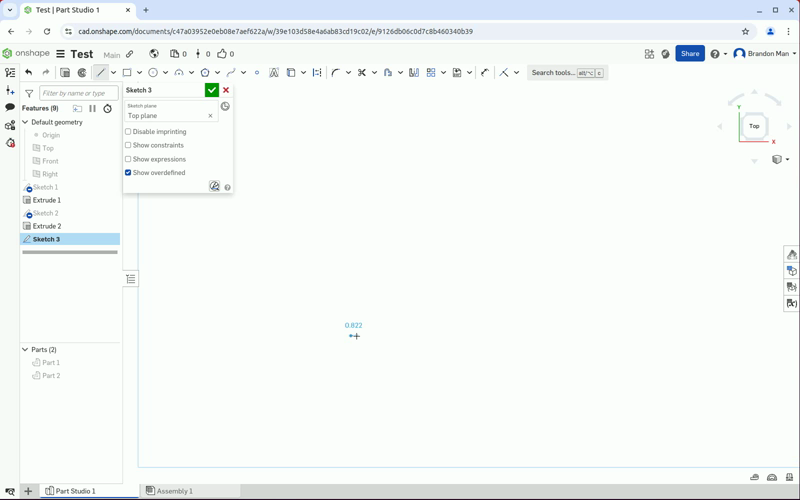
scroll(6)
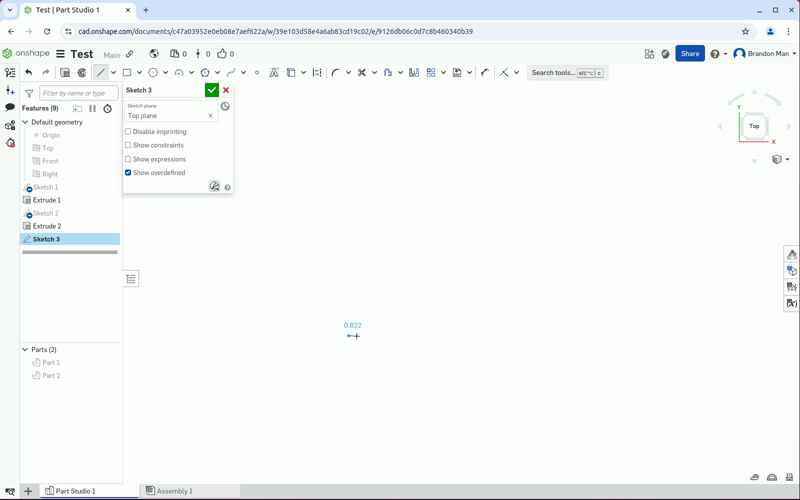
scroll(6)
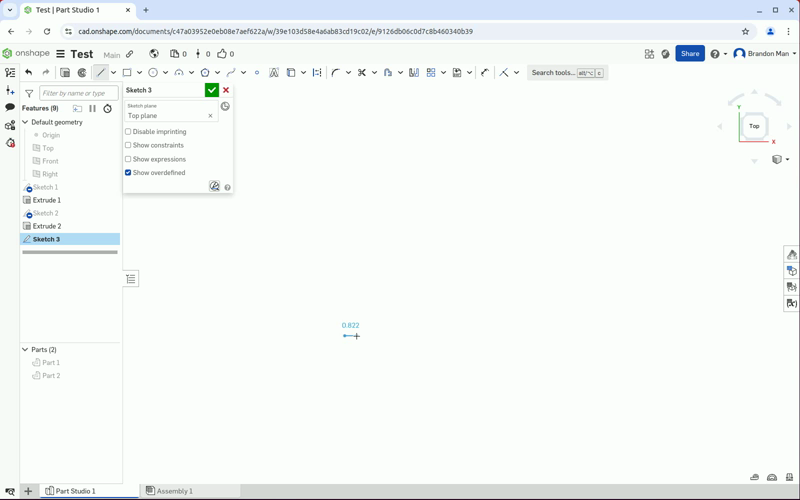
scroll(6)
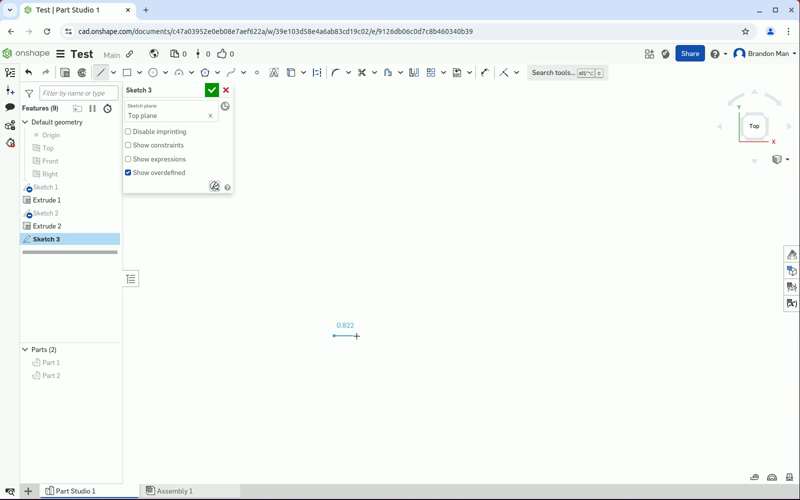
scroll(6)
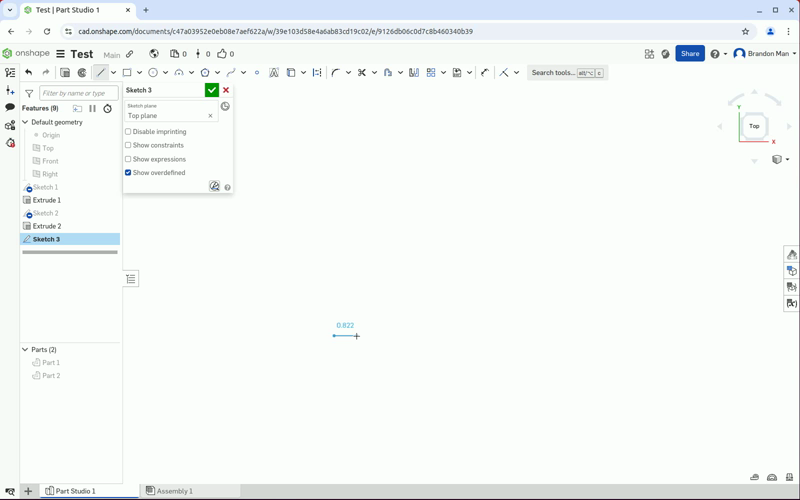
scroll(6)
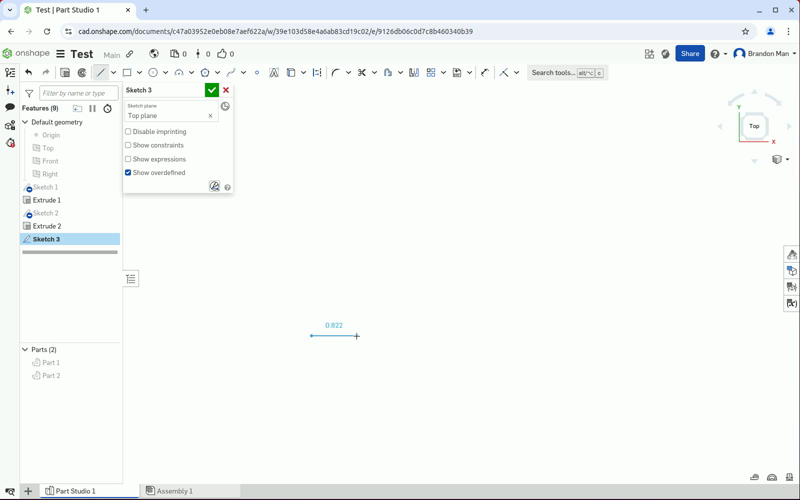
click(356, 335)
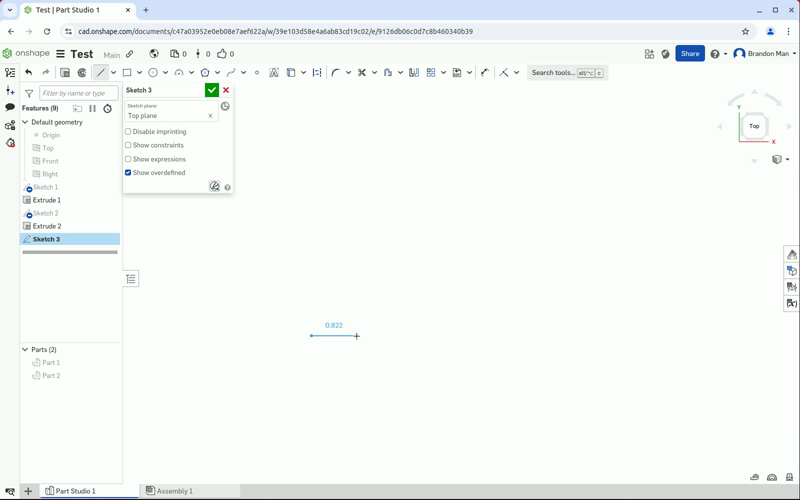
scroll(-6)
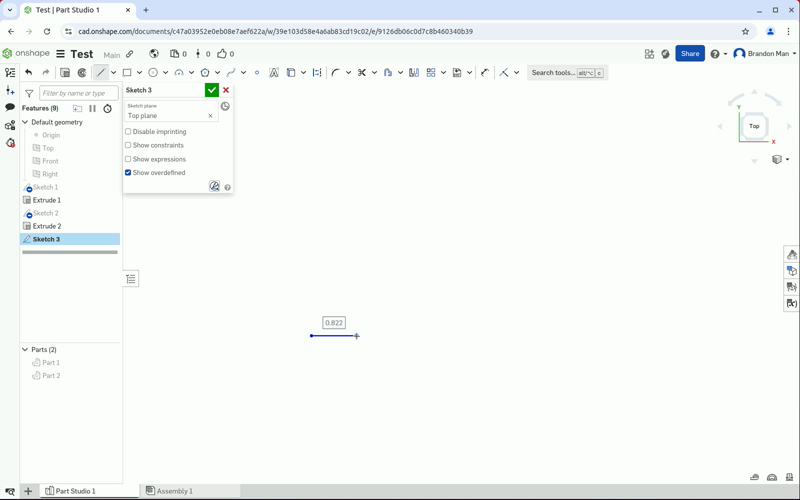
scroll(-6)
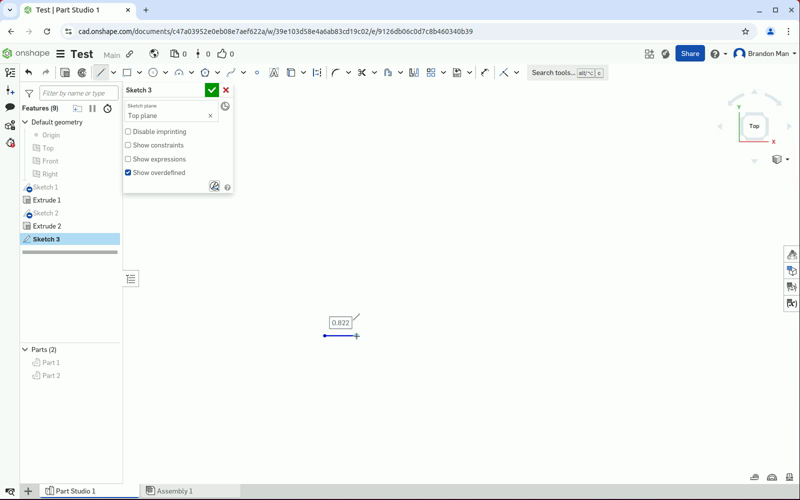
scroll(-6)
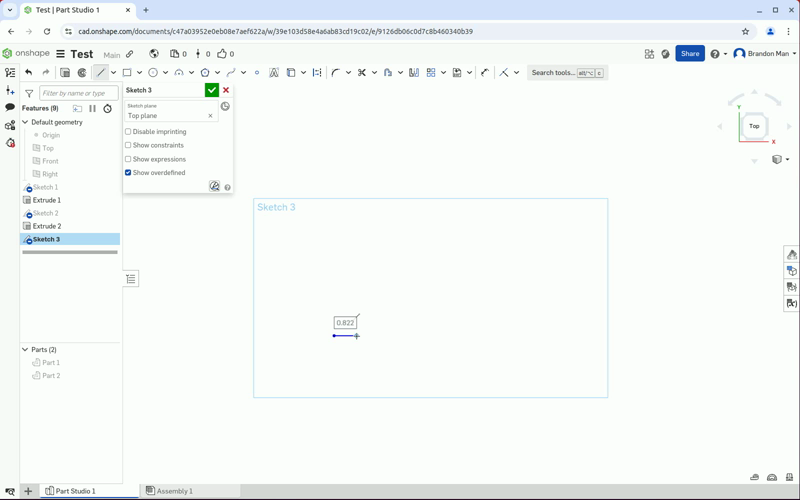
scroll(-6)
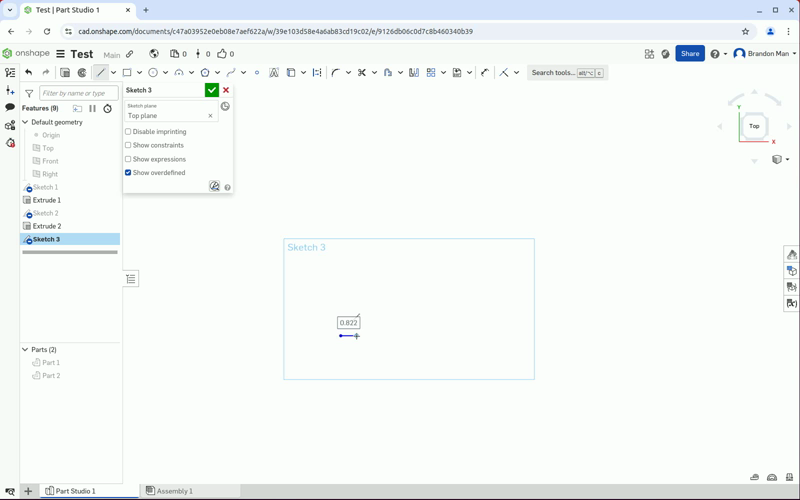
scroll(-6)
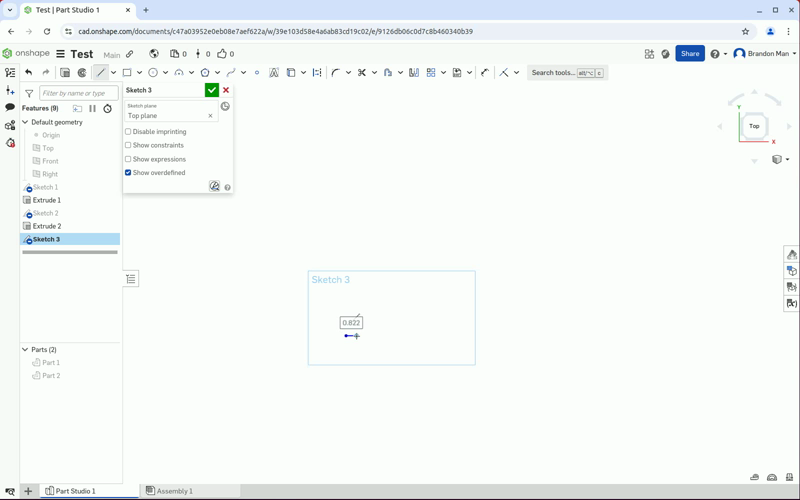
scroll(-6)
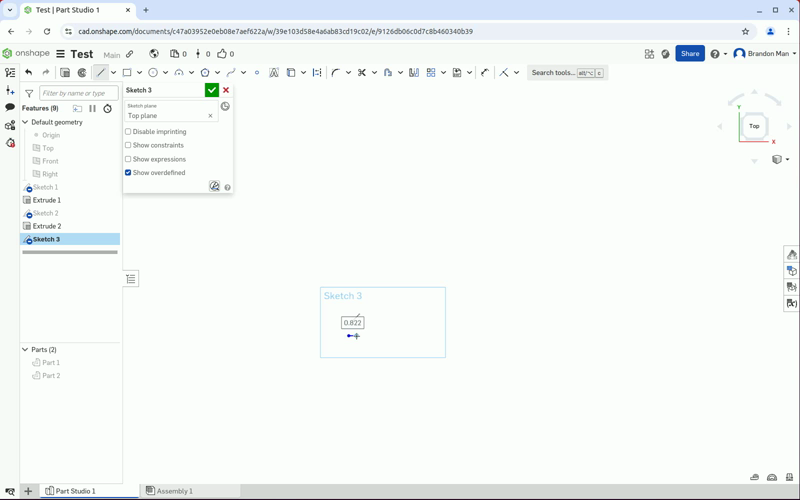
scroll(-6)
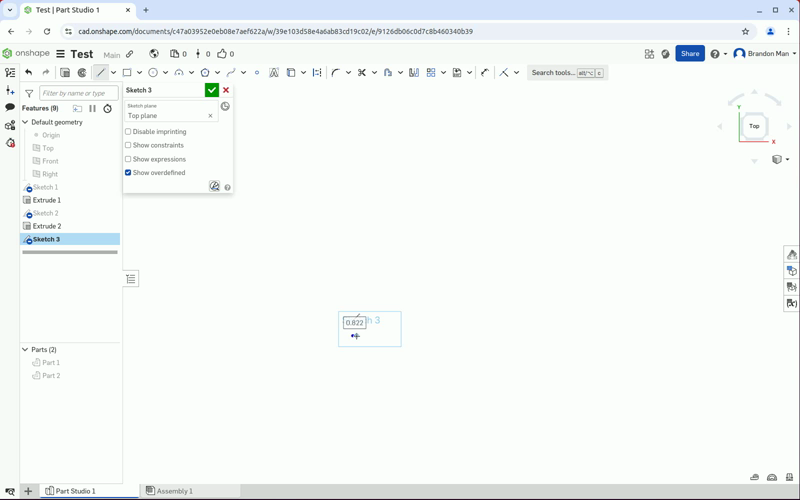
key_up(shift)
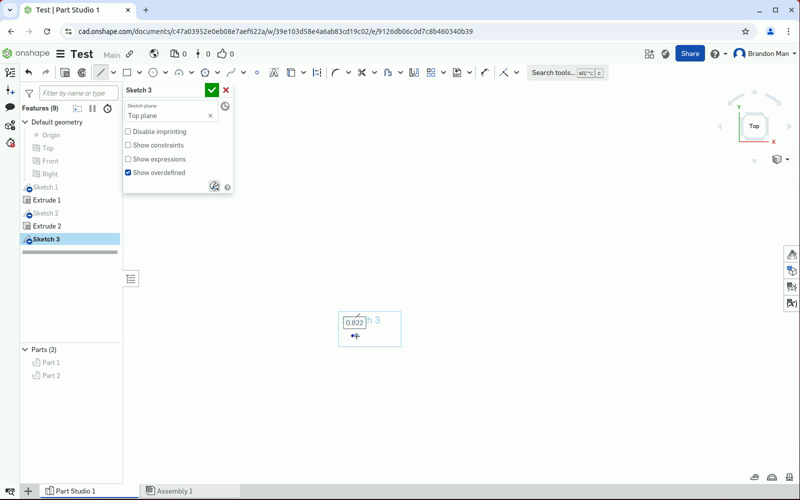
key_down(shift)
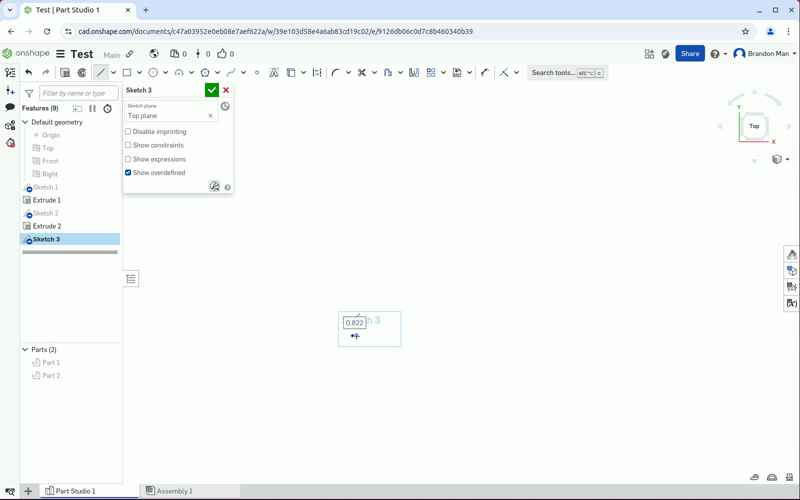
mouse_move(356, 249)
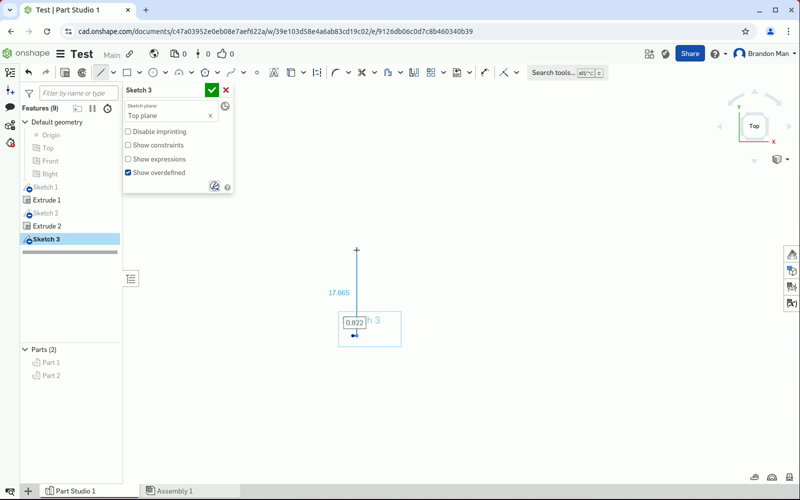
click(356, 249)
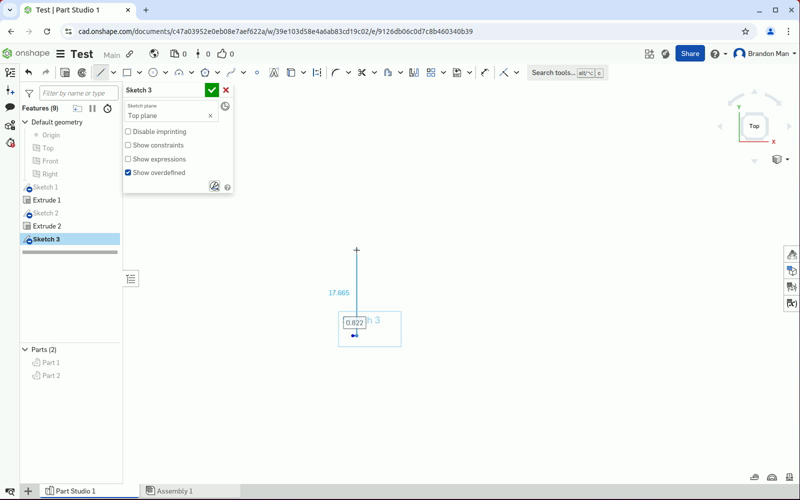
key_up(shift)
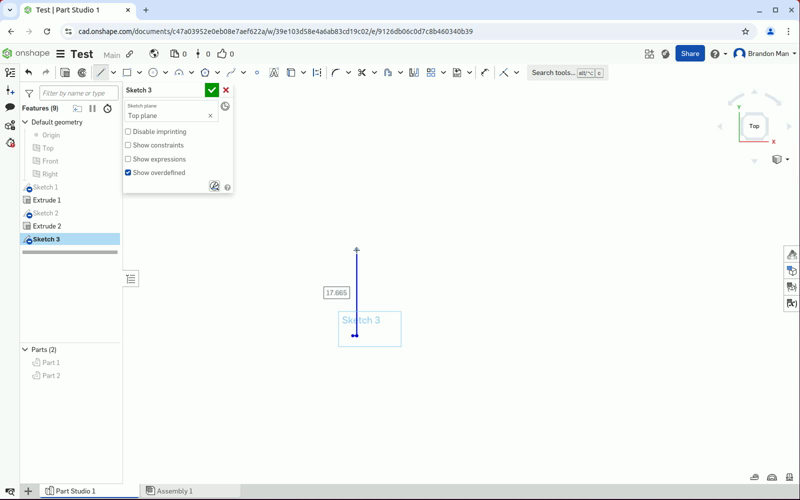
key_down(shift)
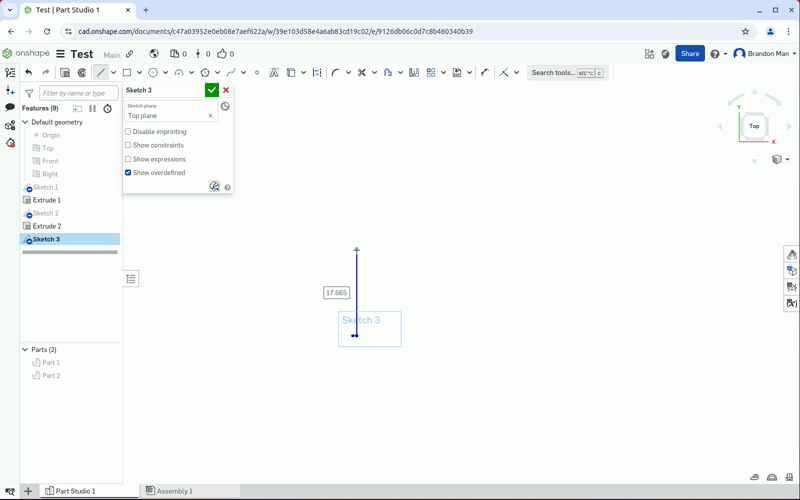
mouse_move(386, 249)
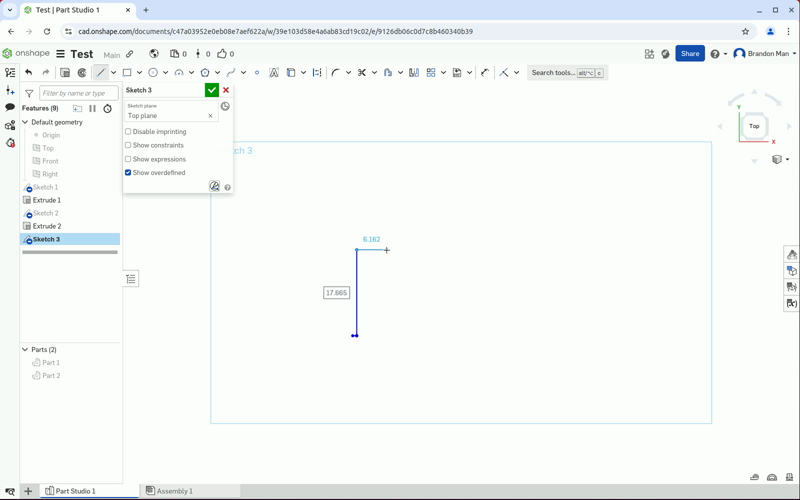
mouse_move(352, 249)
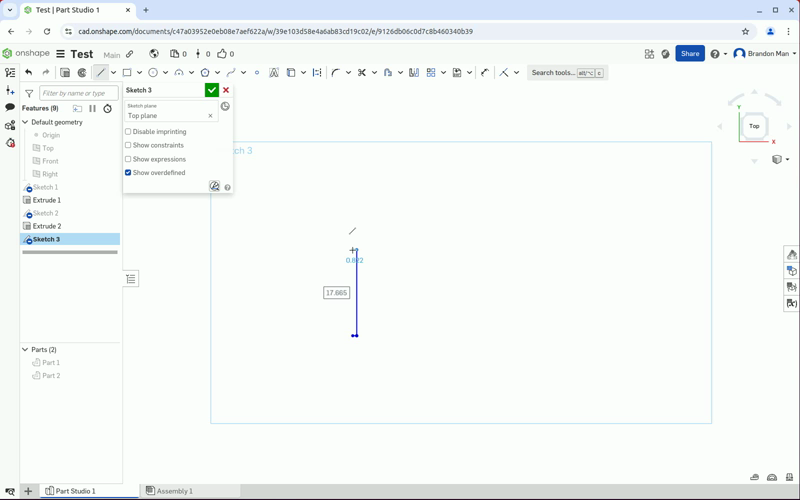
scroll(6)
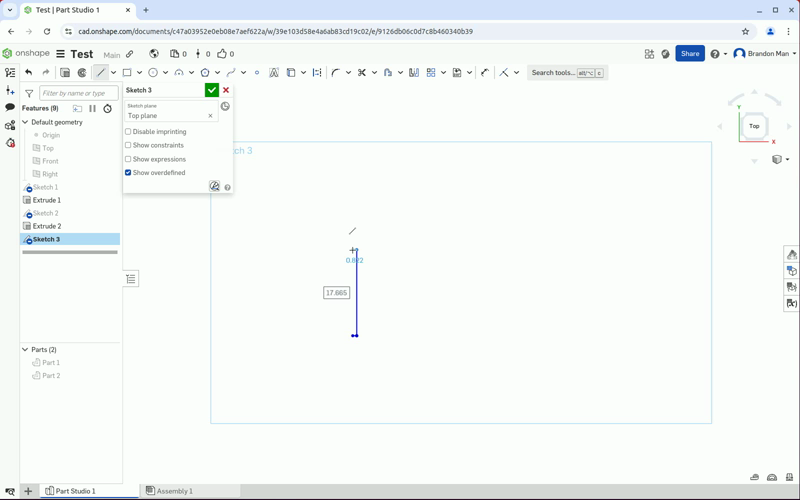
scroll(6)
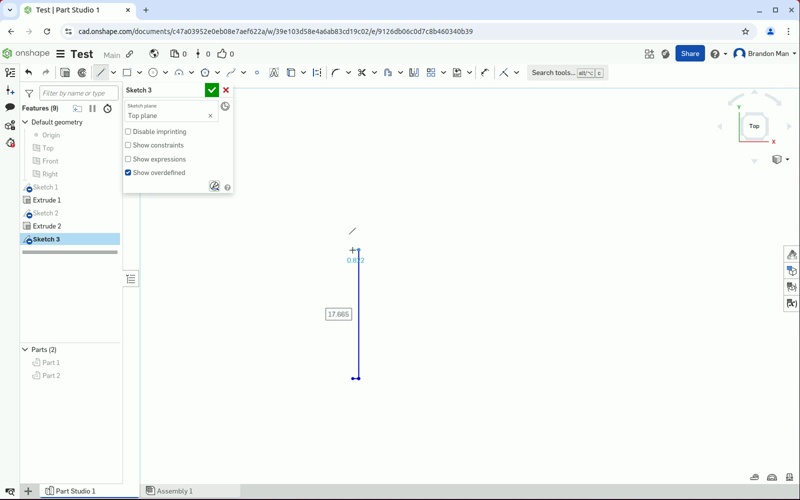
scroll(6)
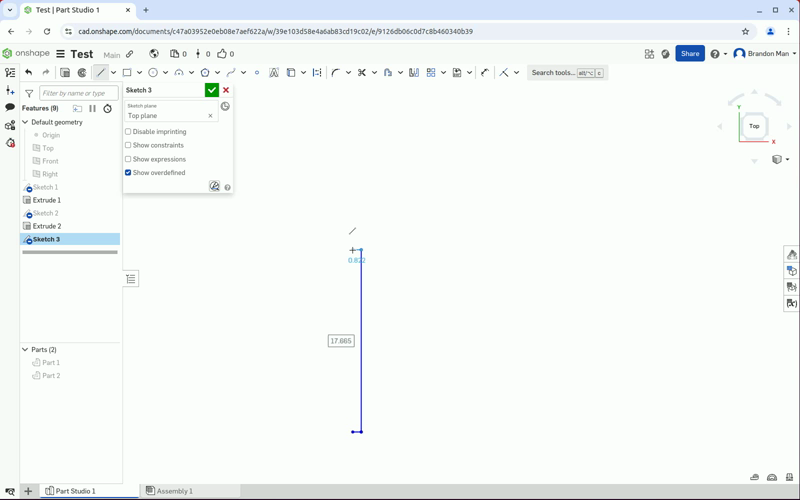
scroll(6)
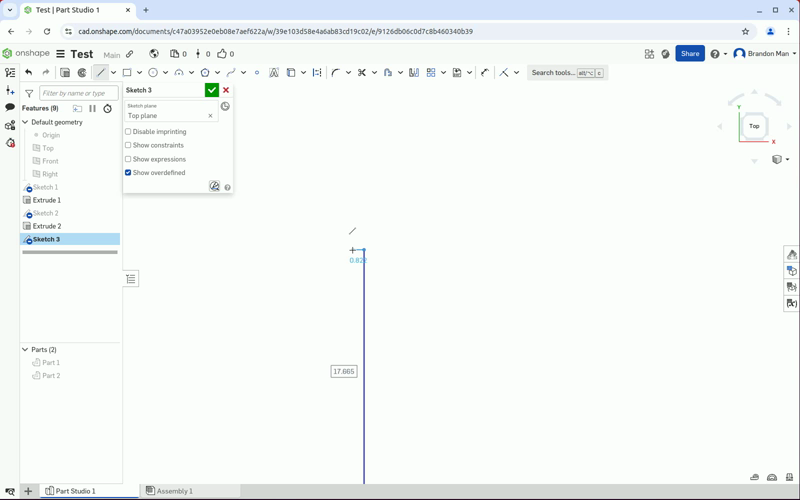
scroll(6)
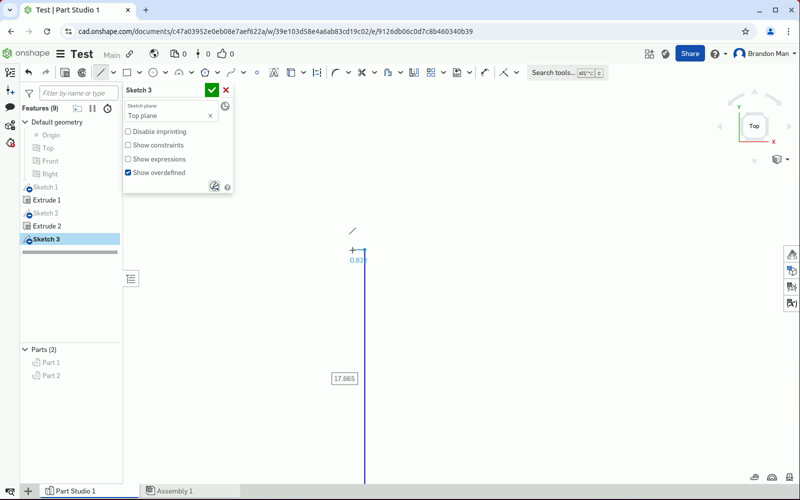
scroll(6)
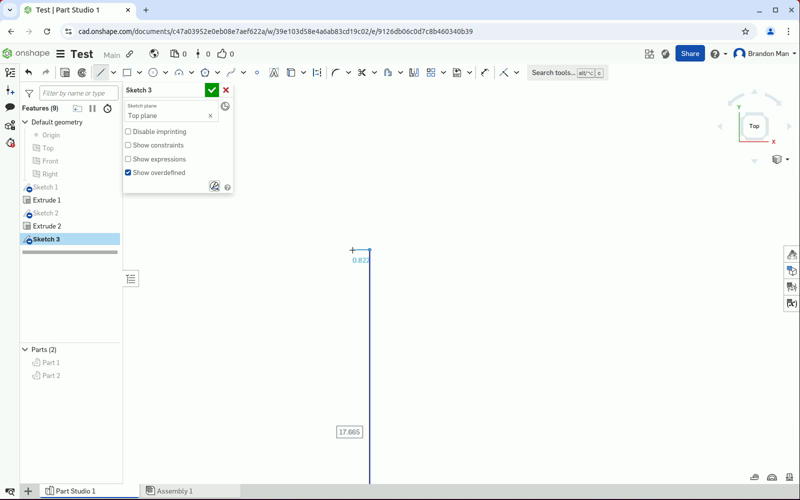
scroll(6)
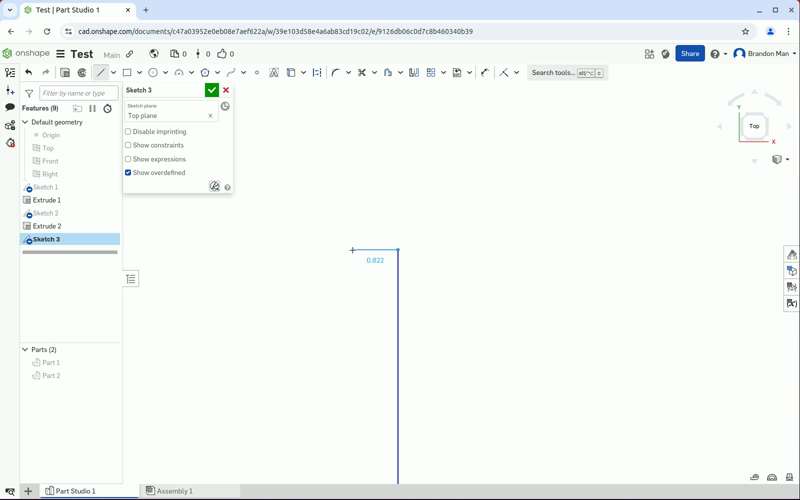
click(352, 249)
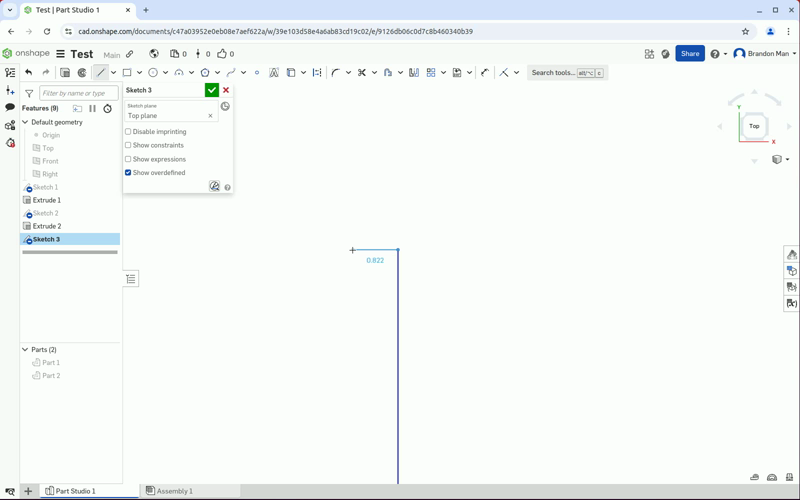
scroll(-6)
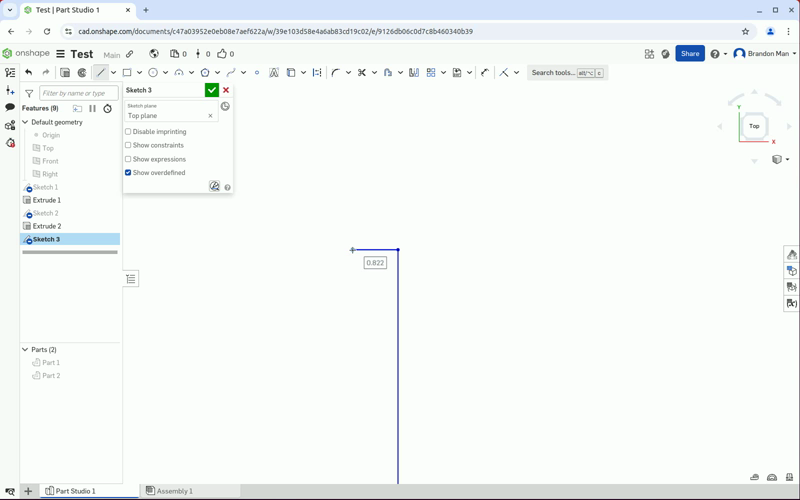
scroll(-6)
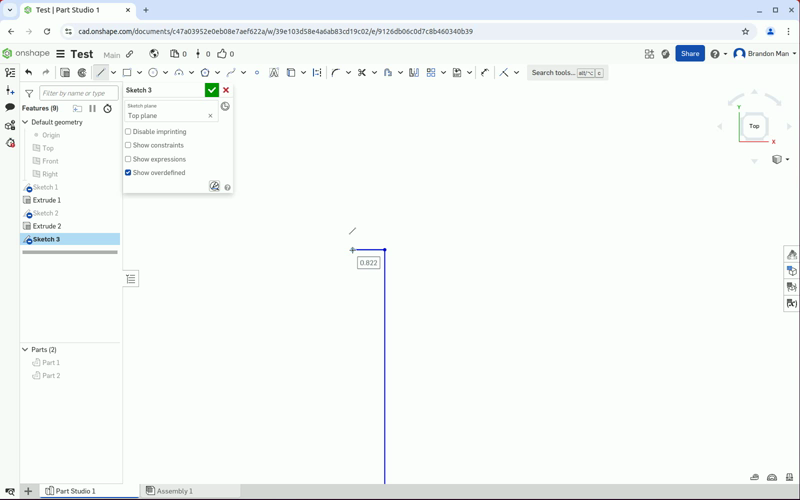
scroll(-6)
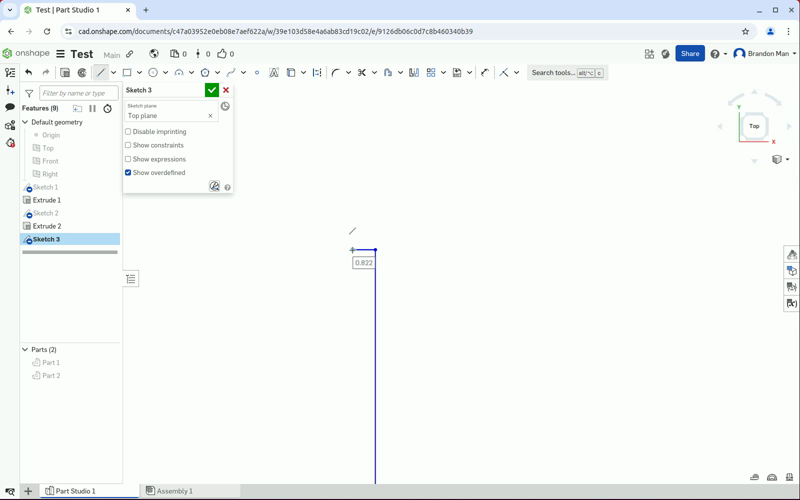
scroll(-6)
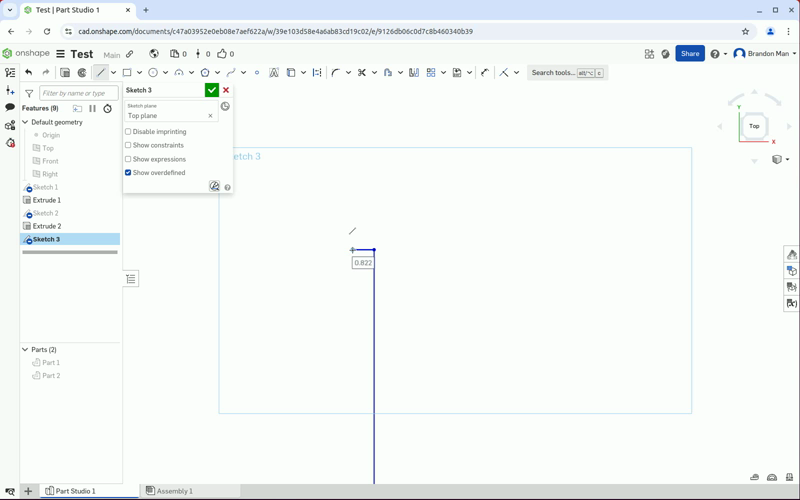
scroll(-6)
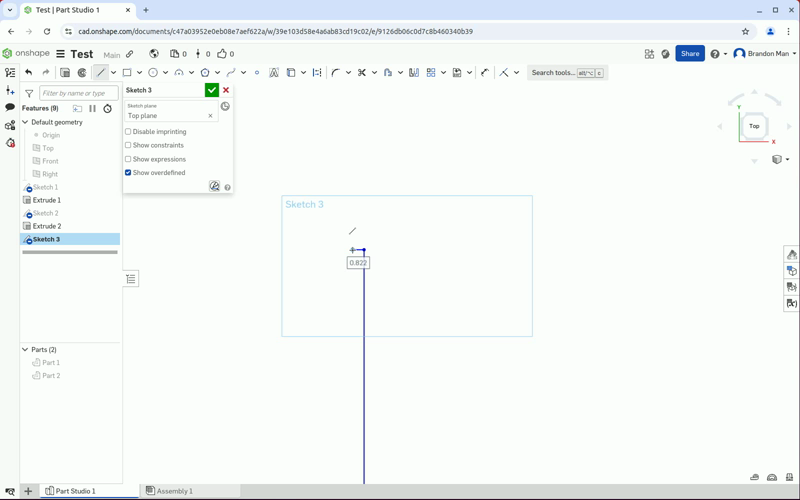
scroll(-6)
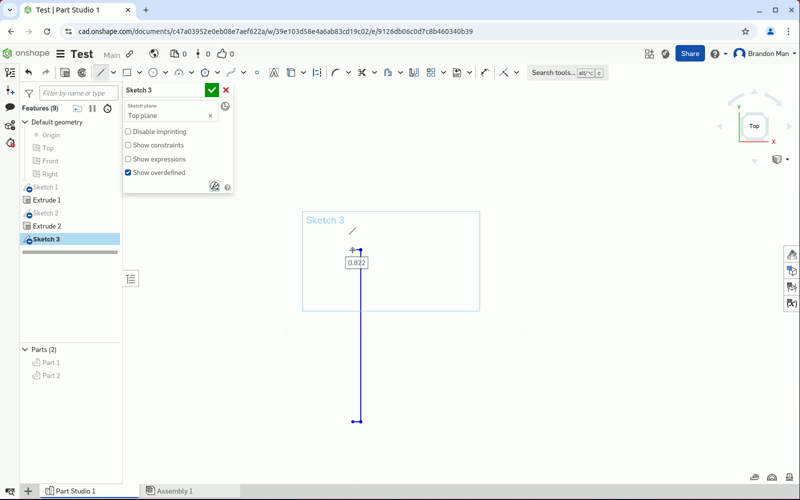
scroll(-6)
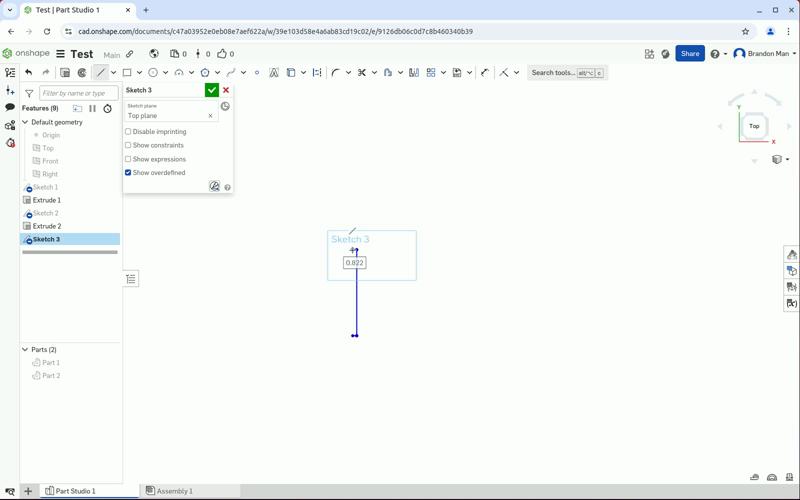
key_up(shift)
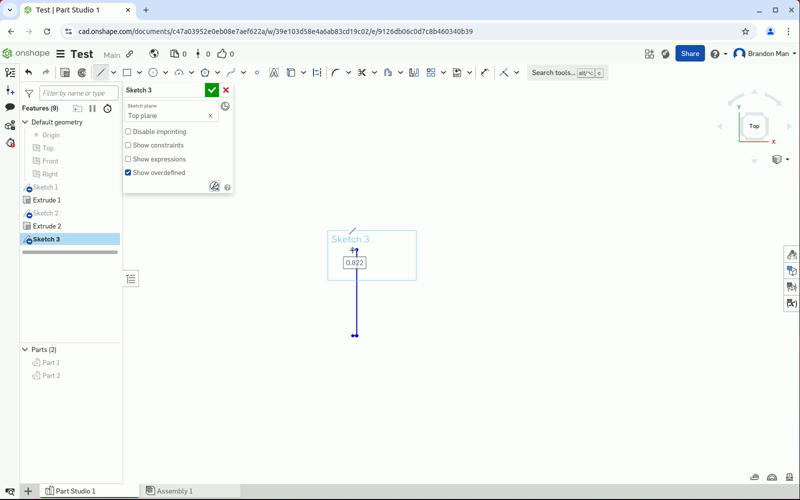
key_down(shift)
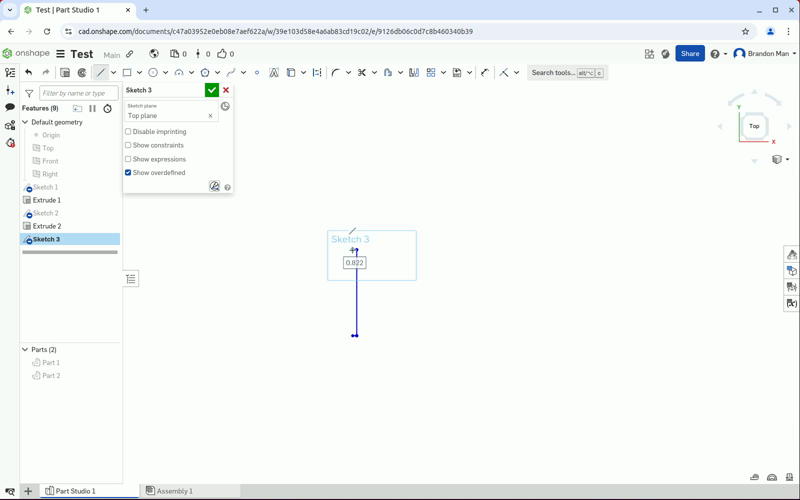
mouse_move(352, 335)
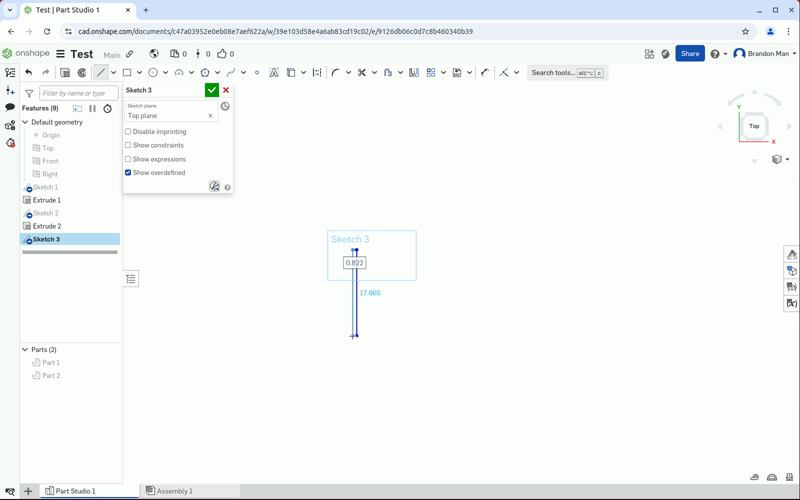
scroll(6)
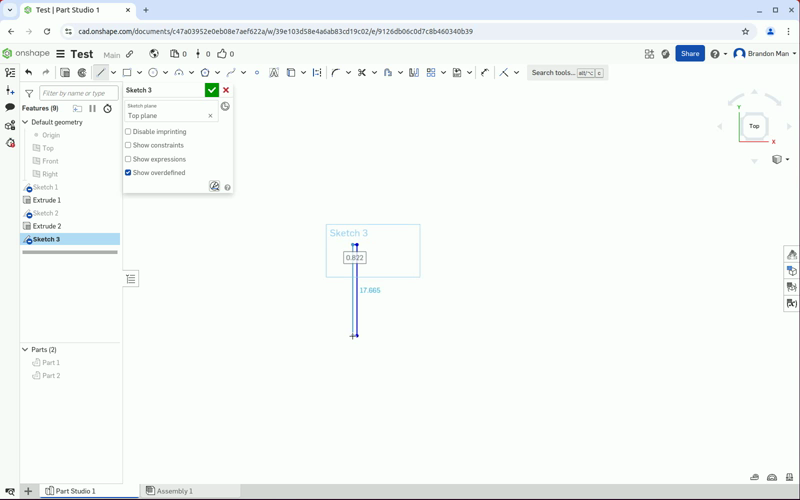
scroll(6)
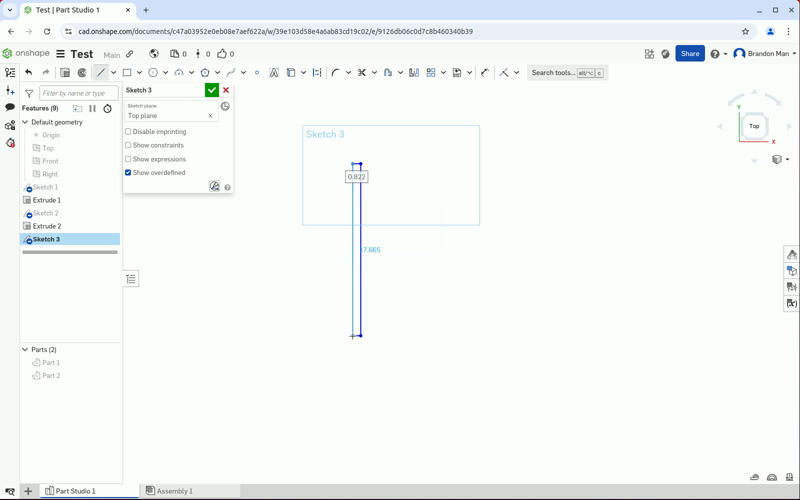
scroll(6)
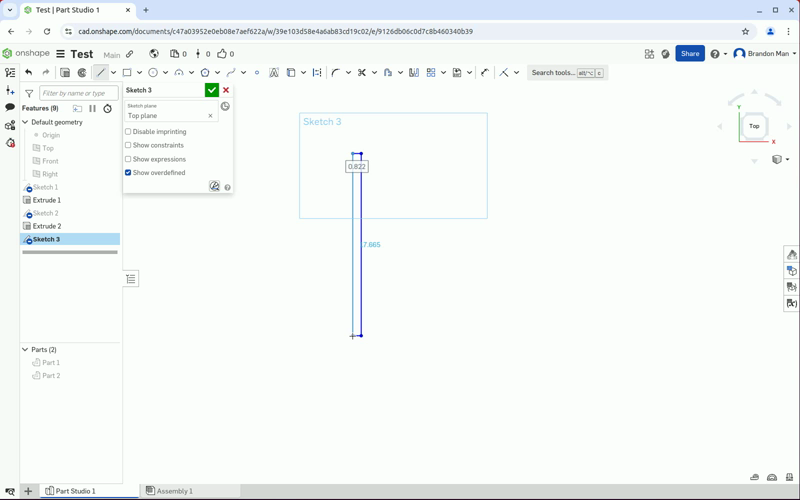
scroll(6)
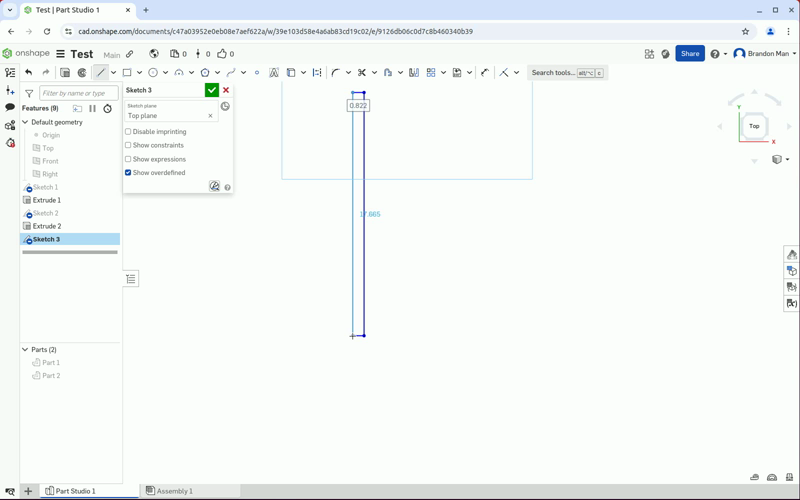
scroll(6)
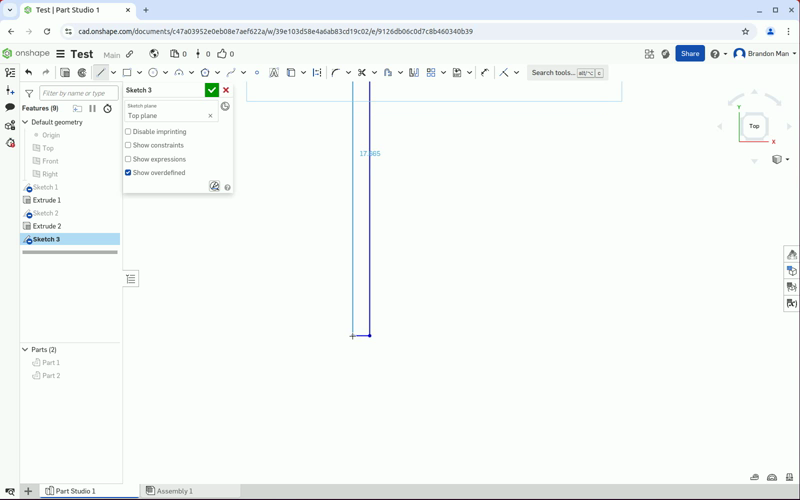
scroll(6)
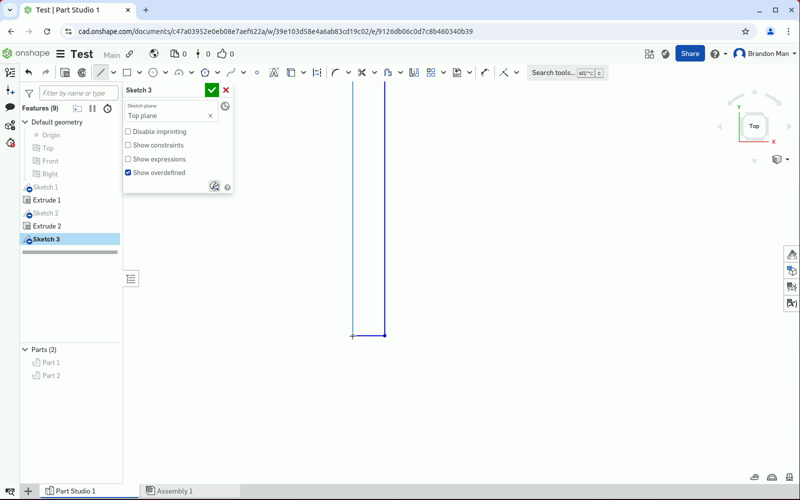
scroll(6)
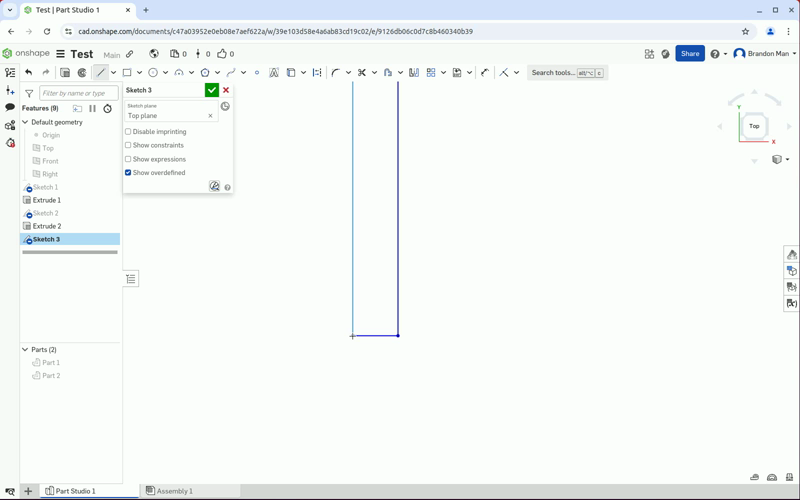
key_up(shift)
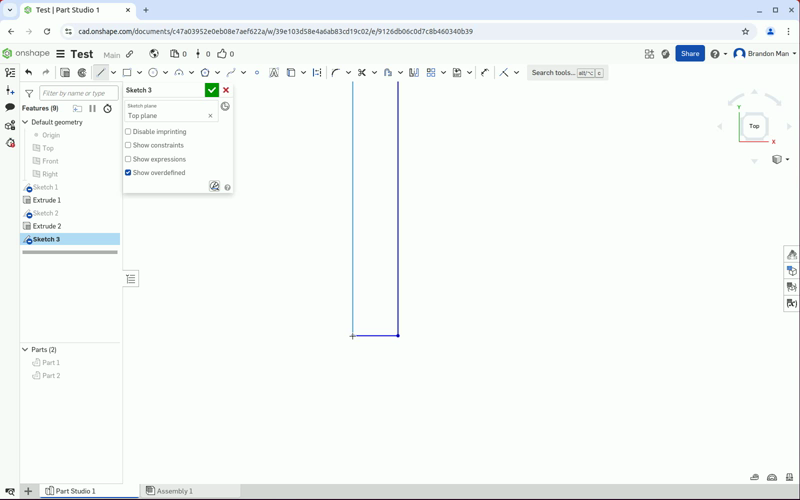
click(352, 335)
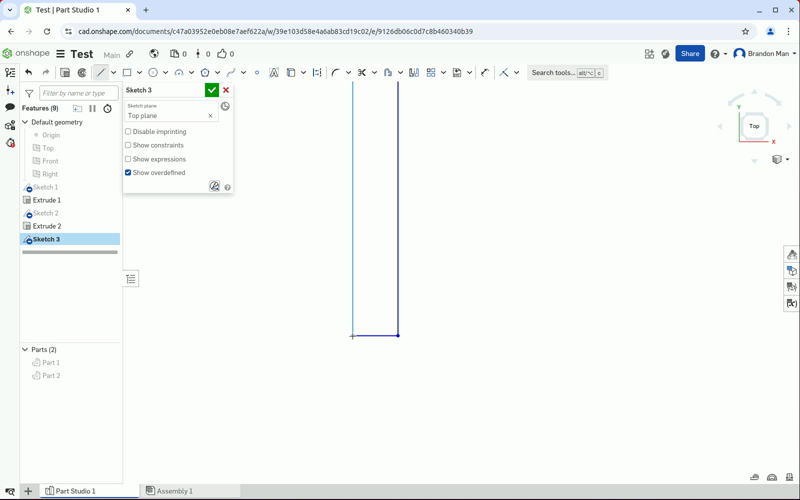
scroll(-6)
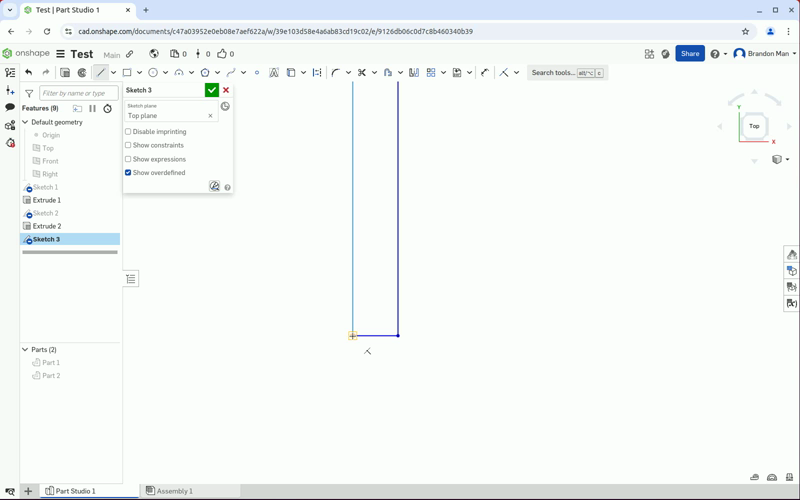
scroll(-6)
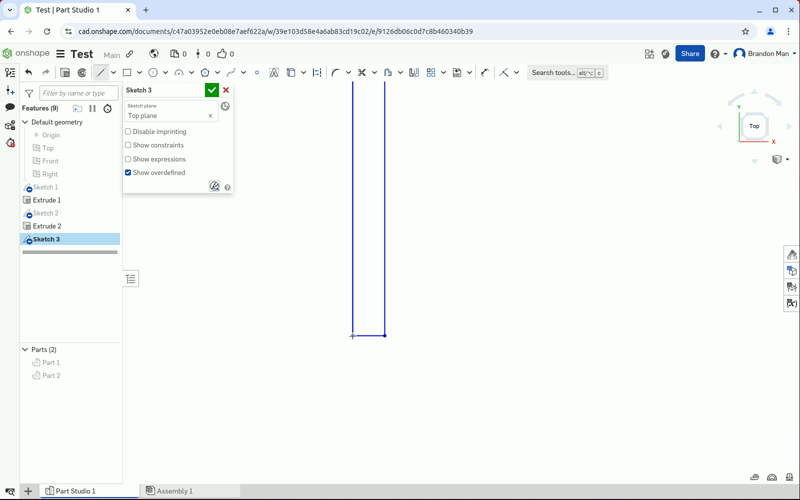
scroll(-6)
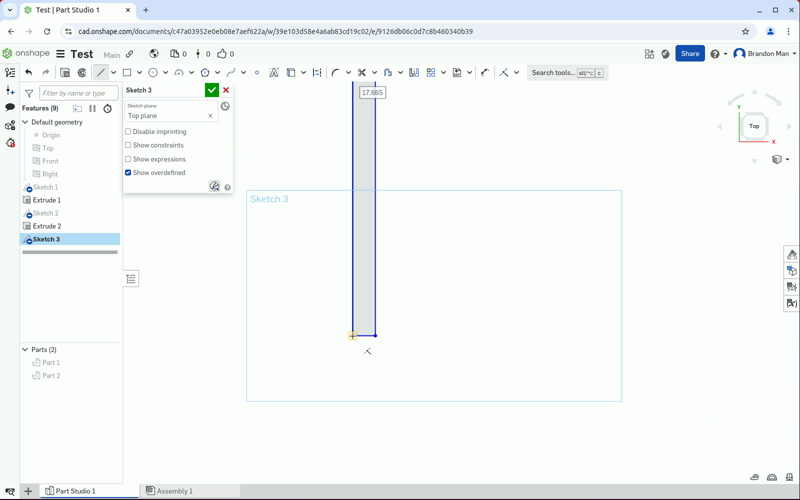
scroll(-6)
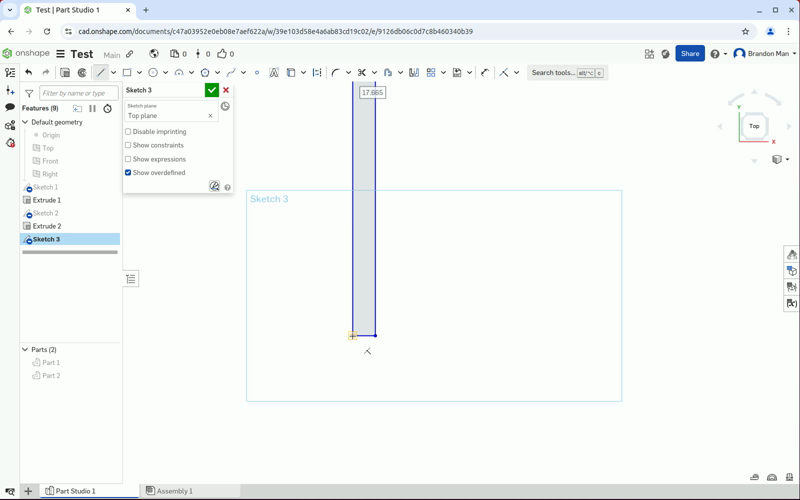
scroll(-6)
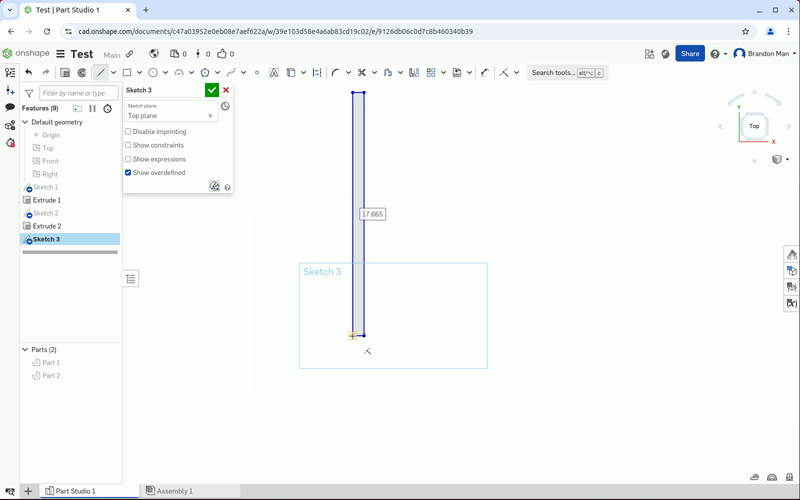
scroll(-6)
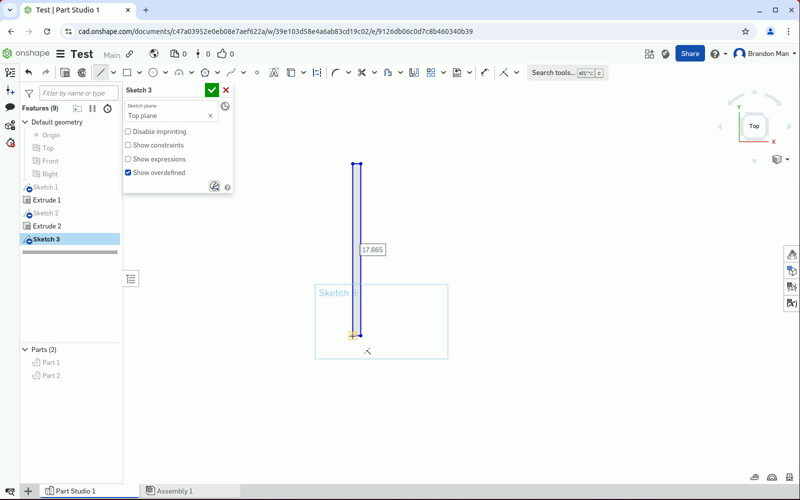
scroll(-6)
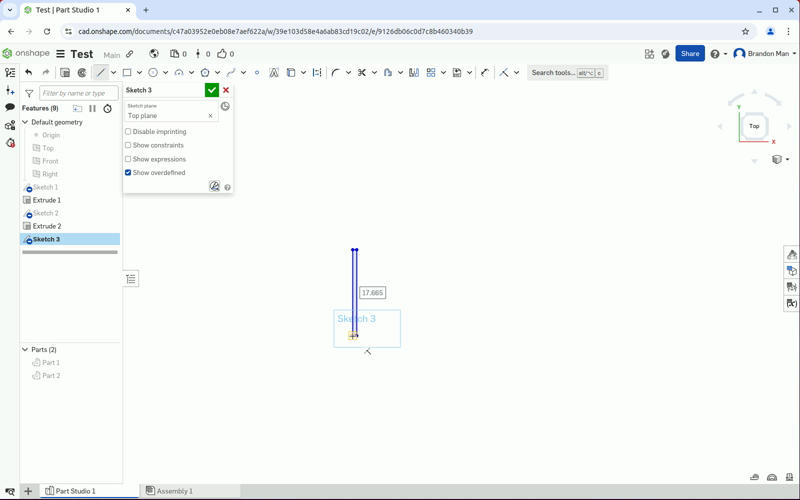
key(esc)
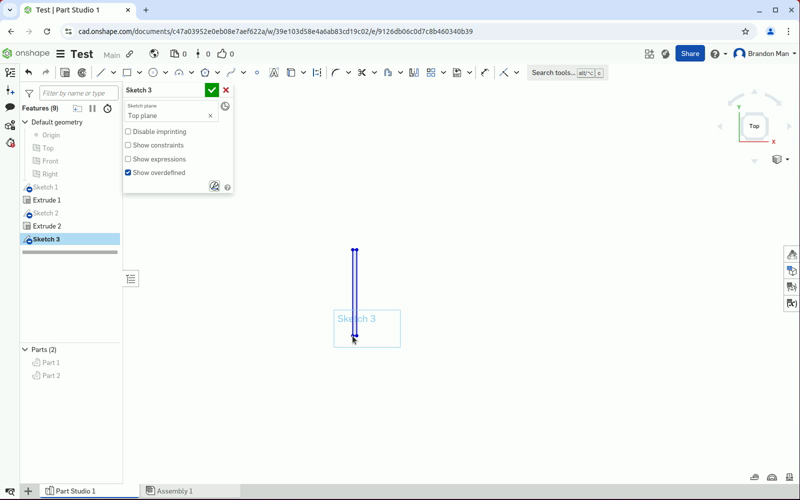
mouse_move(353, 297)
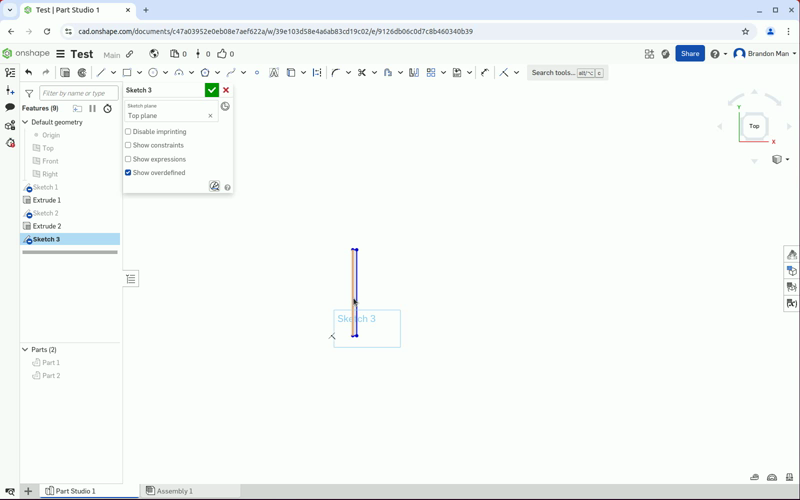
scroll(6)
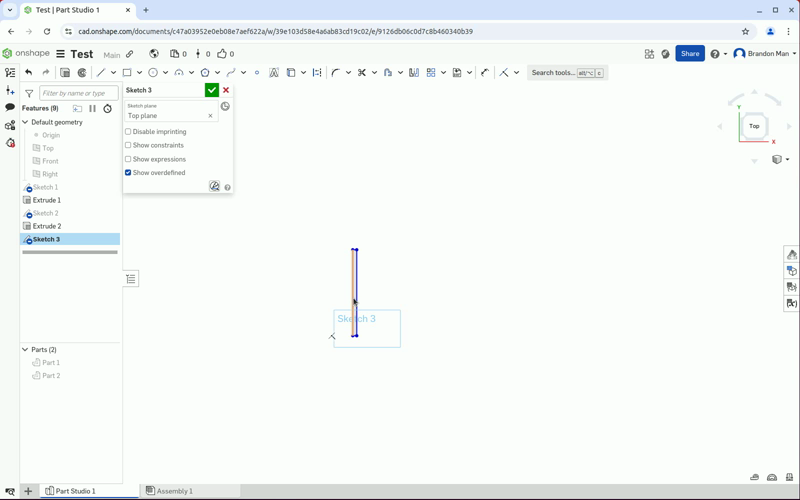
scroll(6)
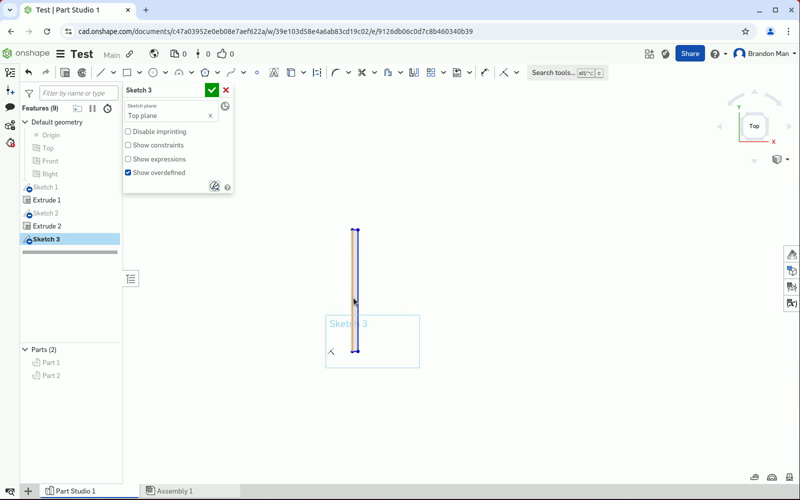
scroll(6)
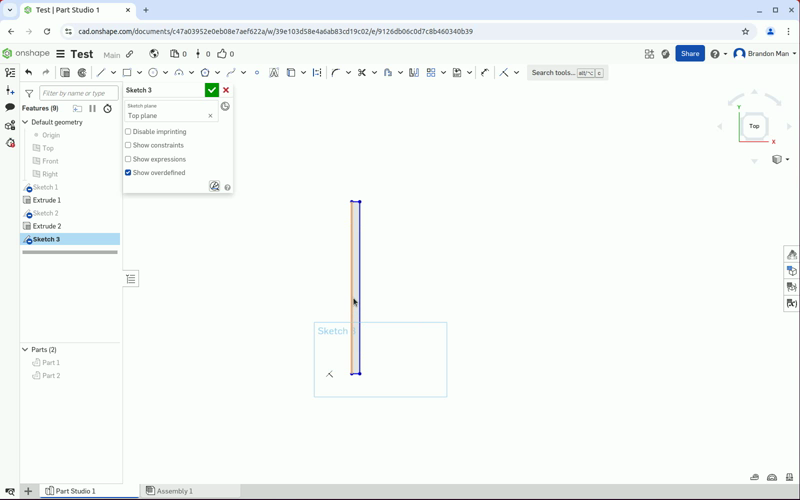
scroll(6)
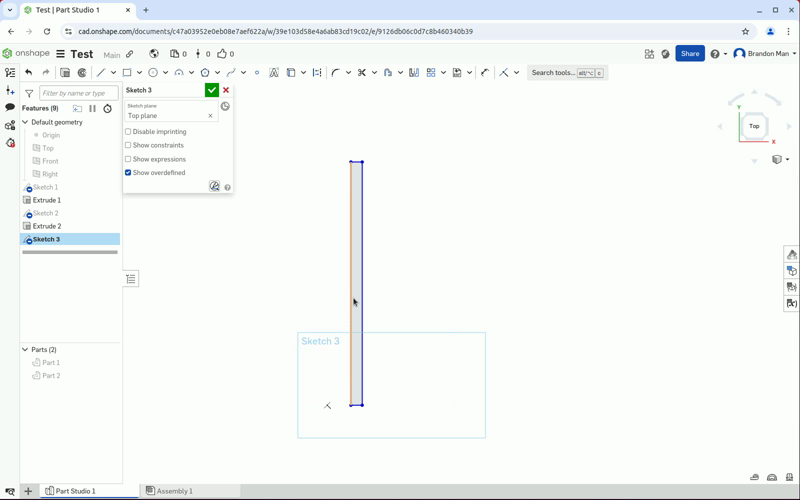
scroll(6)
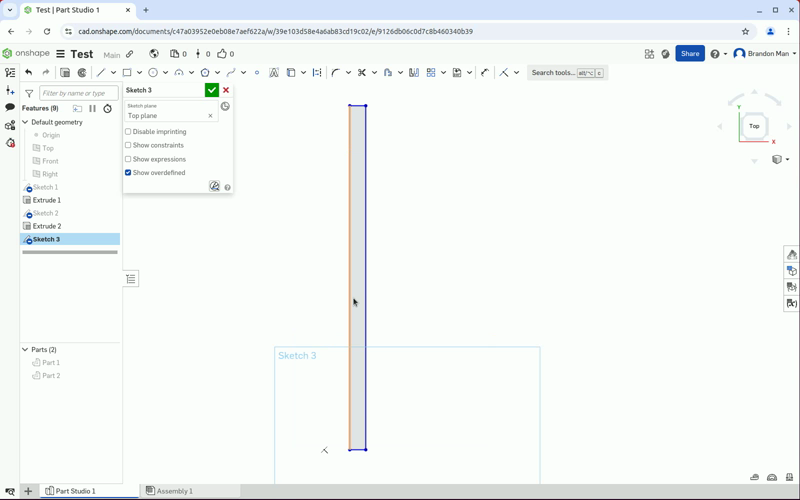
scroll(6)
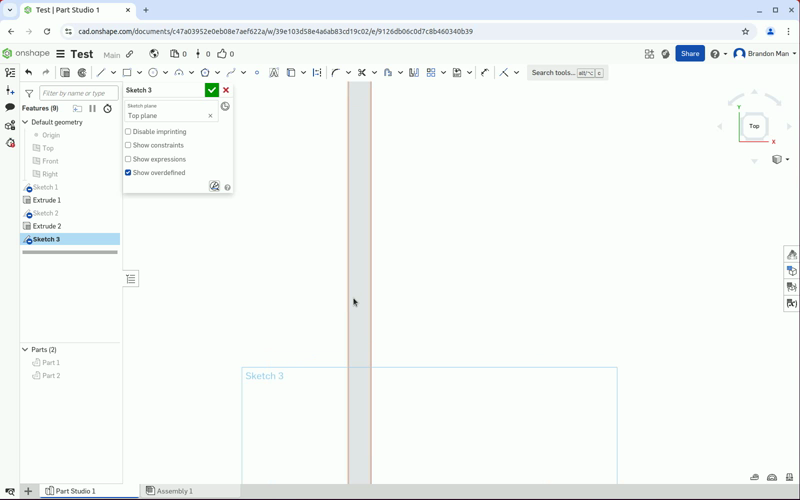
scroll(6)
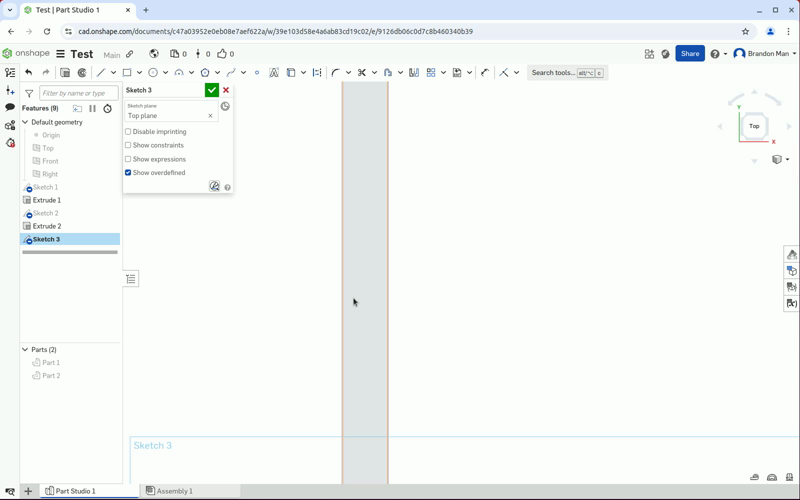
click(353, 297)
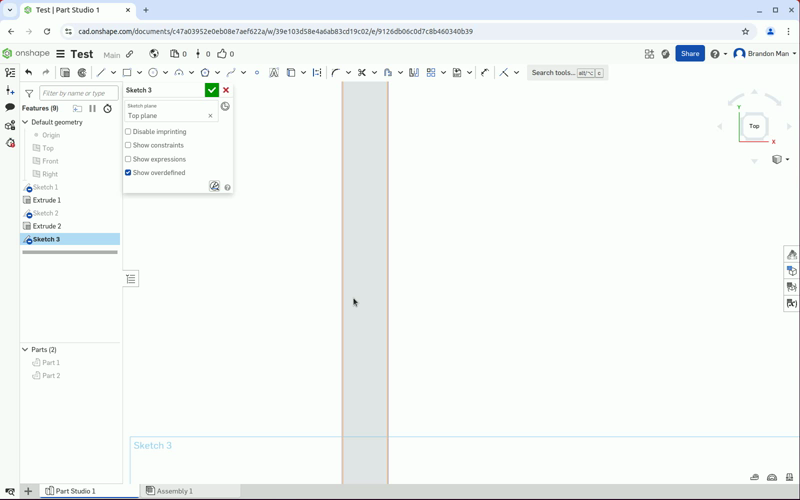
scroll(-6)
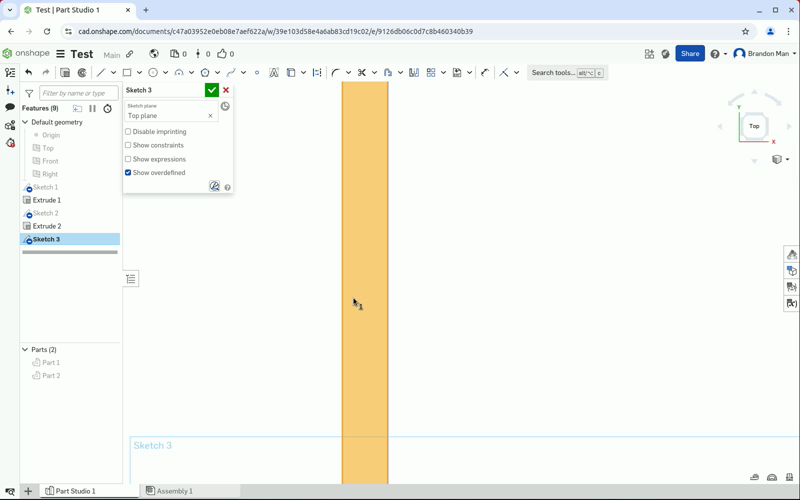
scroll(-6)
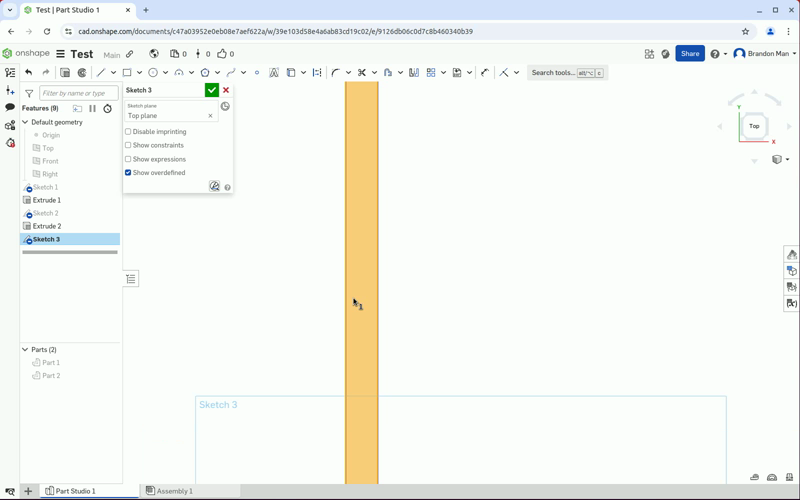
scroll(-6)
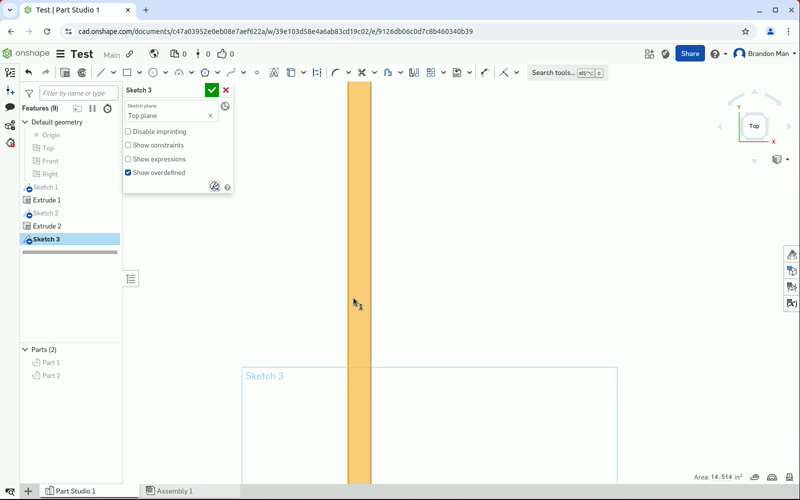
scroll(-6)
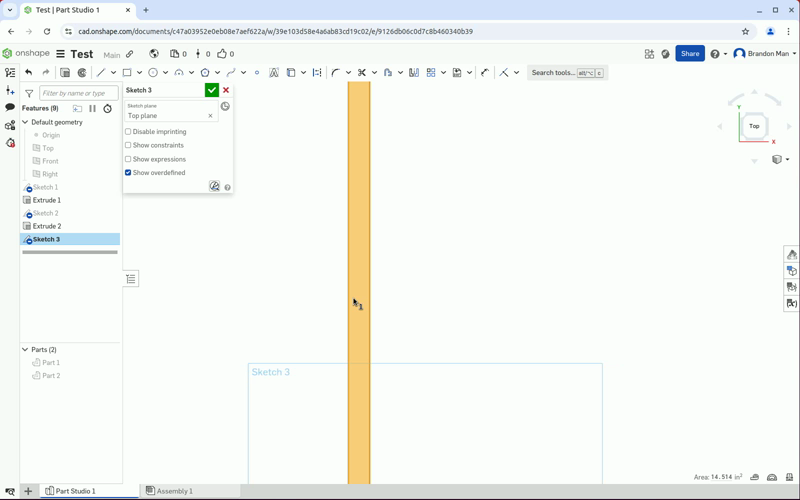
scroll(-6)
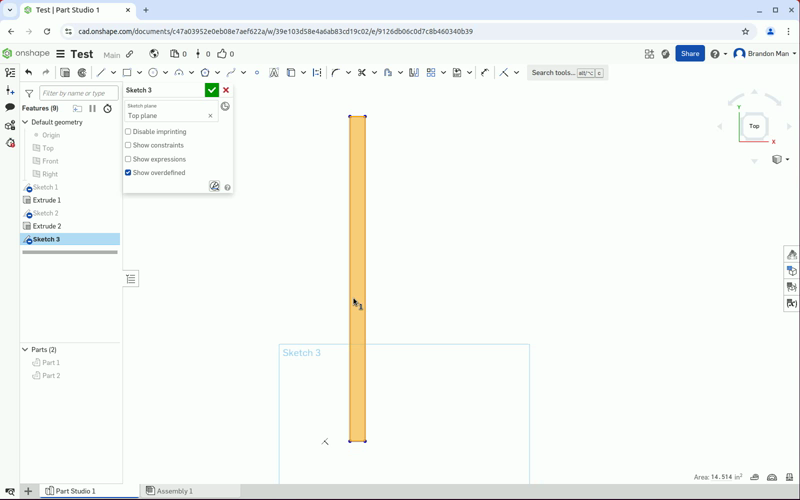
scroll(-6)
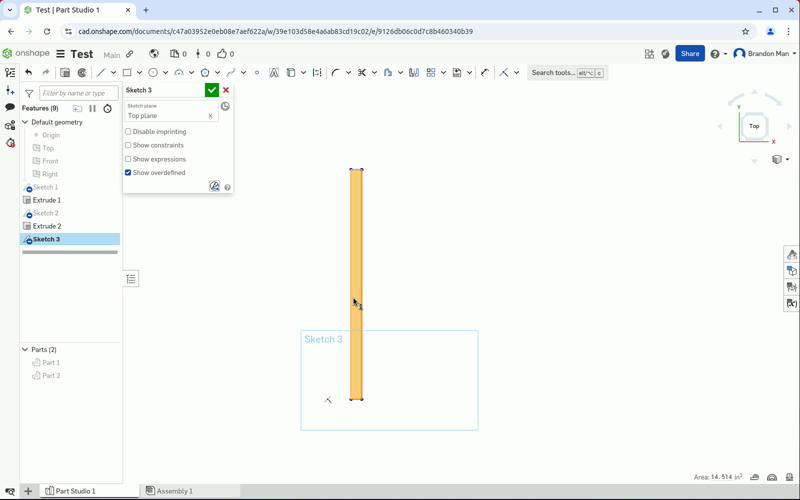
scroll(-6)
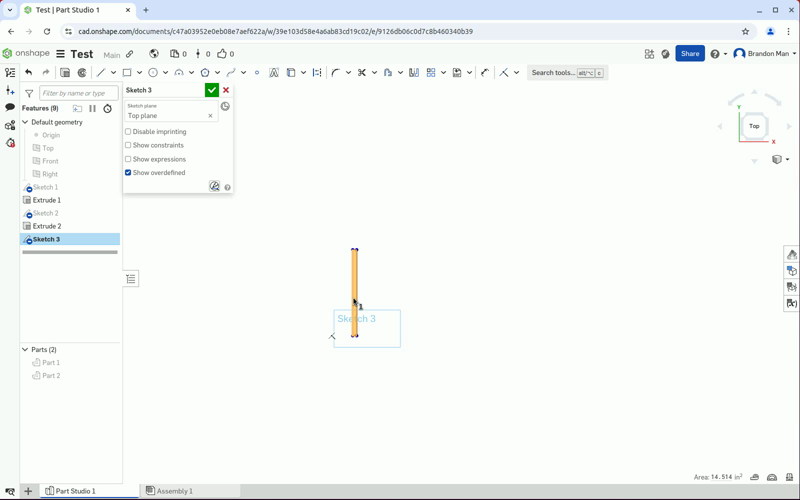
mouse_move(73, 352)
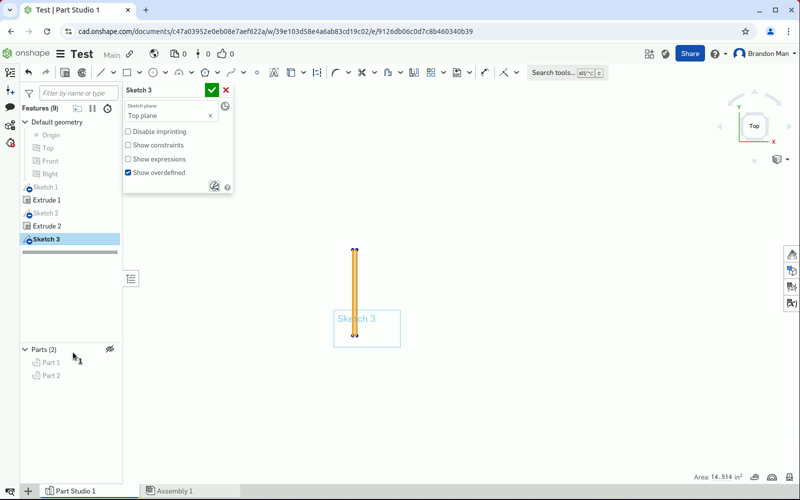
key(shift+y)
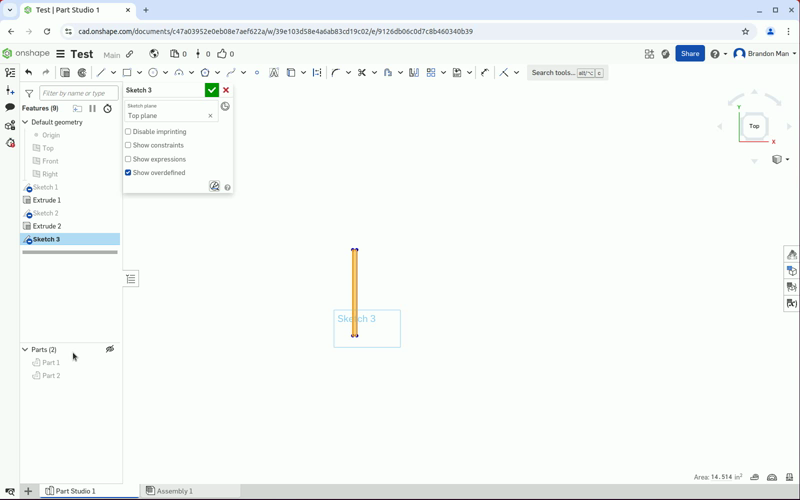
key(shift+e)
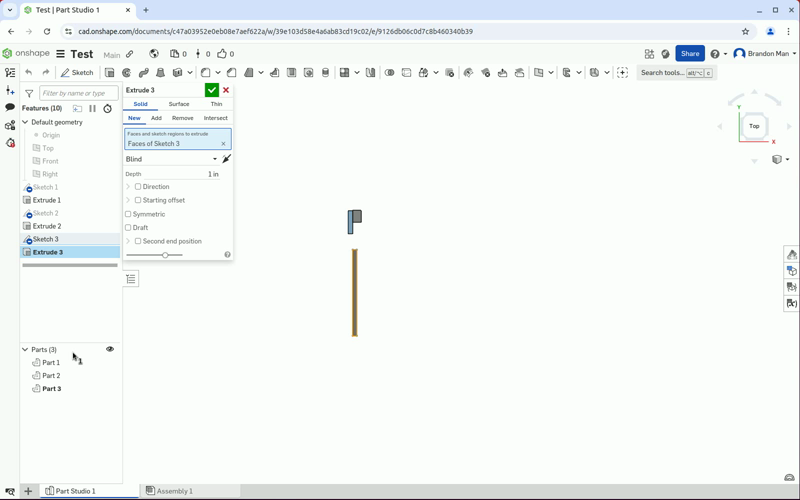
mouse_move(143, 106)
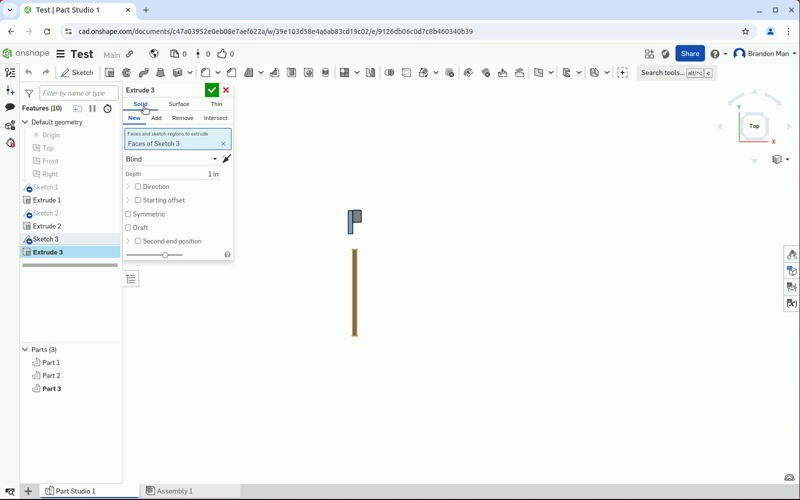
click(143, 106)
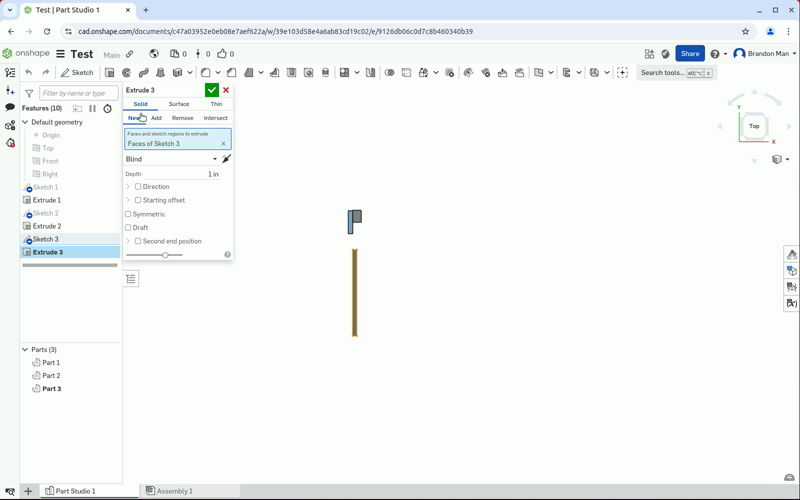
mouse_move(137, 120)
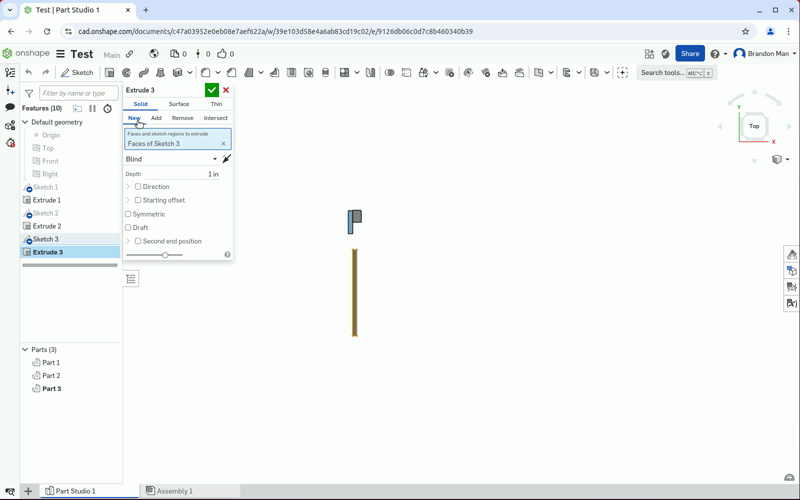
click(137, 120)
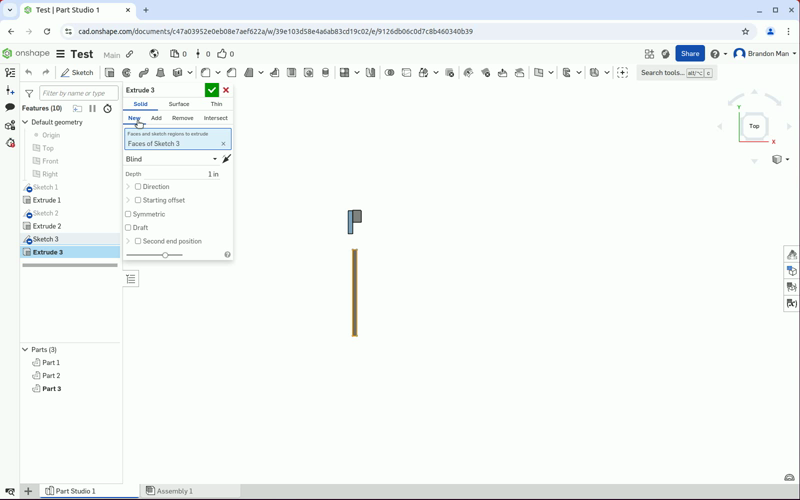
key(tab, 4)
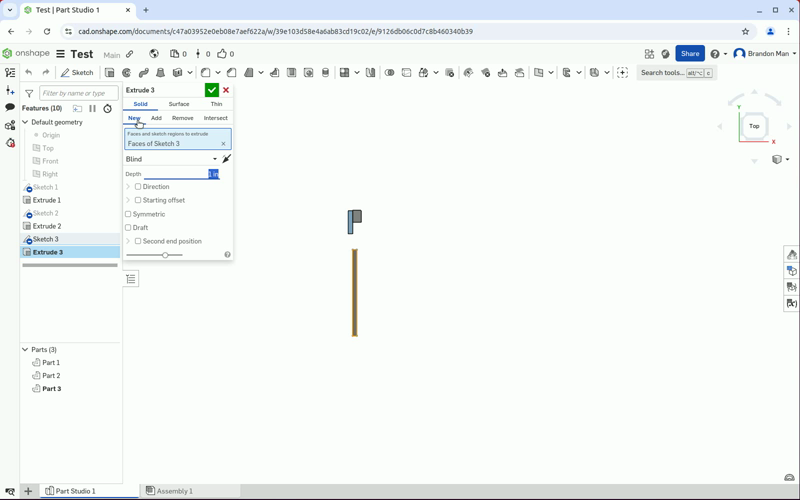
text(17.09)
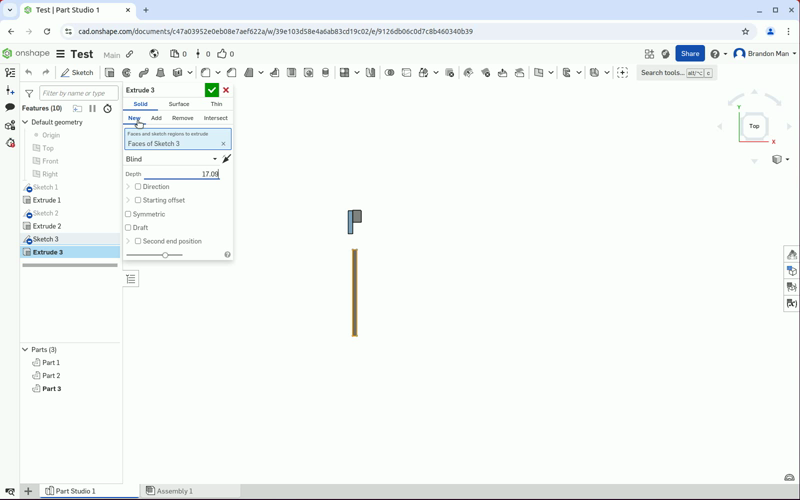
key(enter)
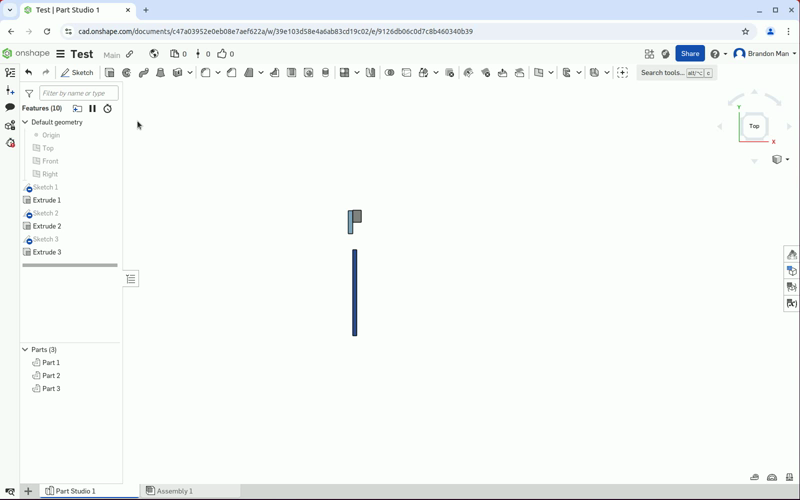
key(shift+h)
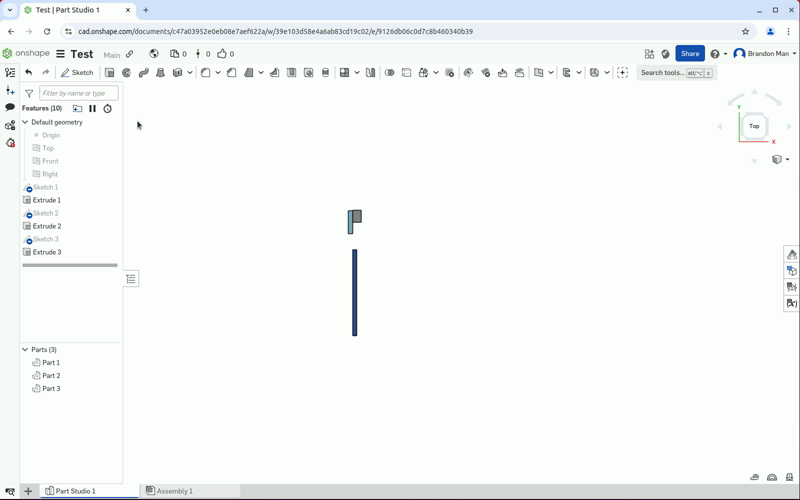
key(shift+h)
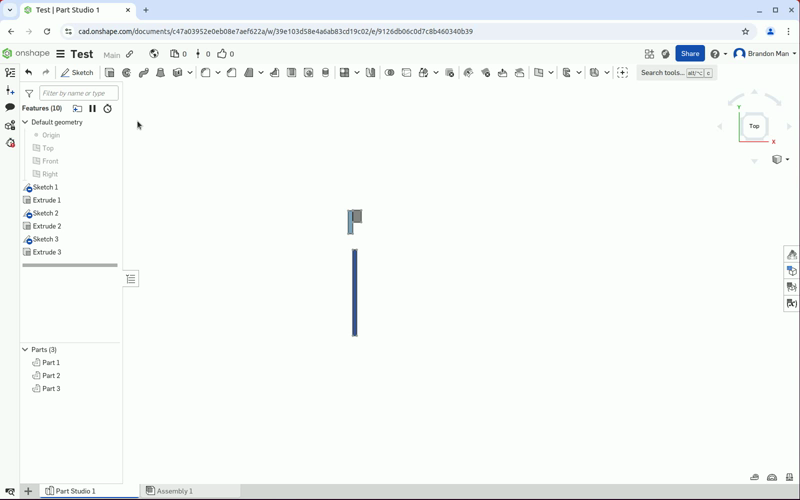
key(shift+7)
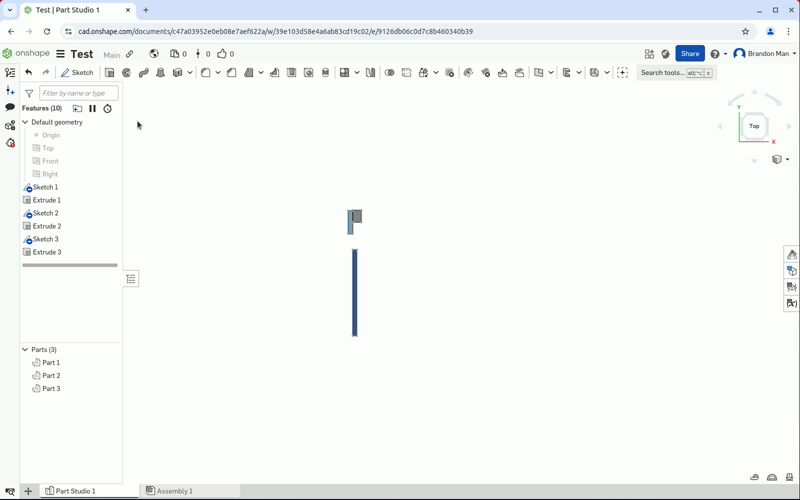
key(up, 3)
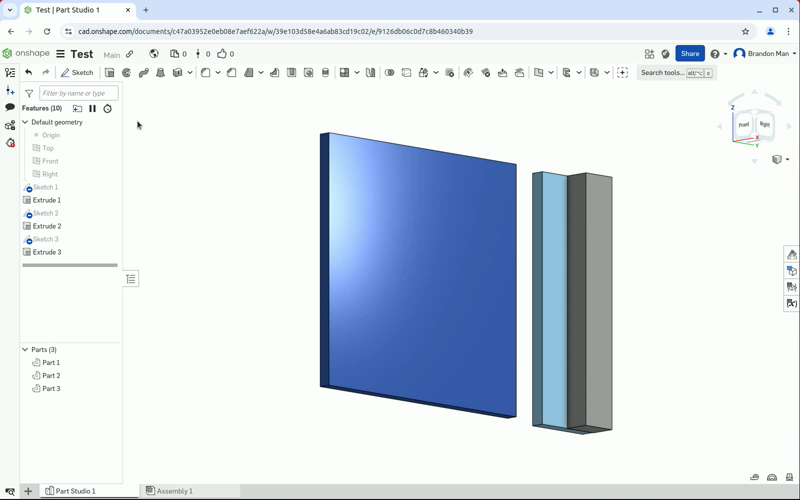
key(left, 3)
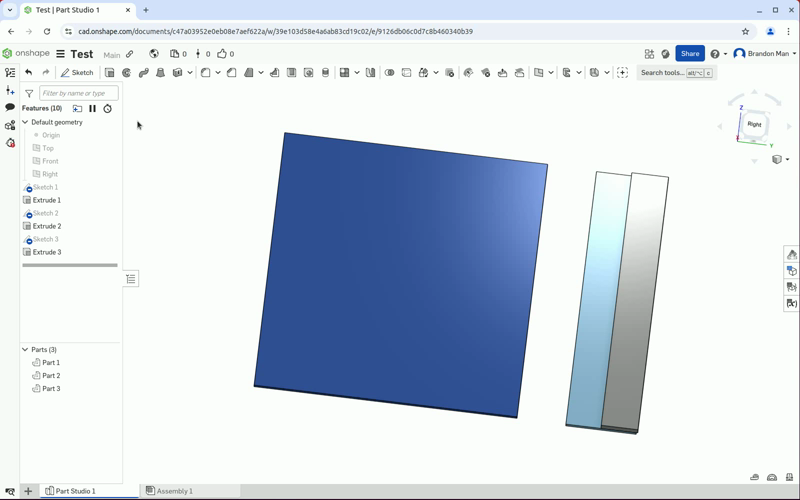
key(right, 3)
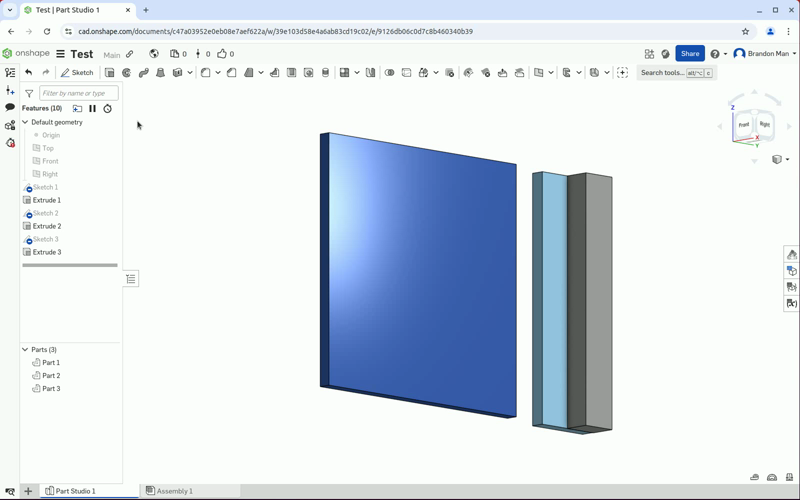
key(down, 3)
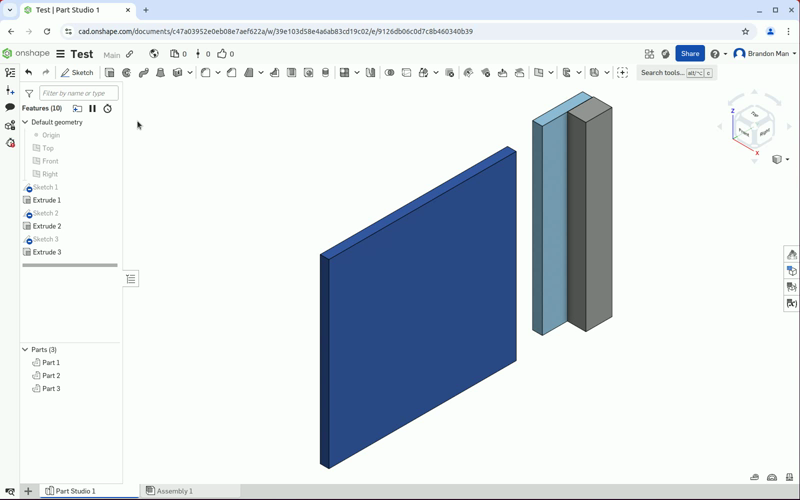
mouse_move(73, 189)
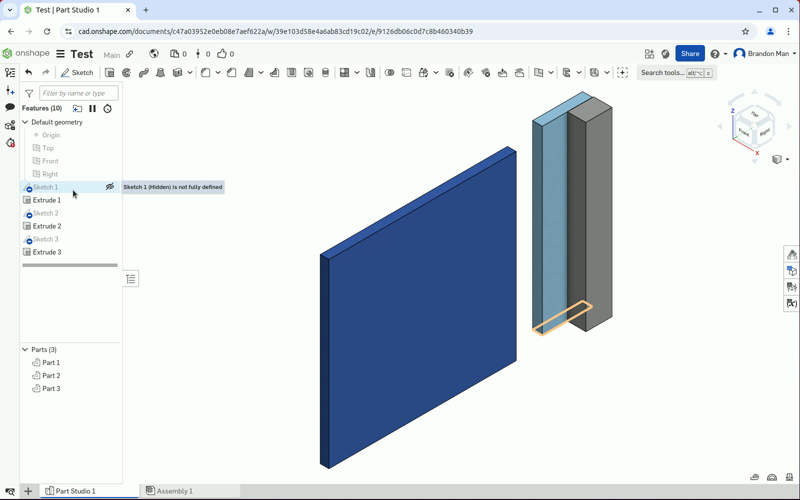
click(73, 189)